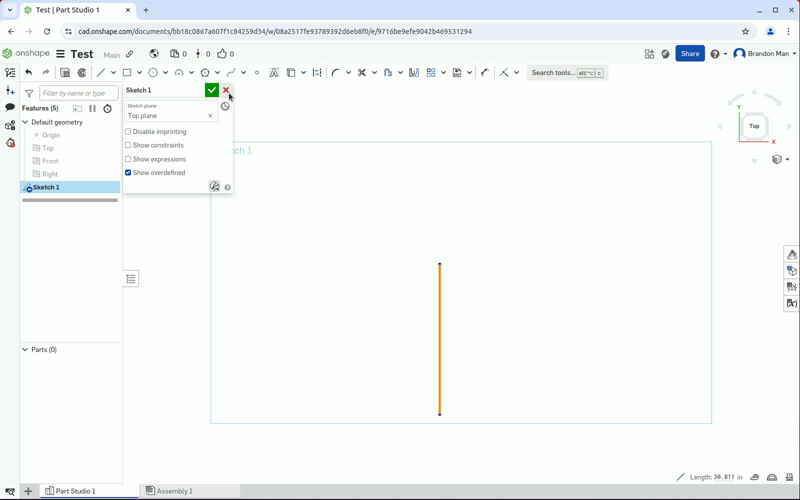
key(shift+h)
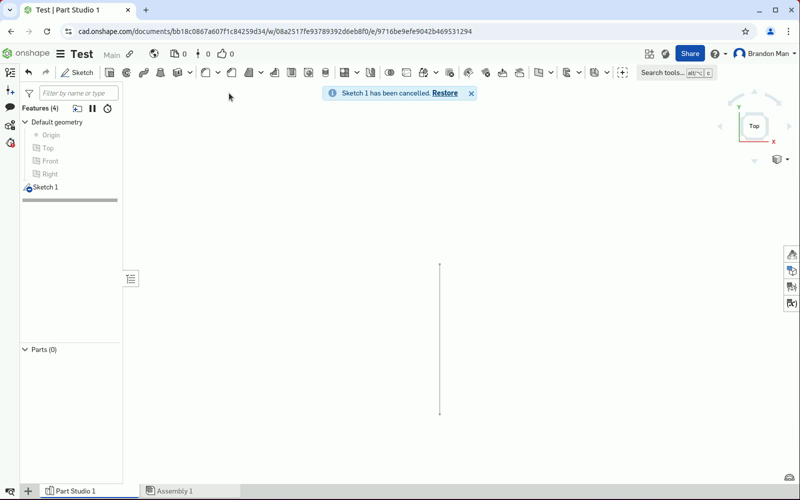
mouse_move(73, 352)
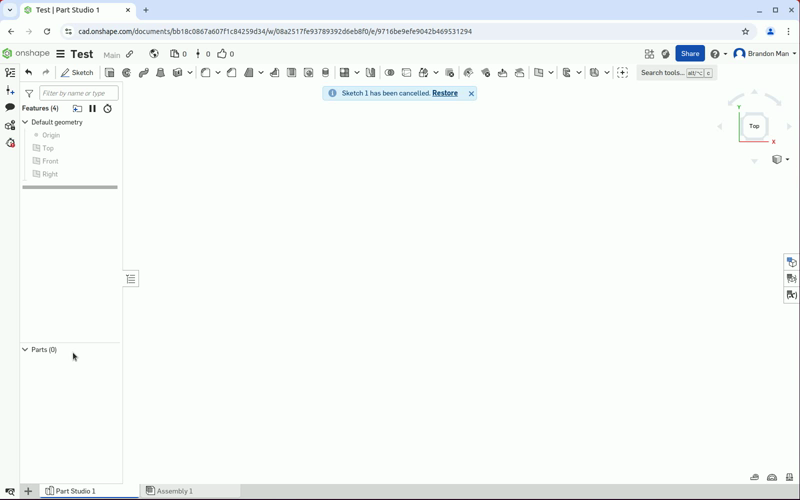
key(y)
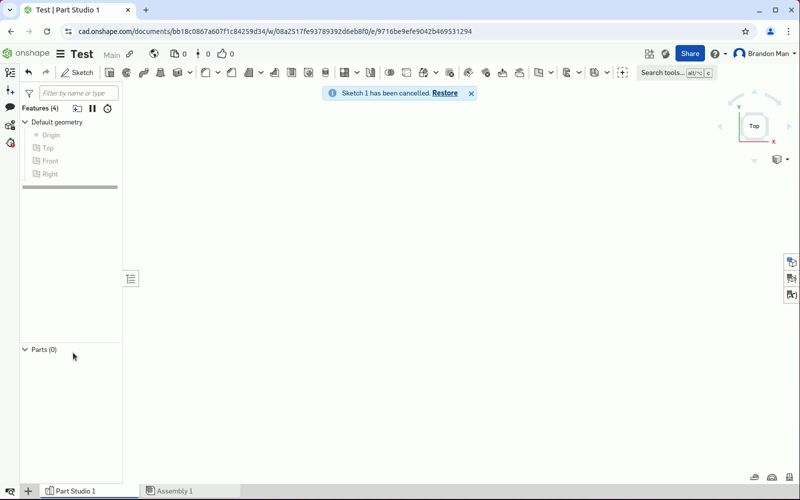
key(shift+p)
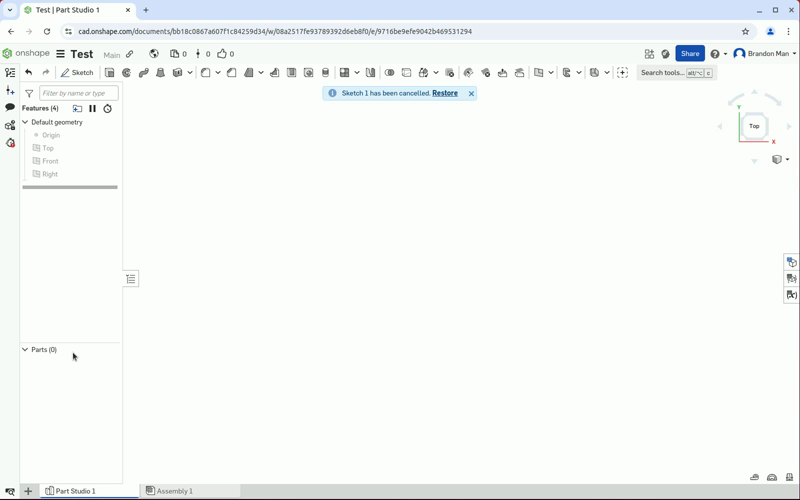
key(space)
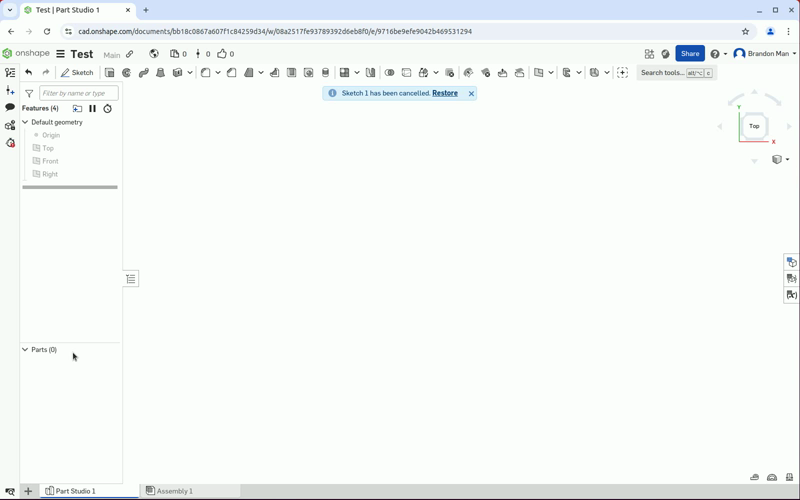
key_down(shift)
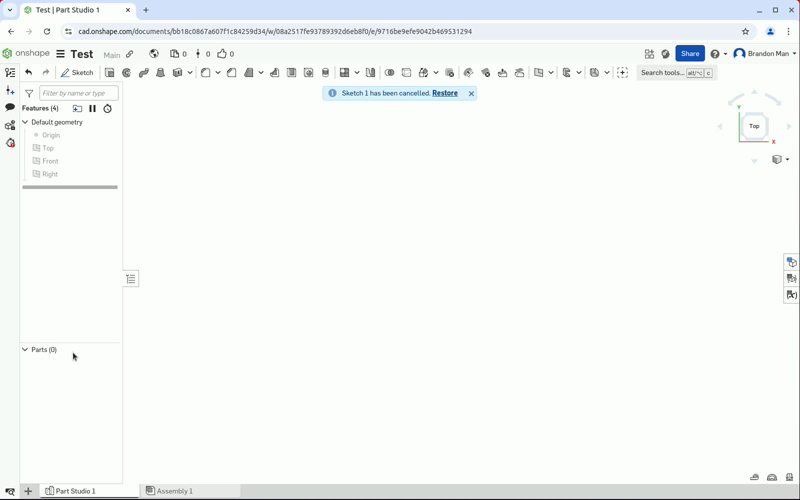
key(up)
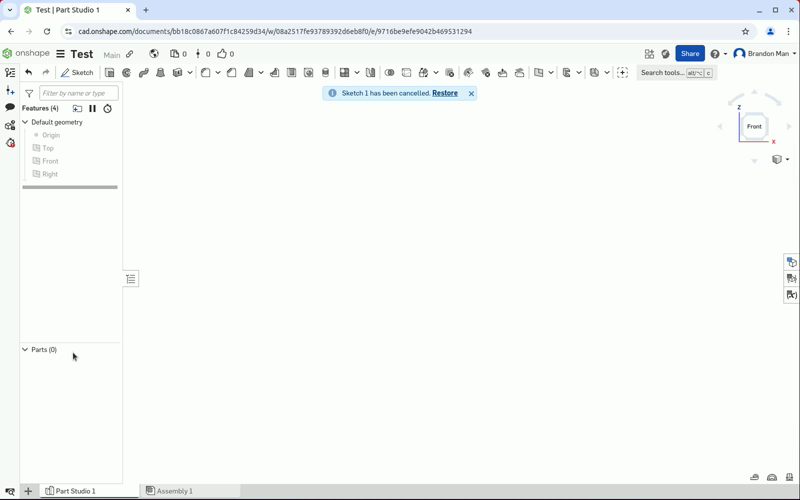
key_up(shift)
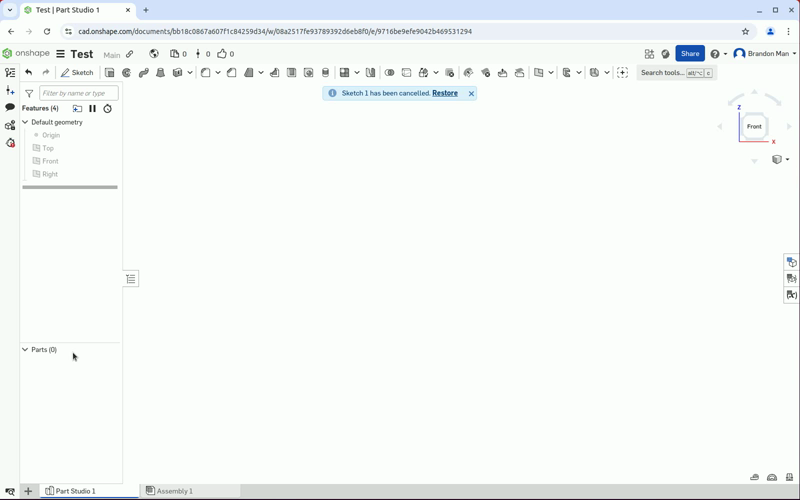
mouse_move(73, 352)
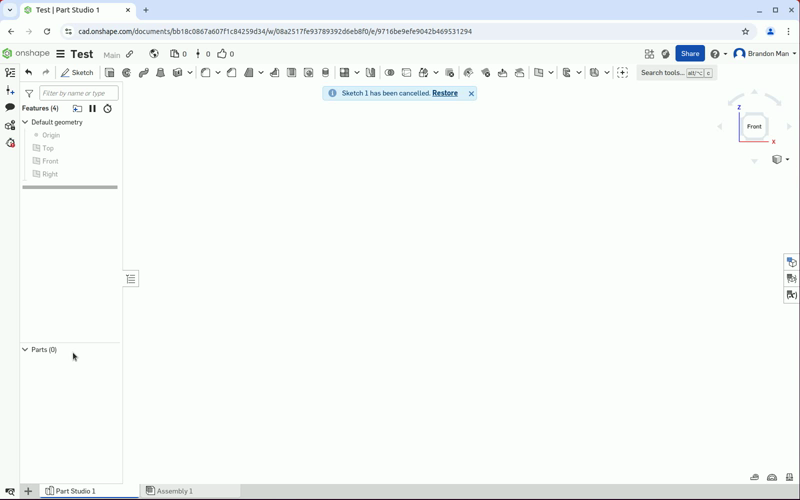
key(shift+y)
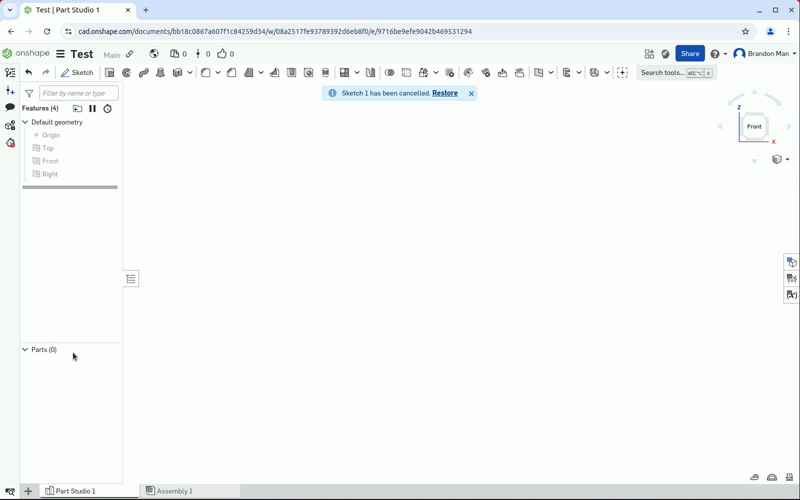
key(shift+s)
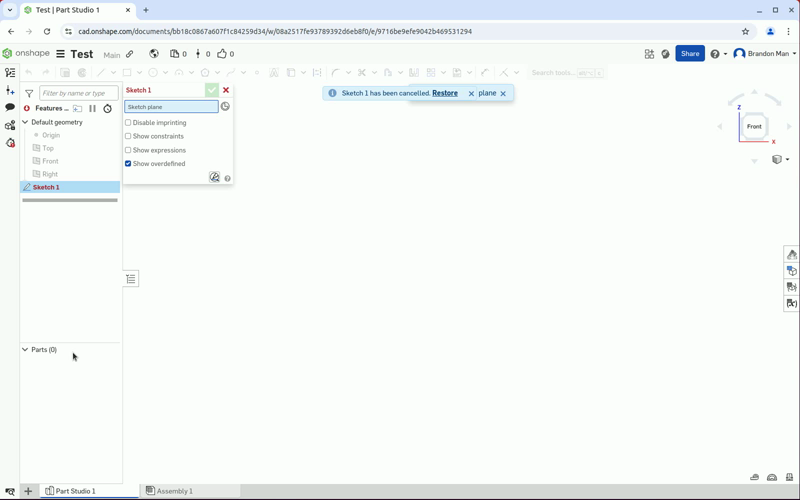
mouse_move(73, 163)
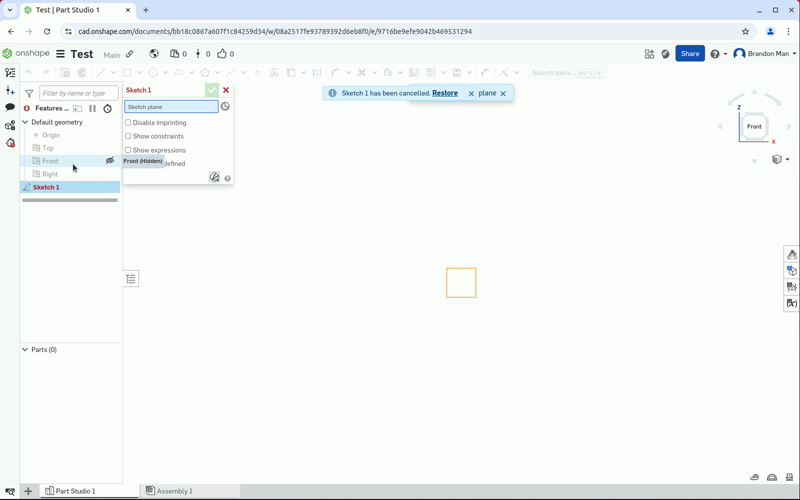
click(73, 163)
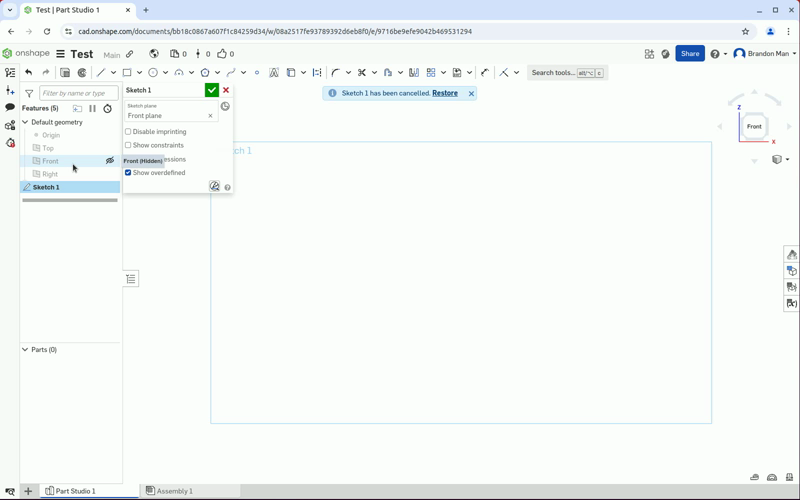
mouse_move(73, 352)
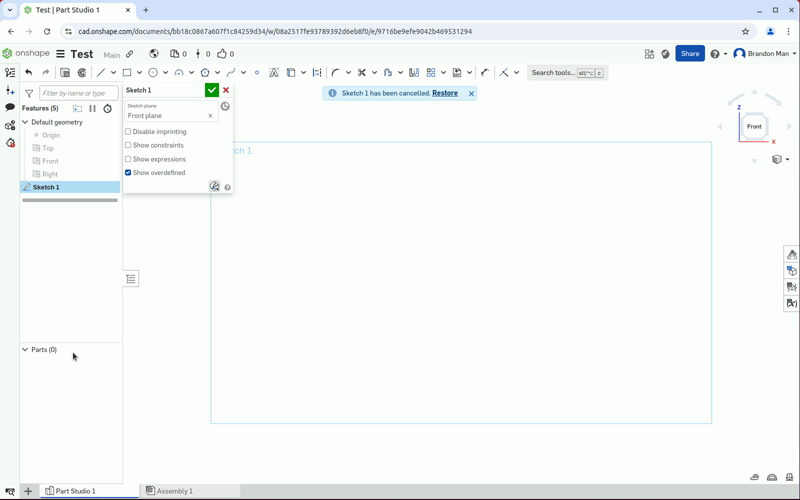
key(y)
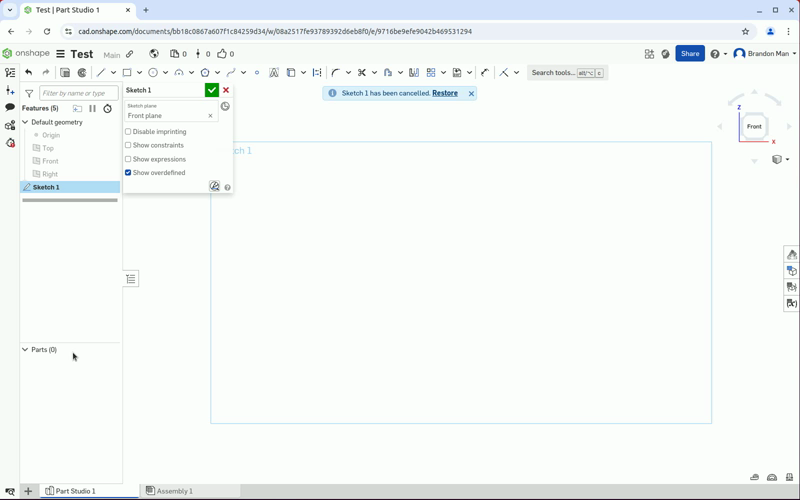
key(l)
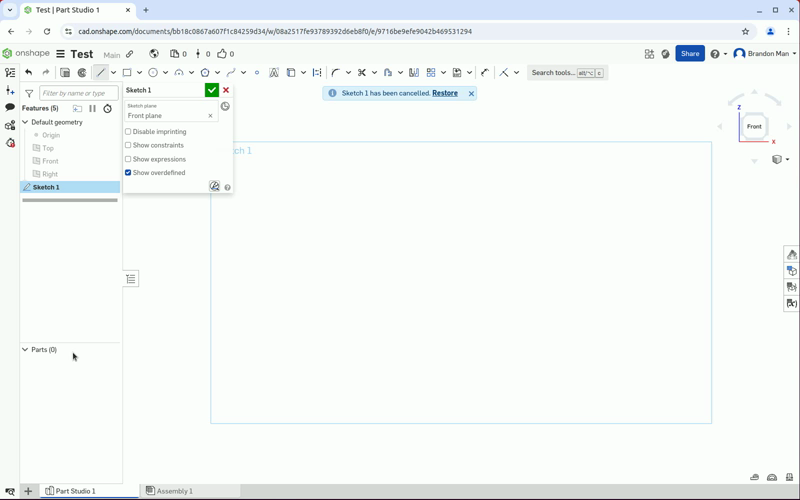
key_down(shift)
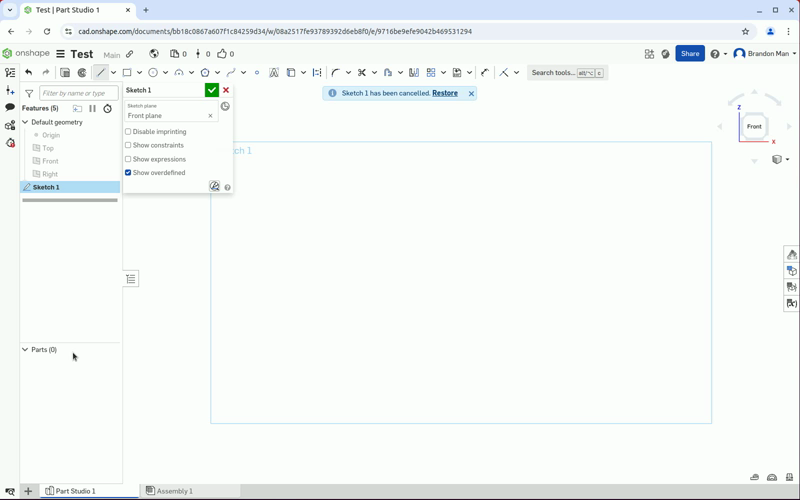
mouse_move(348, 379)
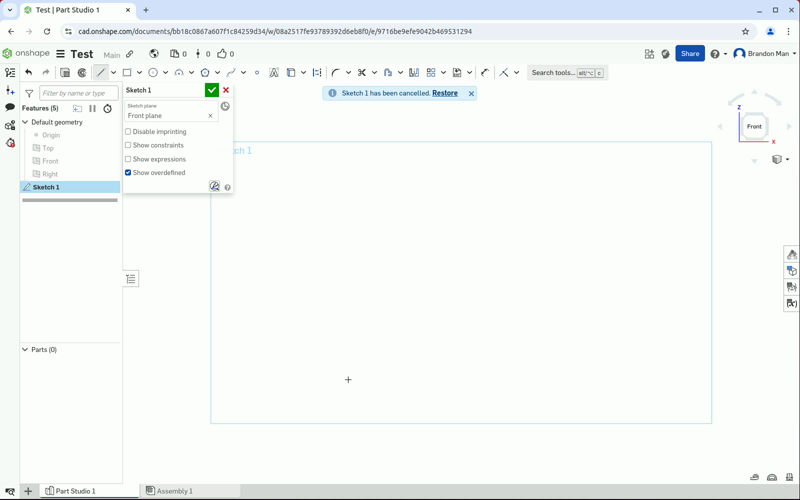
click(348, 379)
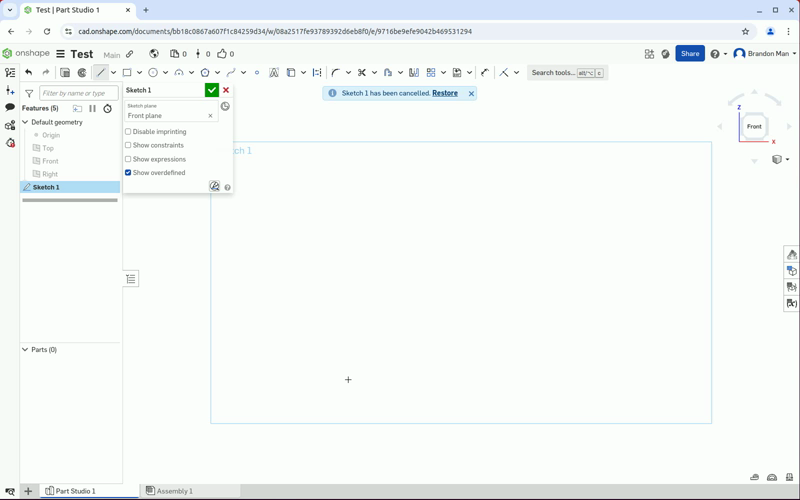
key_up(shift)
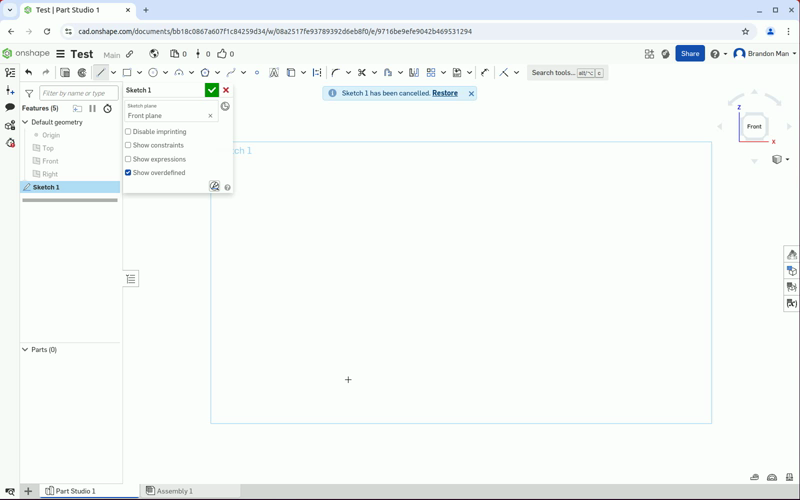
key_down(shift)
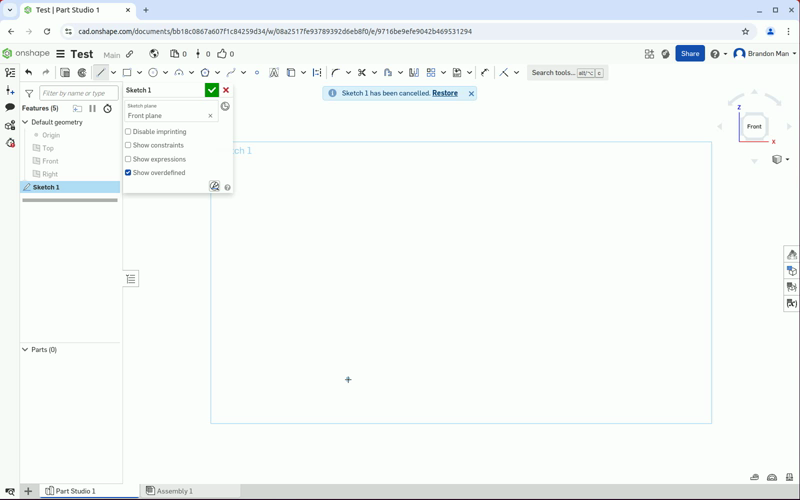
mouse_move(510, 379)
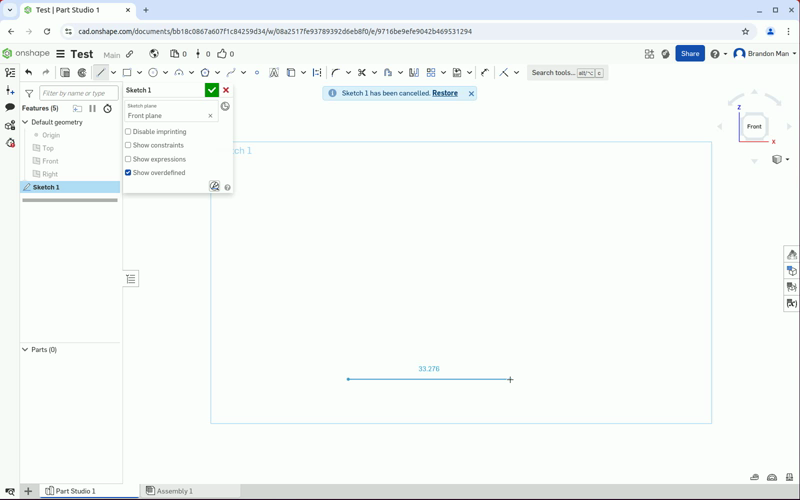
click(510, 379)
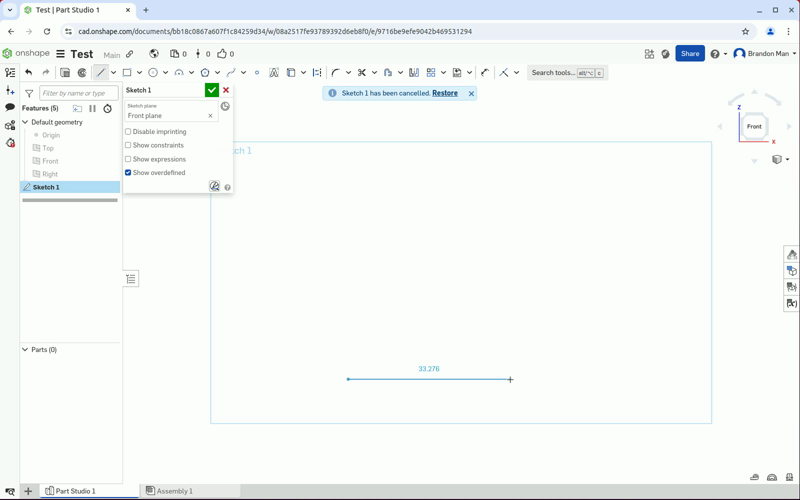
key_up(shift)
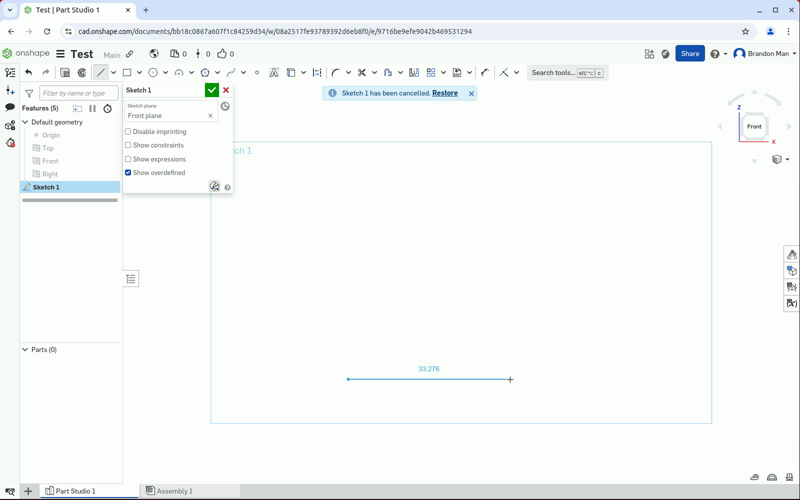
key_down(shift)
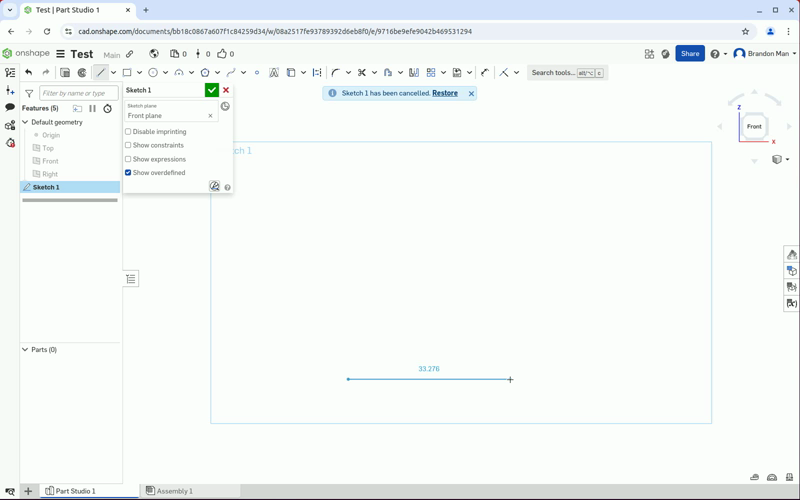
mouse_move(540, 379)
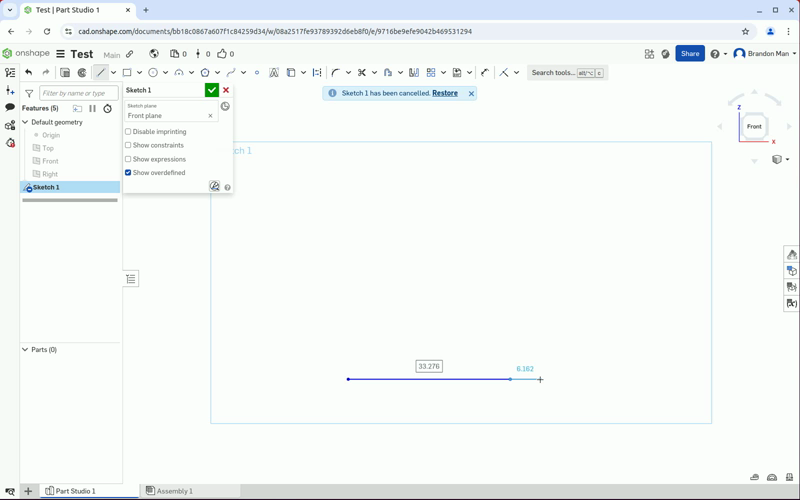
mouse_move(510, 354)
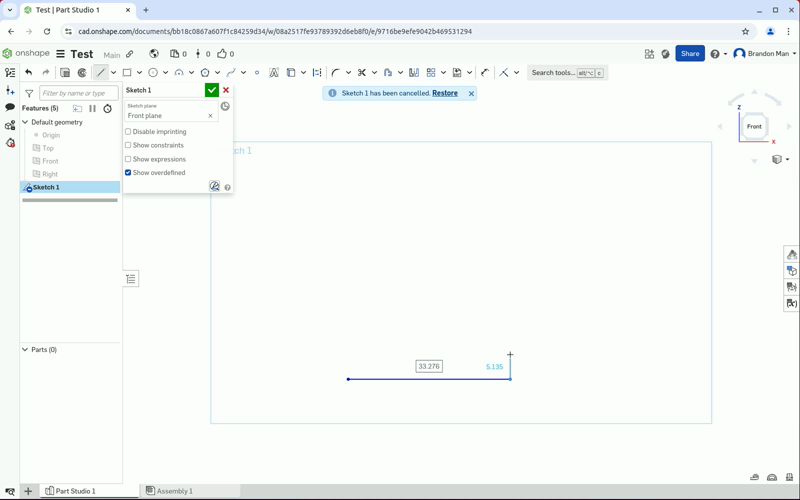
click(510, 354)
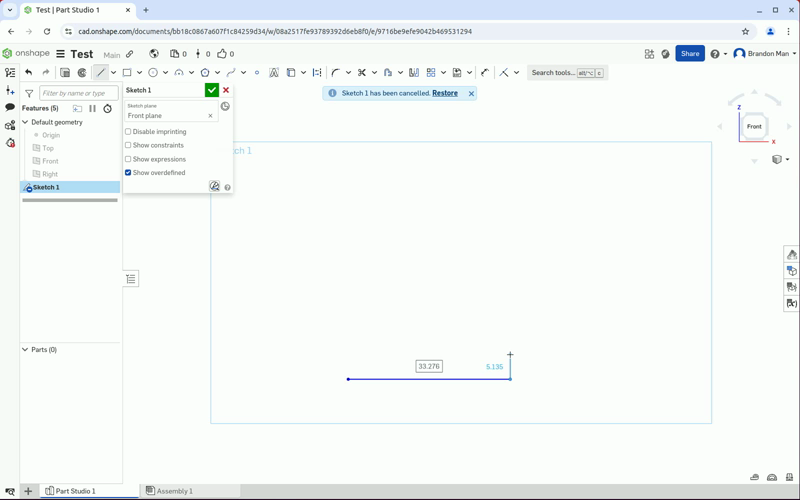
key_up(shift)
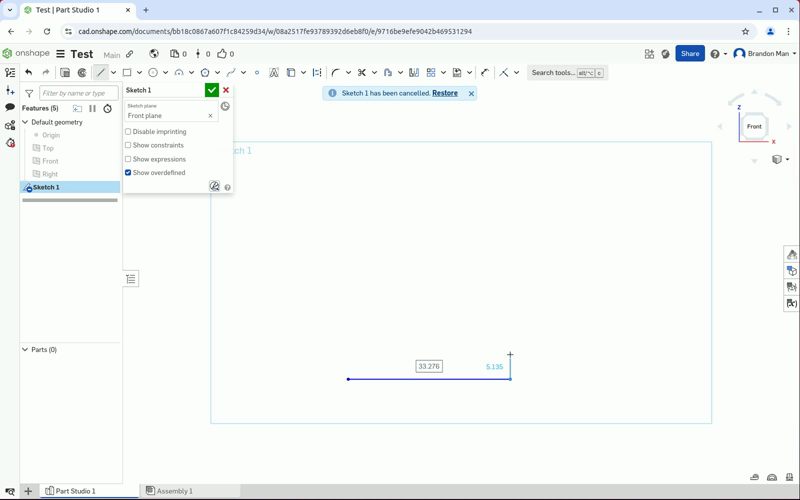
key_down(shift)
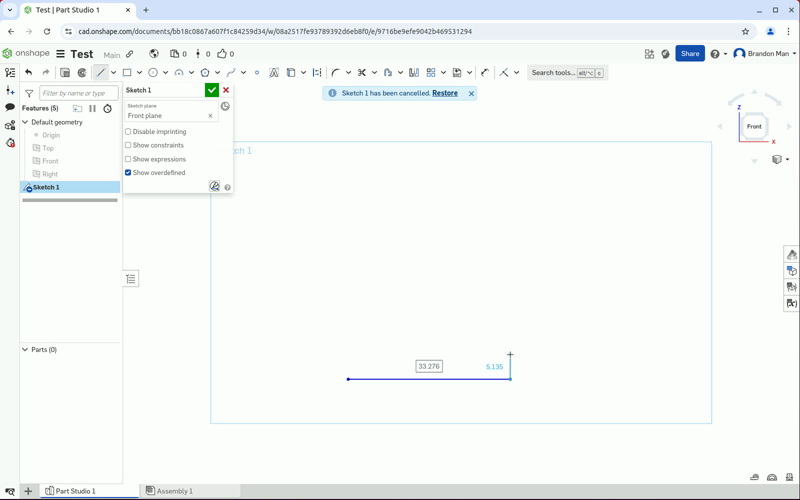
mouse_move(385, 354)
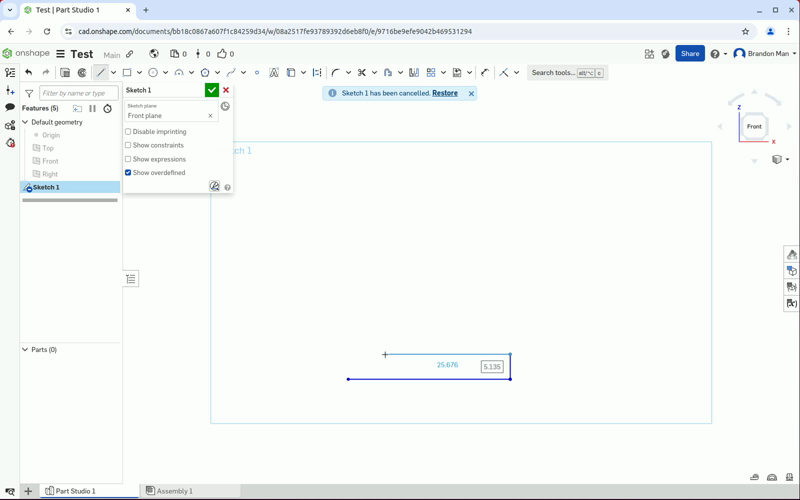
click(385, 354)
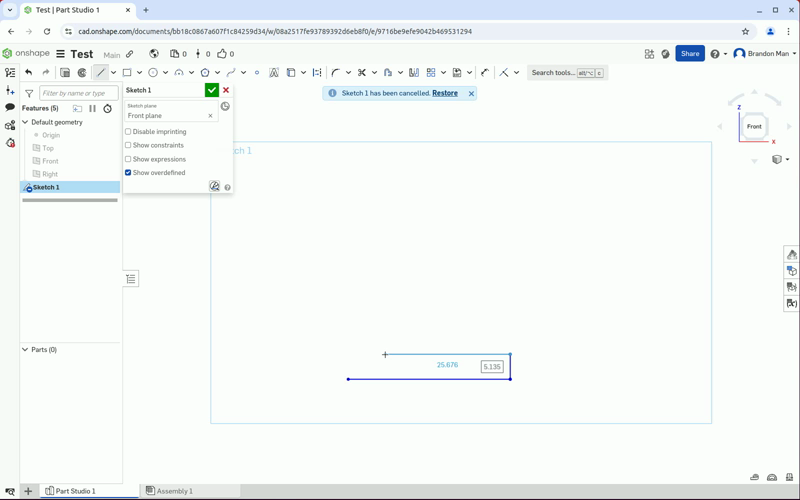
key_up(shift)
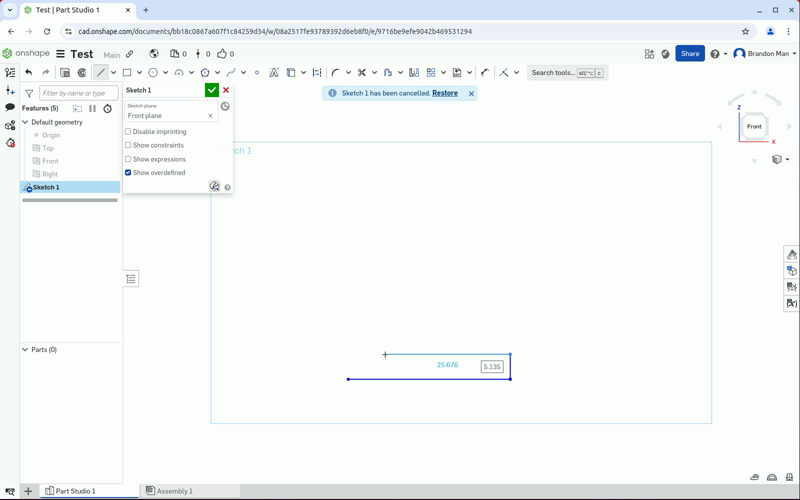
key_down(shift)
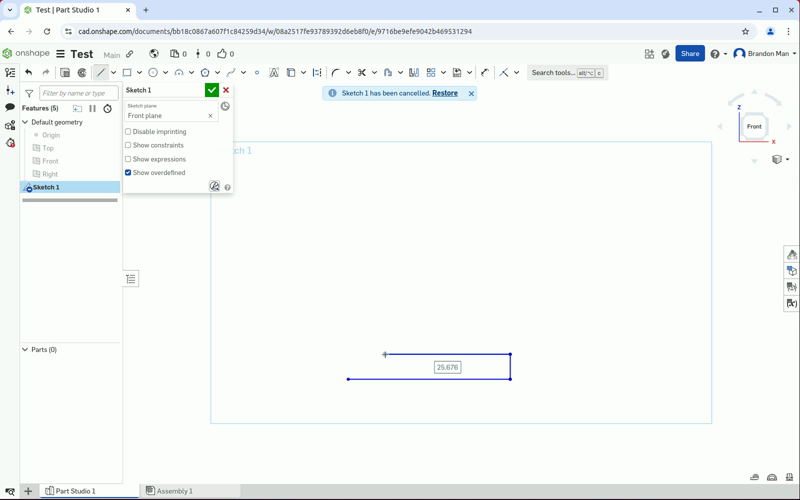
mouse_move(385, 212)
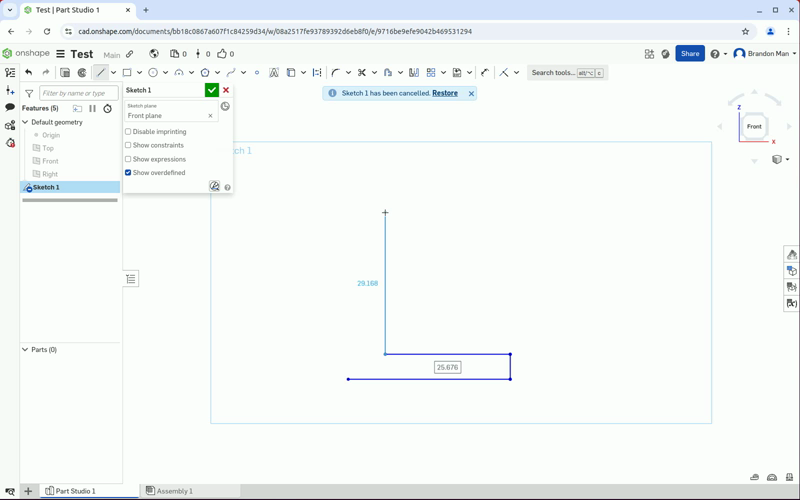
click(385, 212)
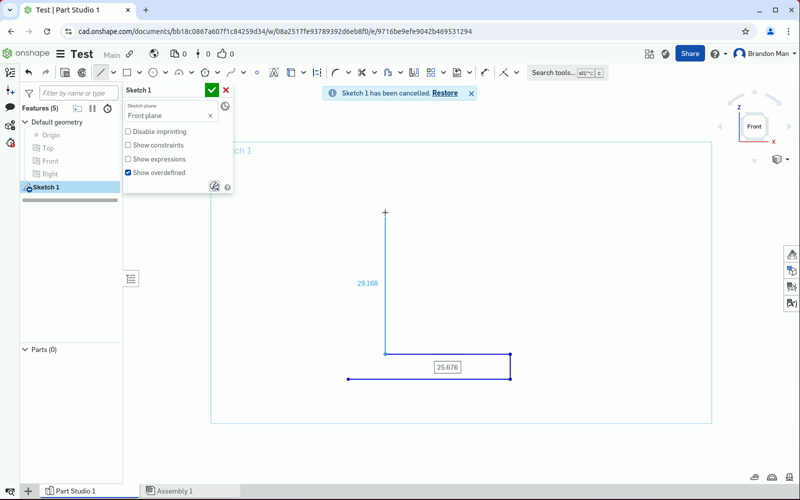
key_up(shift)
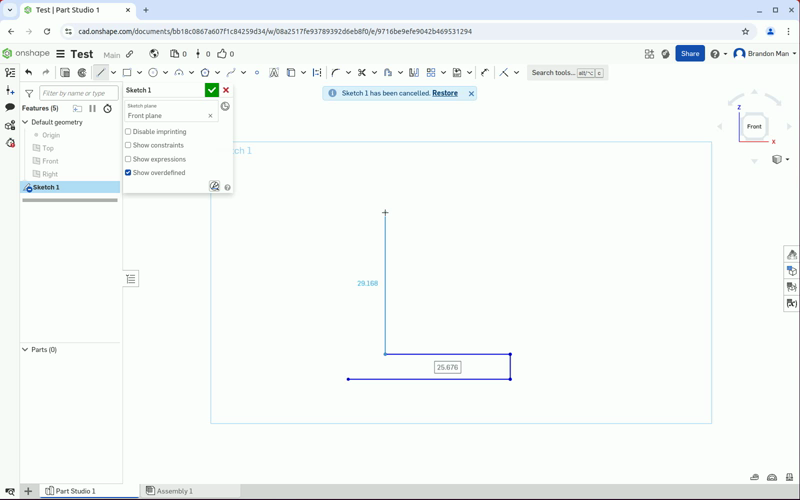
key_down(shift)
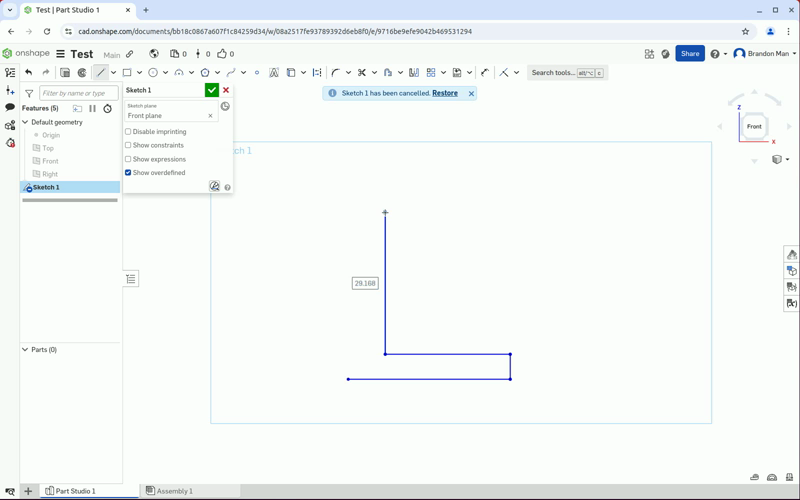
mouse_move(415, 212)
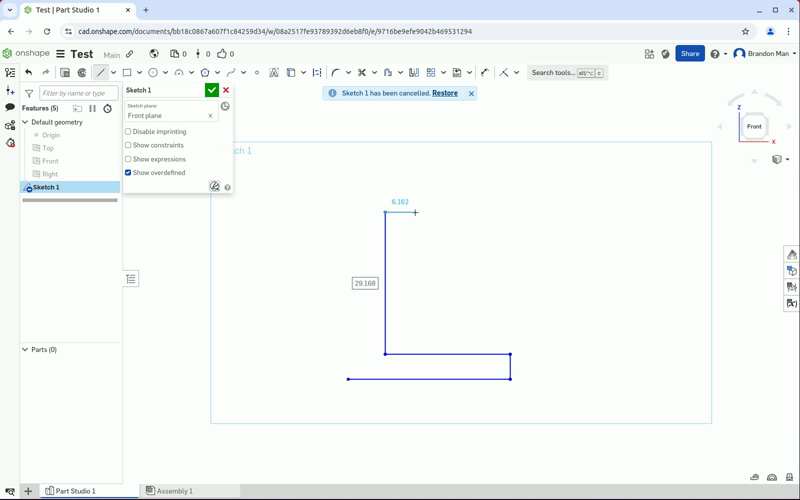
mouse_move(348, 212)
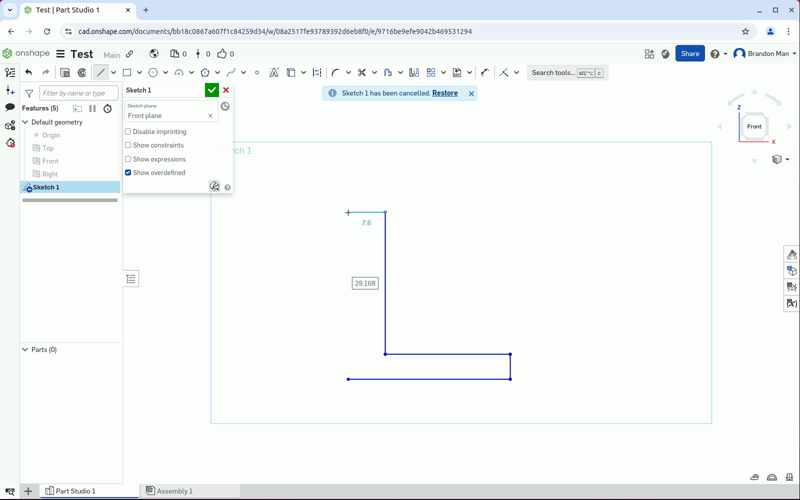
click(348, 212)
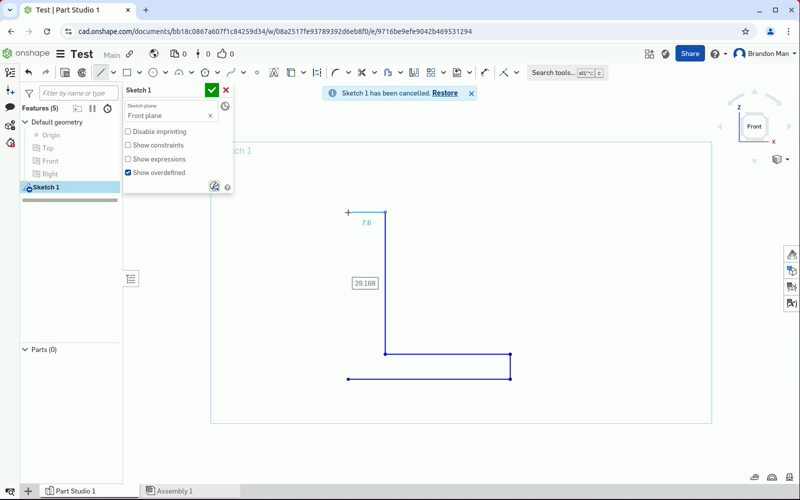
key_up(shift)
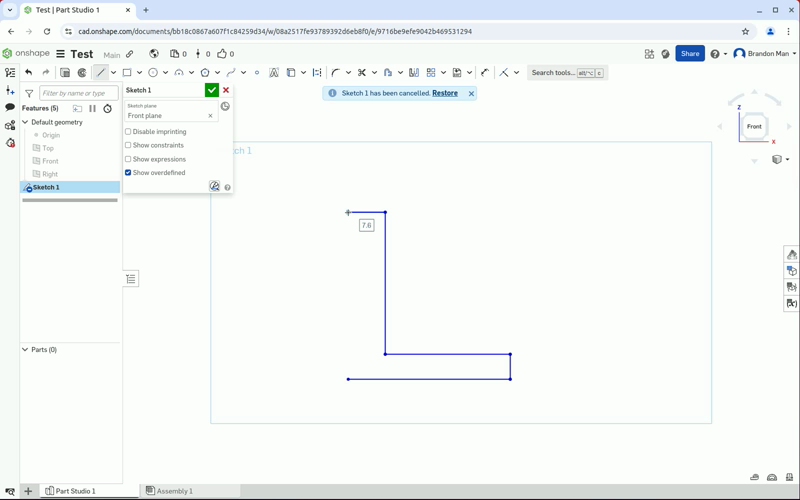
key_down(shift)
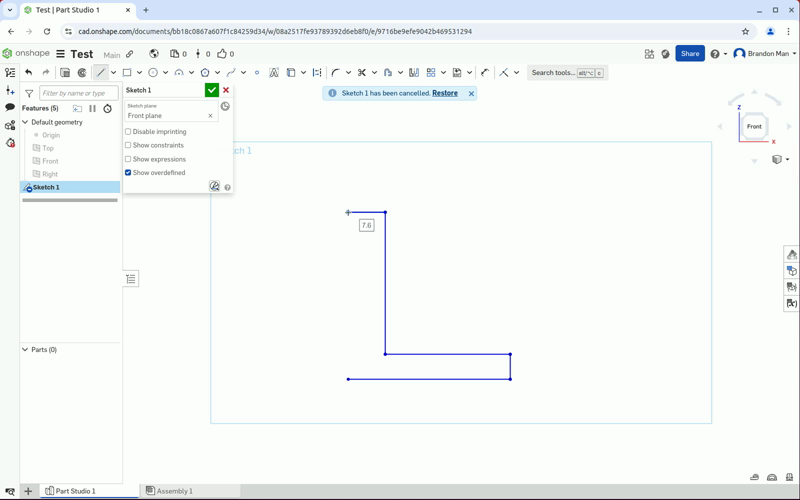
mouse_move(348, 379)
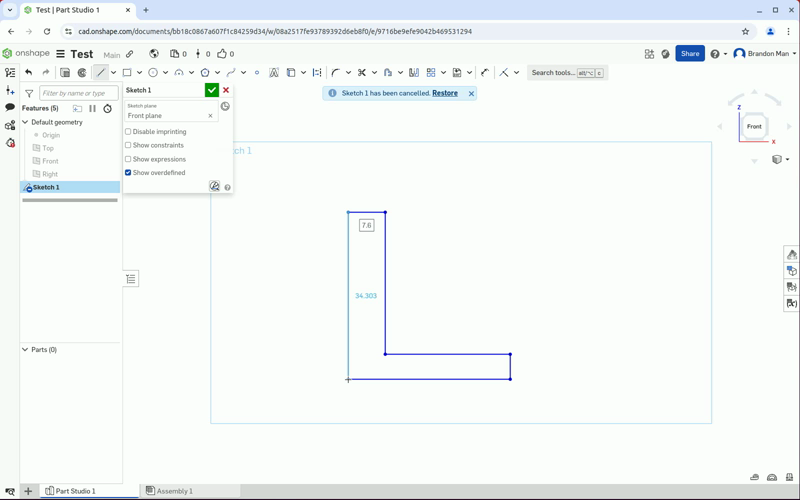
key_up(shift)
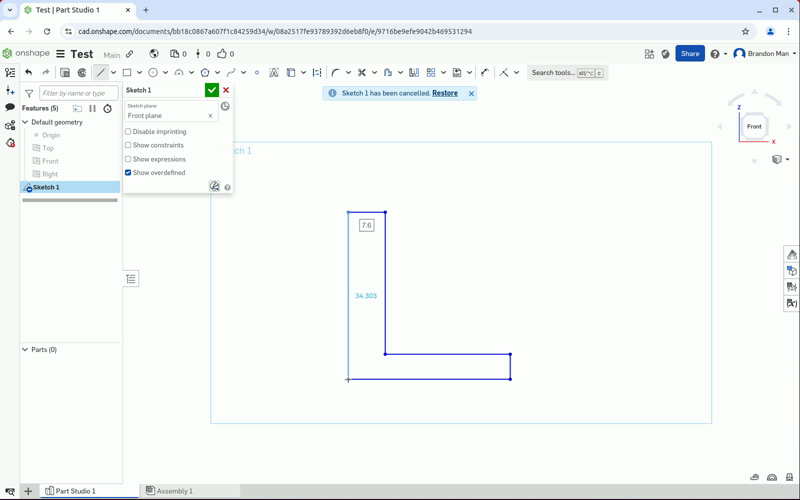
click(348, 379)
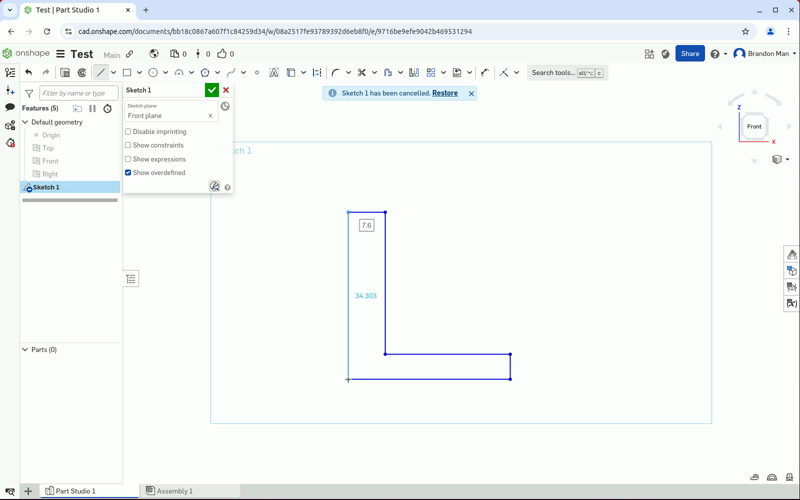
key(esc)
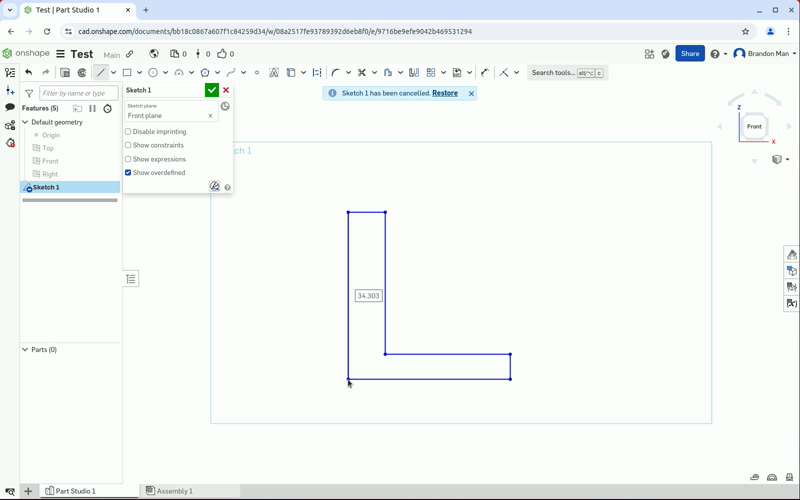
mouse_move(356, 306)
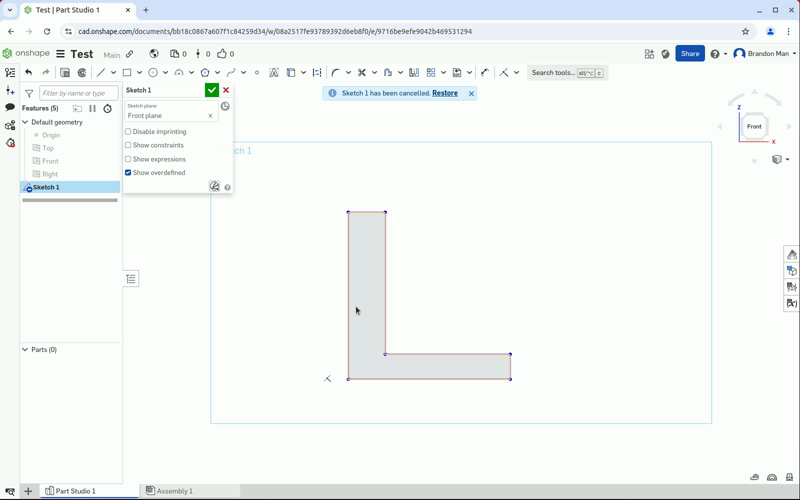
click(356, 306)
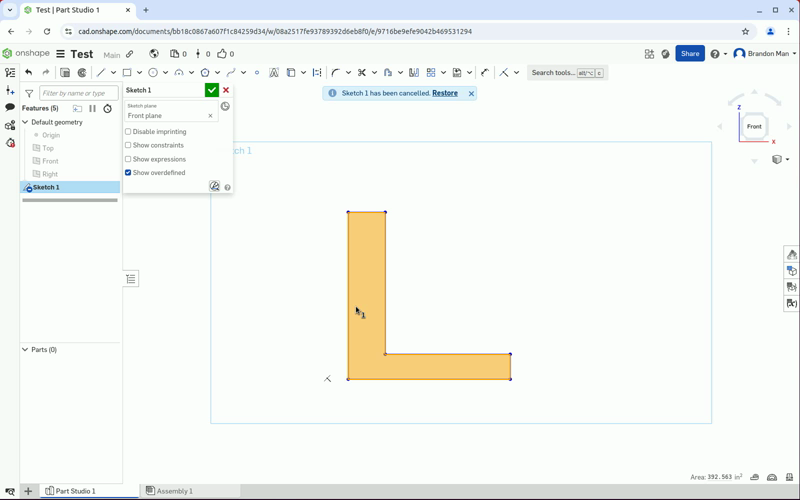
mouse_move(73, 352)
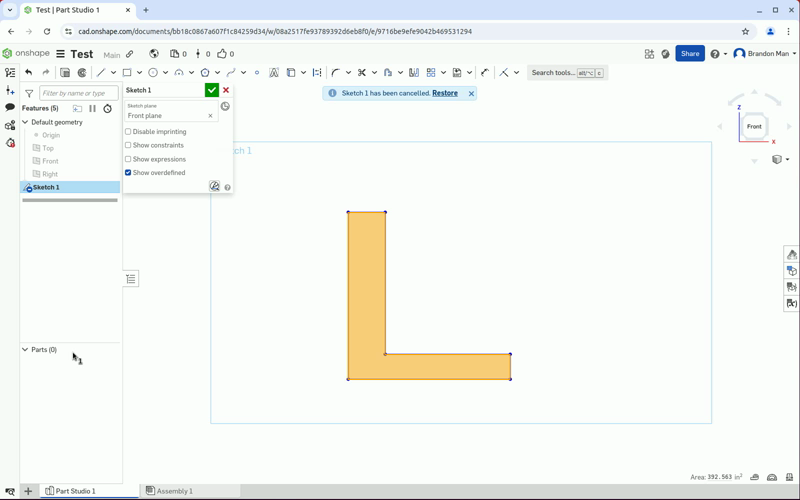
key(shift+y)
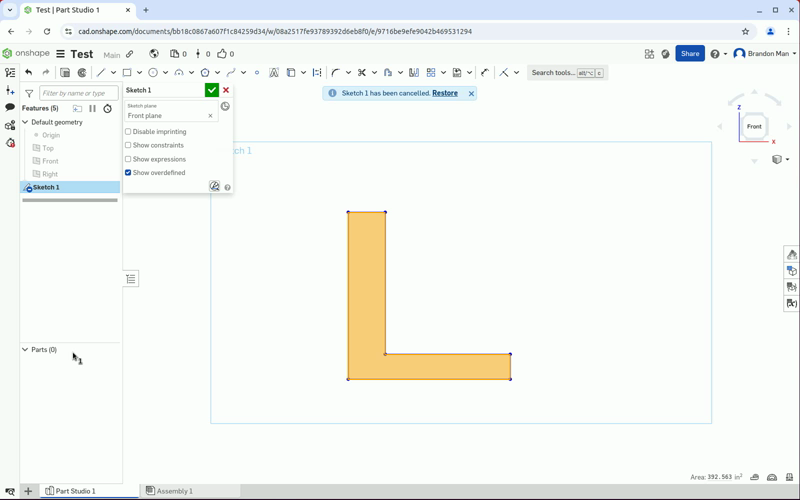
key(shift+e)
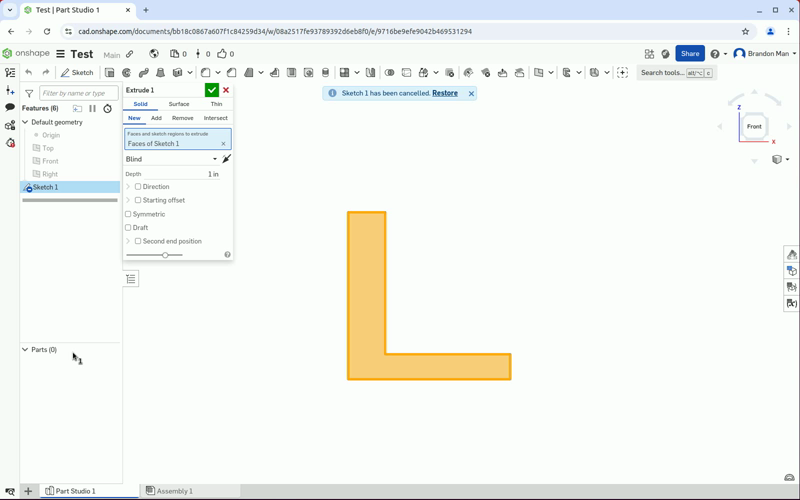
mouse_move(143, 106)
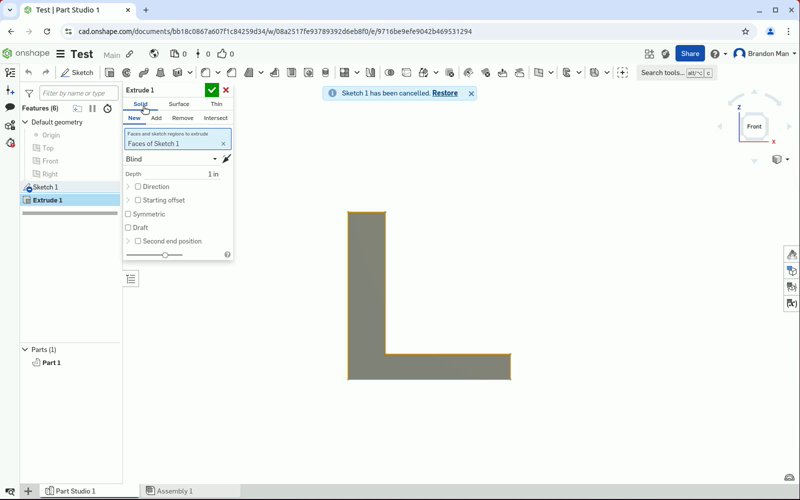
click(143, 106)
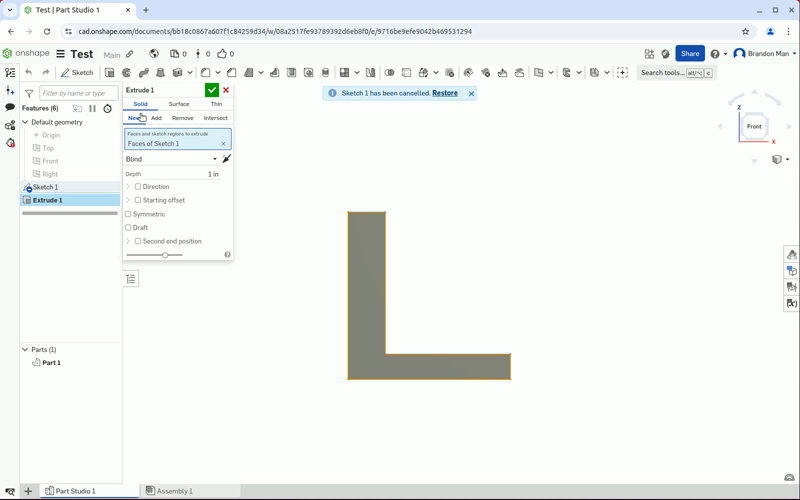
mouse_move(137, 120)
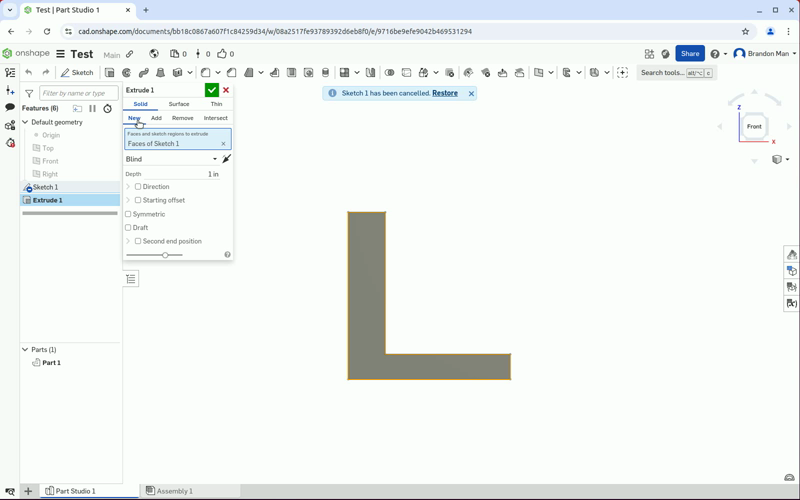
click(137, 120)
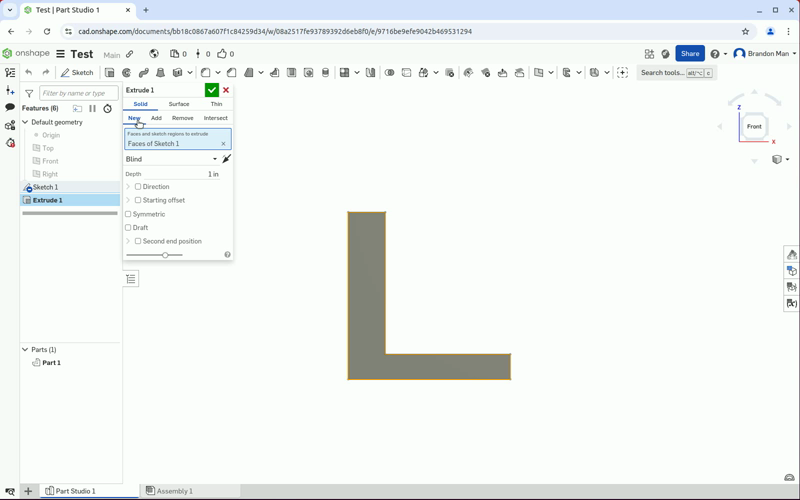
key(tab, 4)
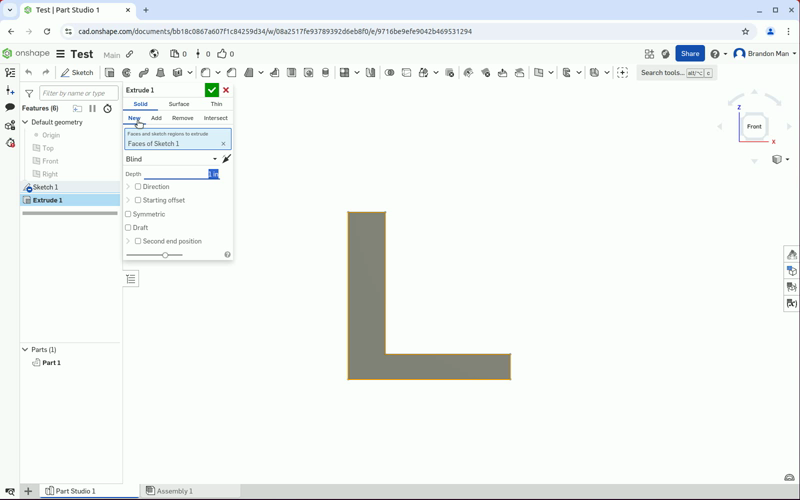
text(6.499)
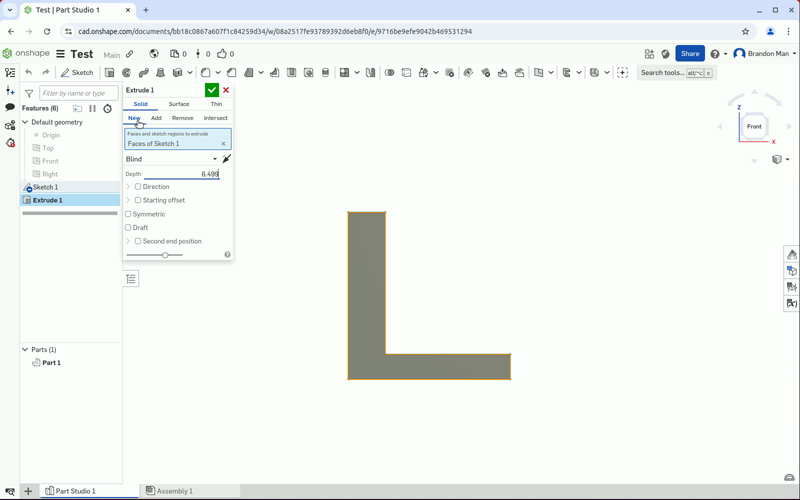
key(enter)
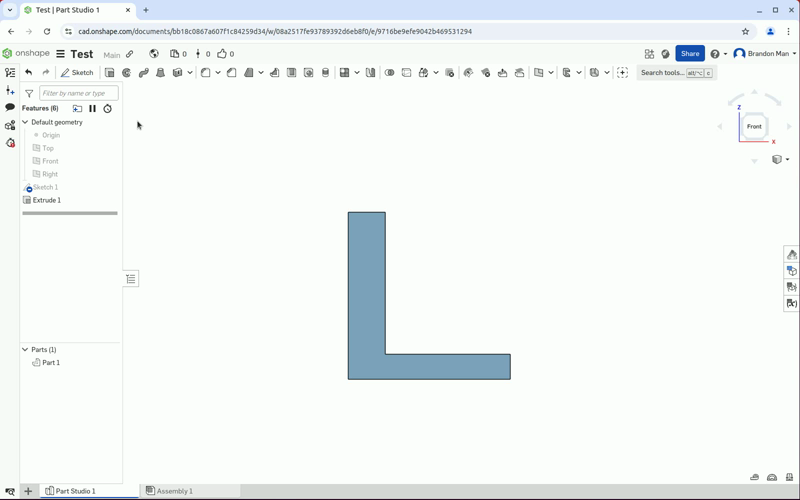
key(shift+h)
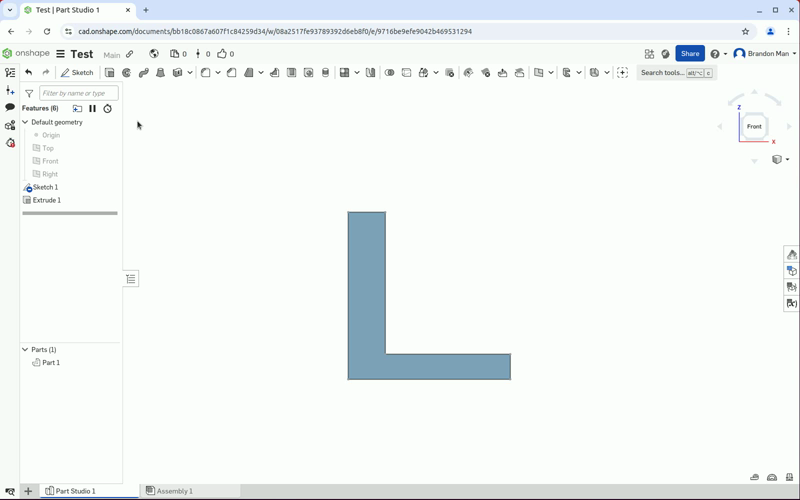
key(shift+h)
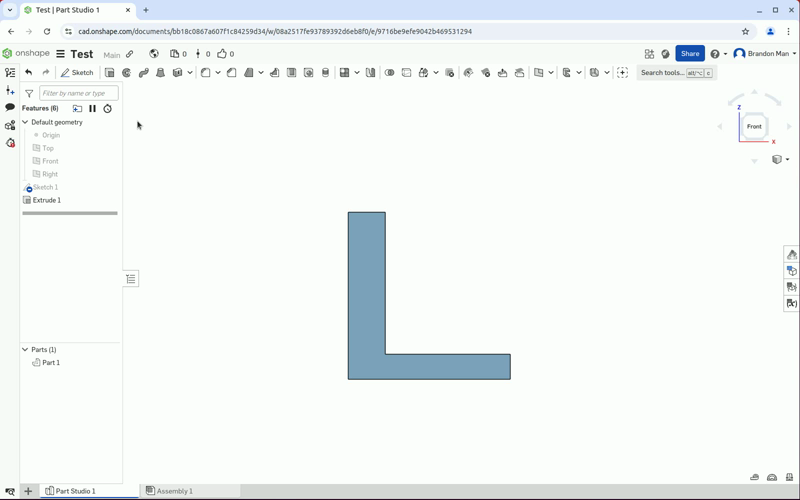
mouse_move(73, 189)
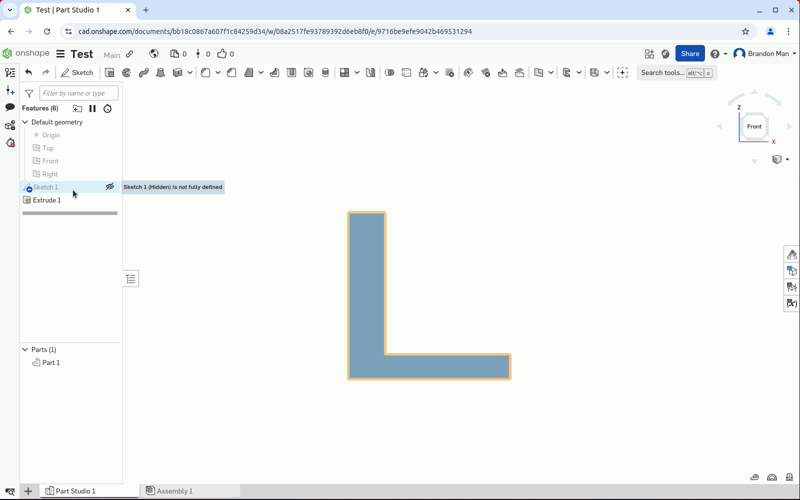
click(73, 189)
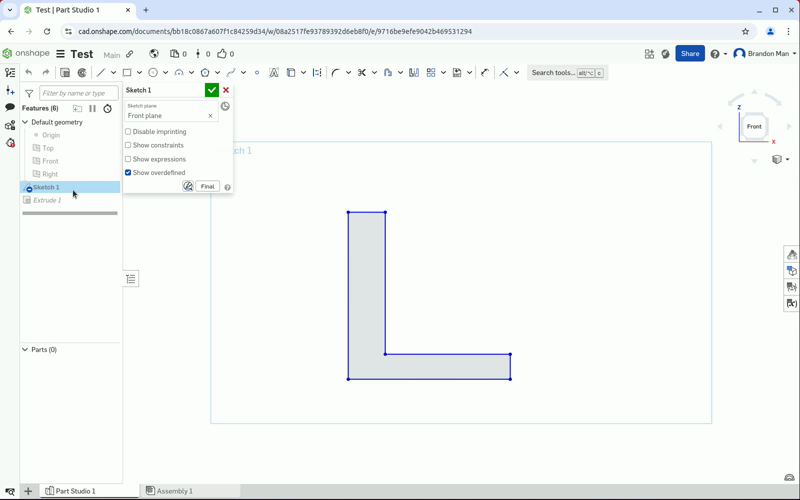
mouse_move(229, 92)
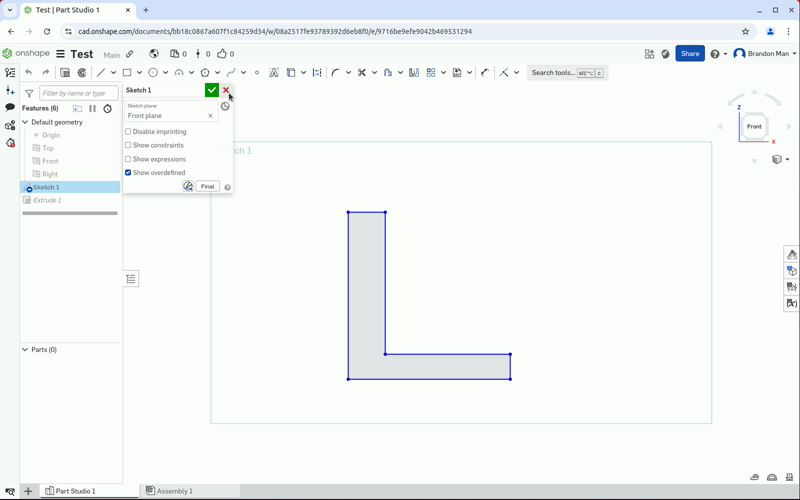
click(229, 92)
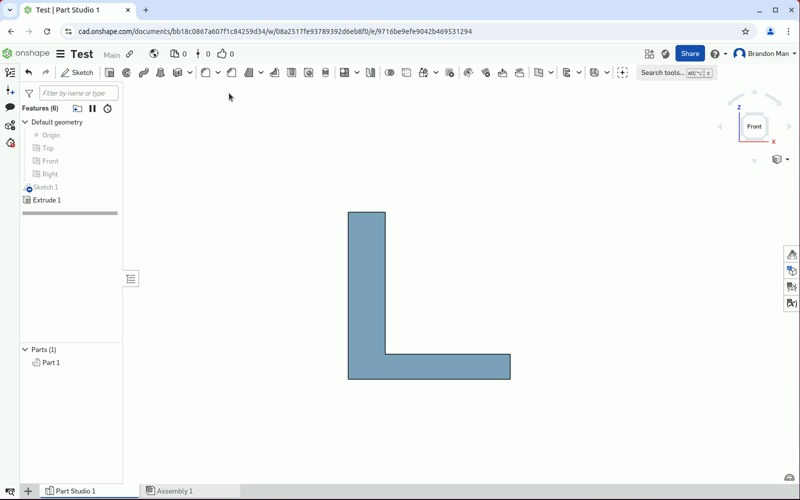
mouse_move(73, 352)
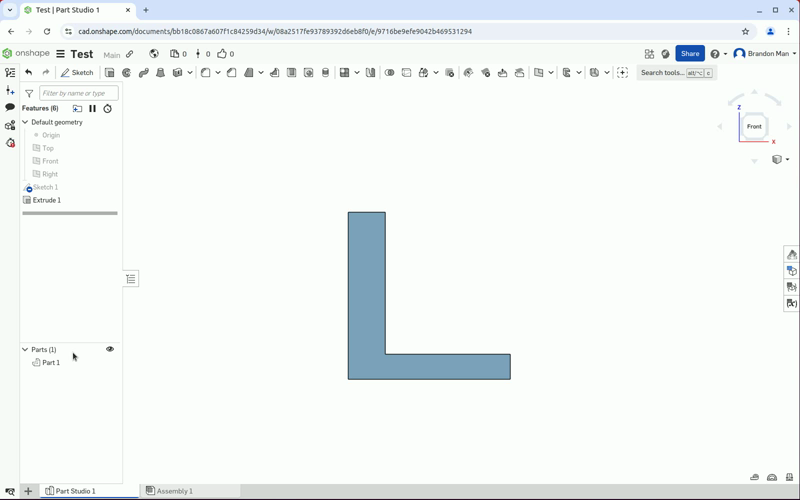
key(y)
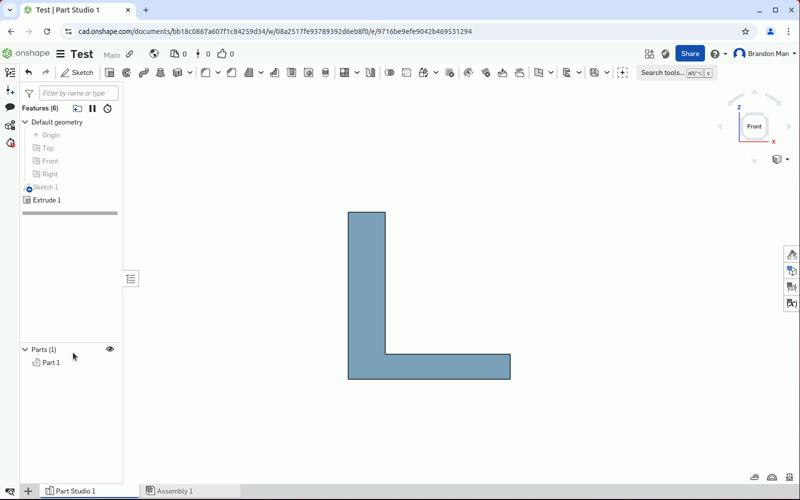
key(shift+p)
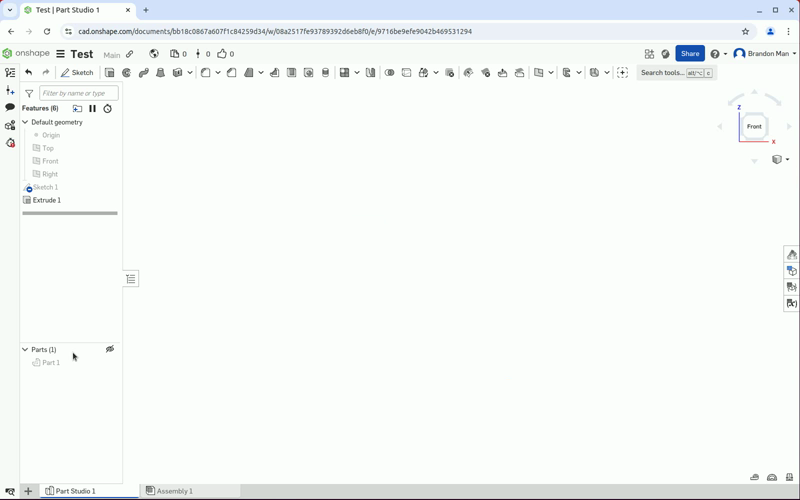
key(space)
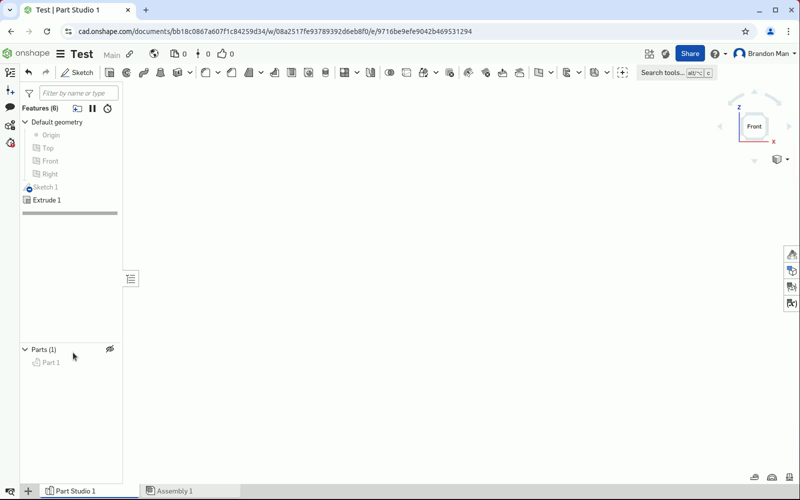
key_down(shift)
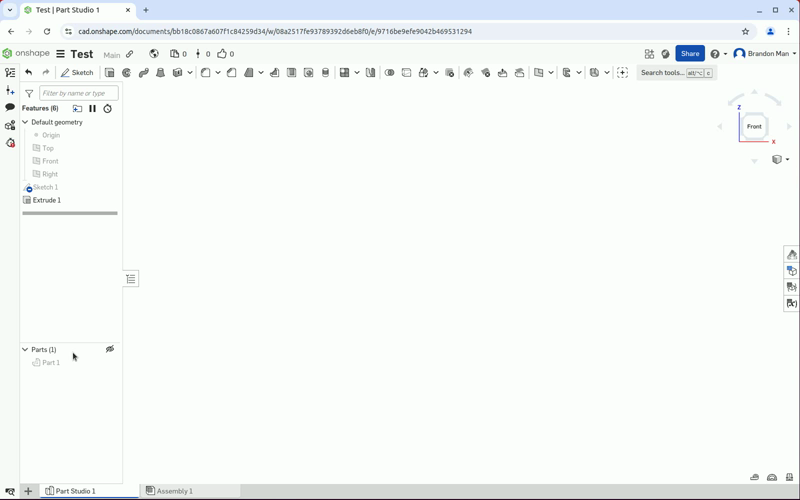
key(down)
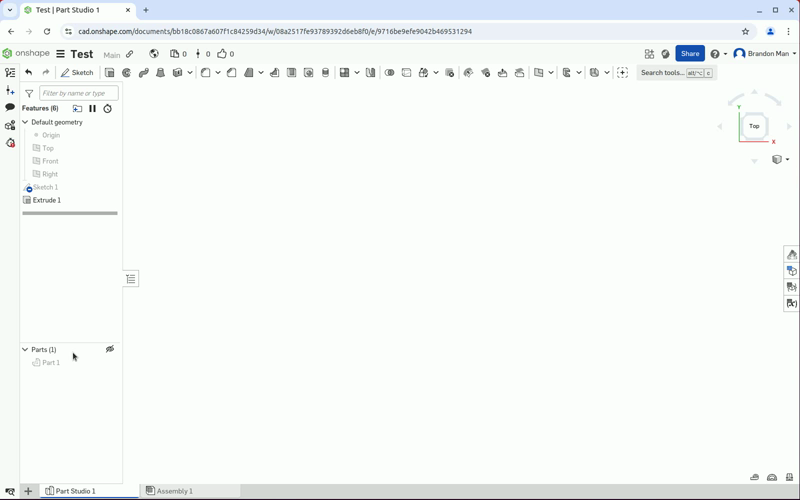
key_up(shift)
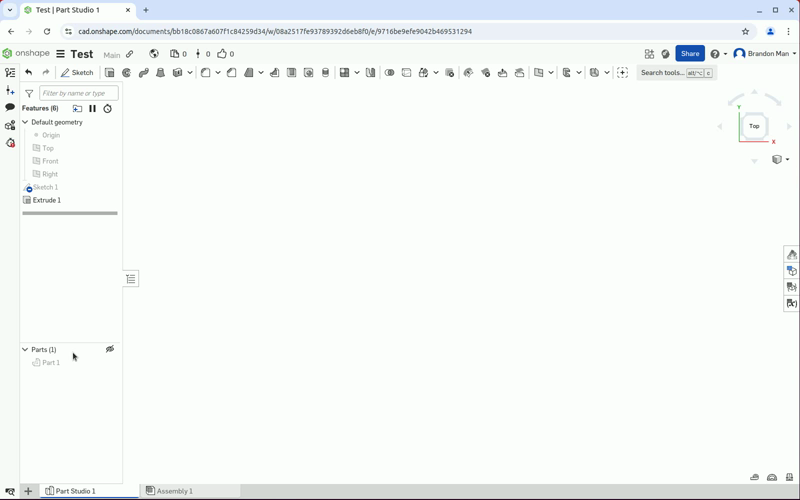
mouse_move(73, 352)
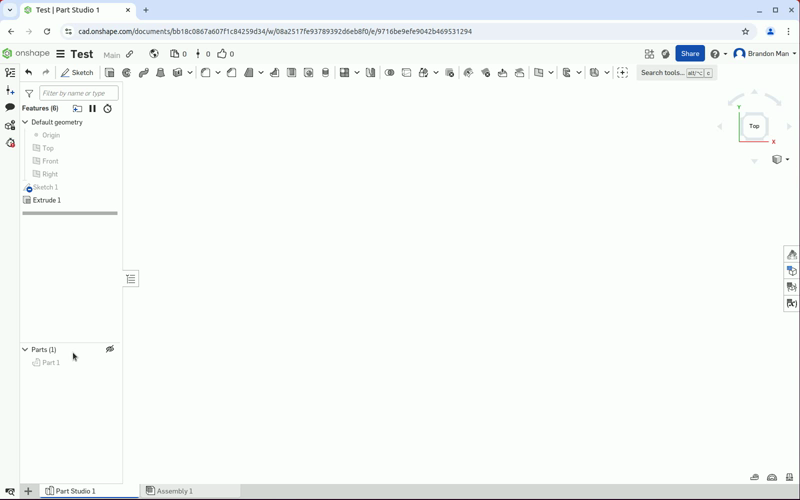
key(shift+y)
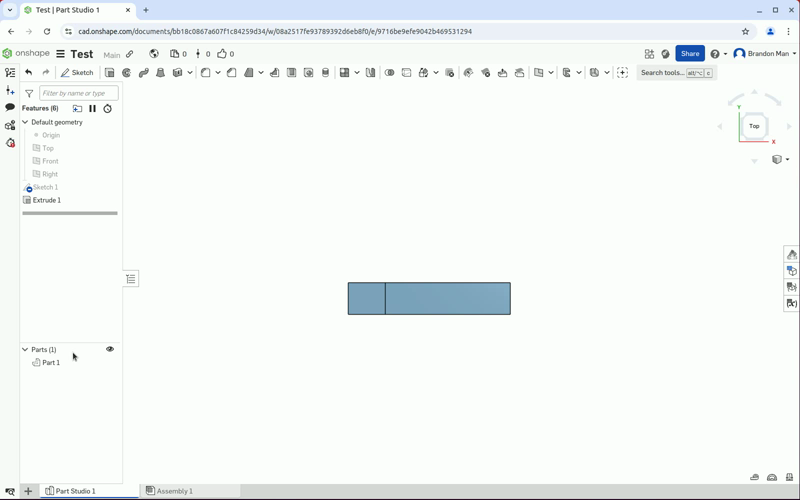
mouse_move(541, 75)
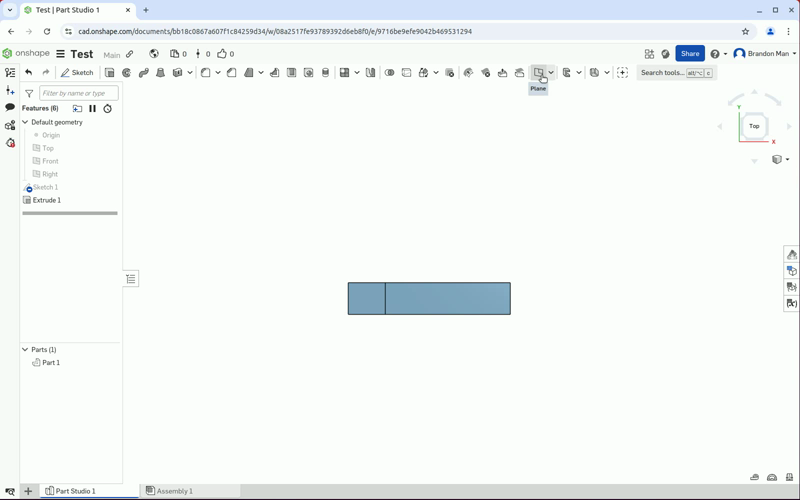
click(541, 75)
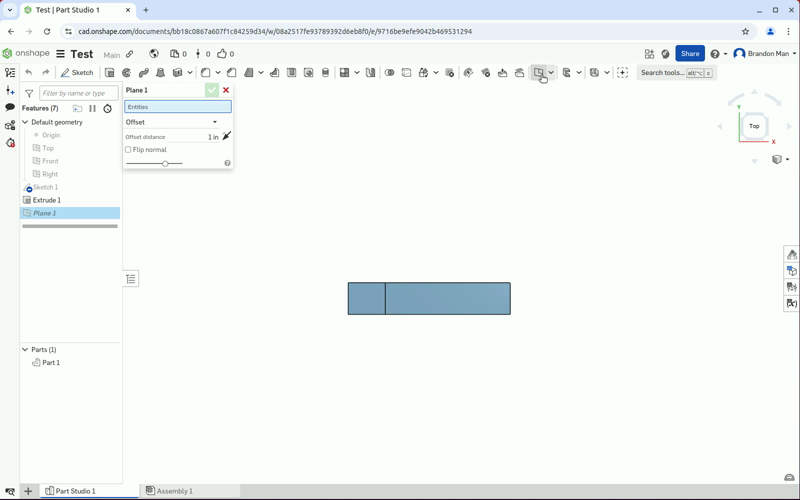
mouse_move(73, 150)
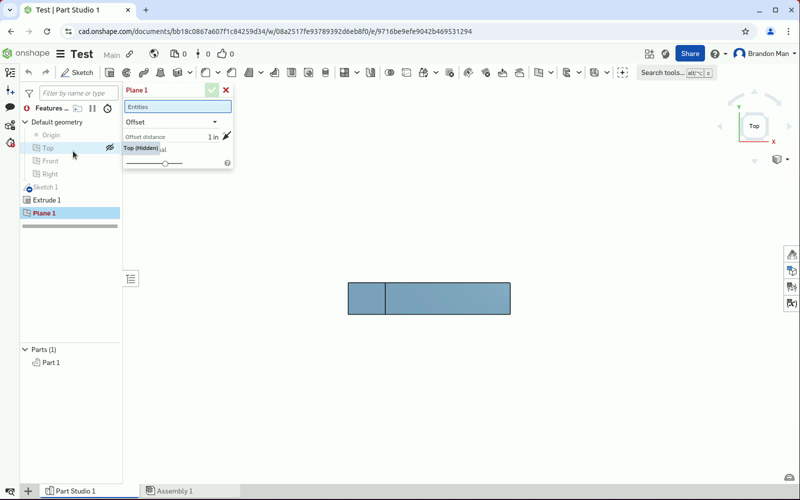
click(73, 150)
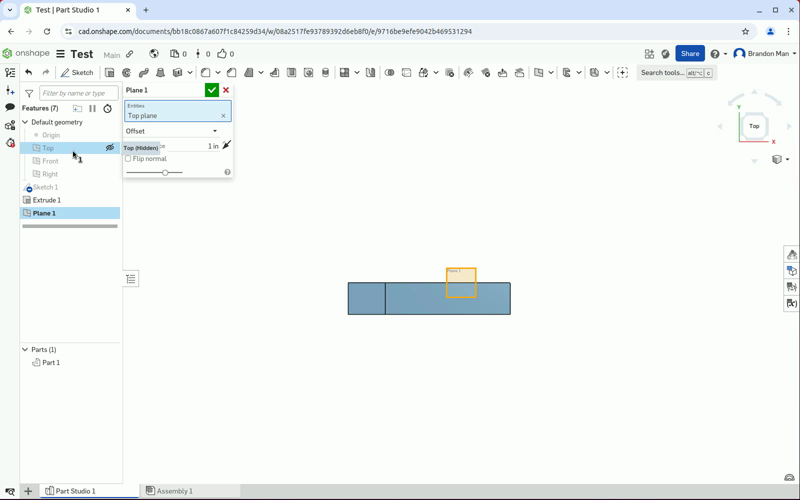
key(tab, 2)
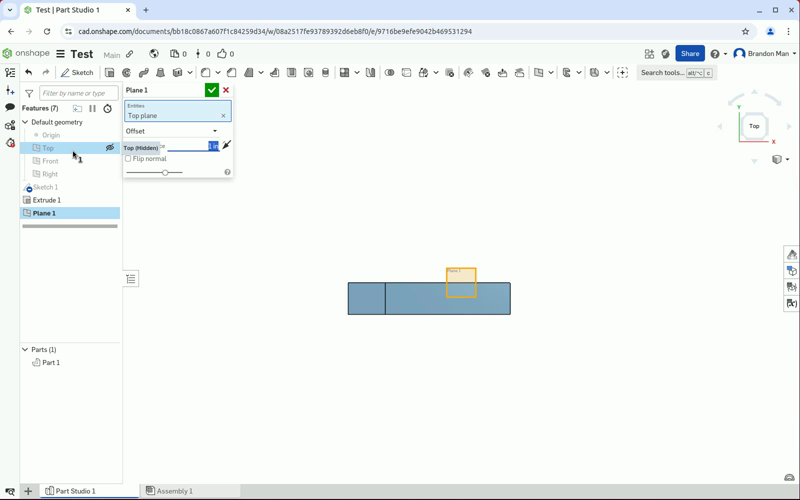
text(14.697)
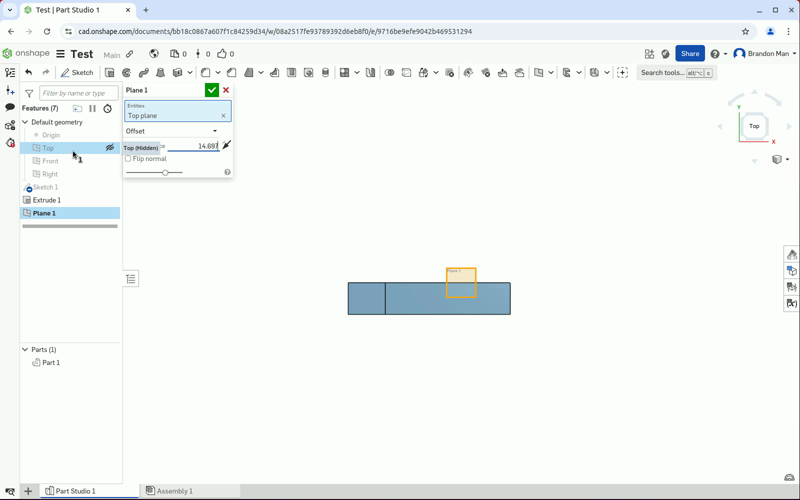
key(enter, 2)
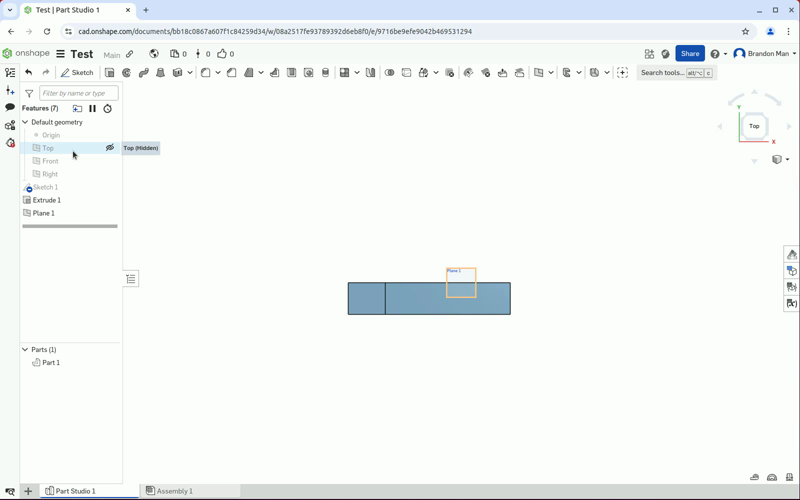
key(shift+s)
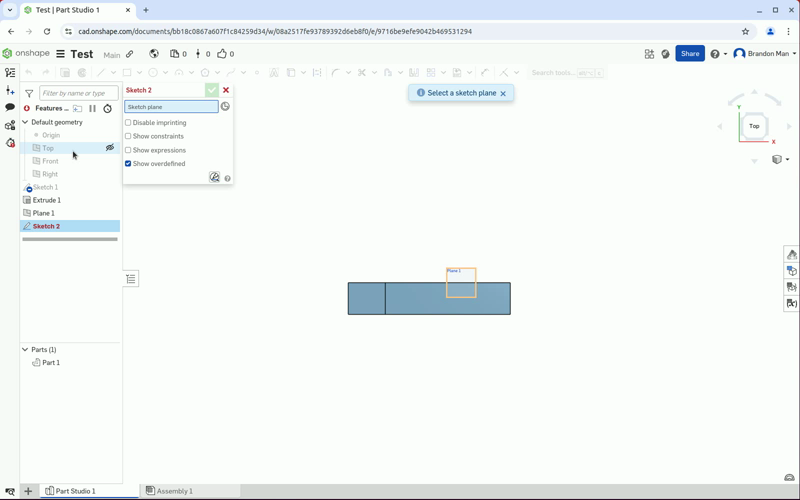
mouse_move(73, 215)
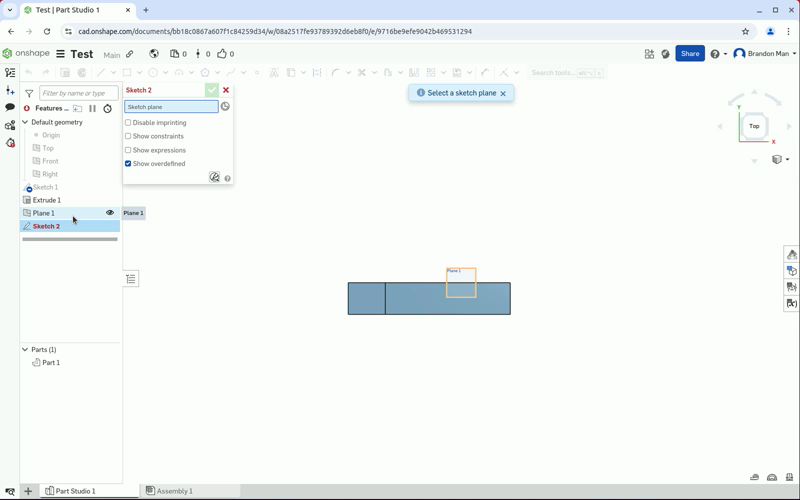
click(73, 215)
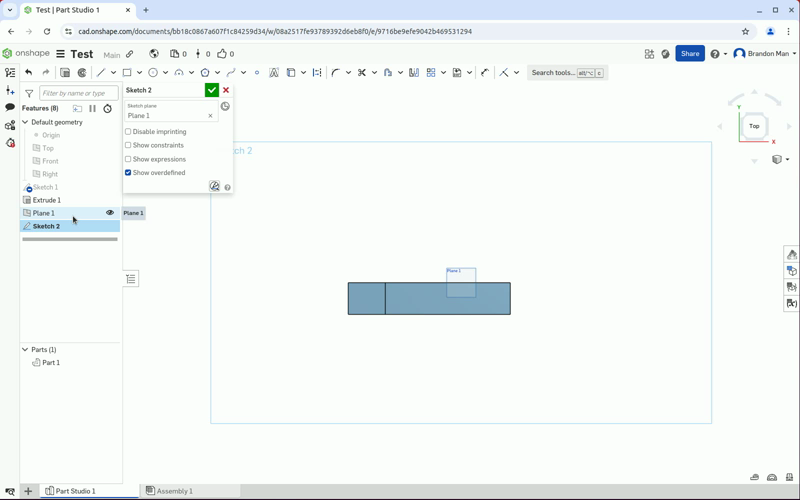
mouse_move(73, 352)
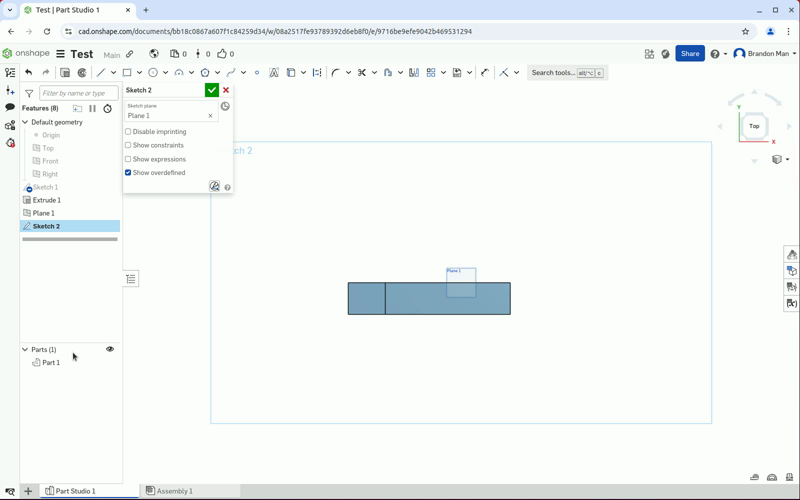
key(y)
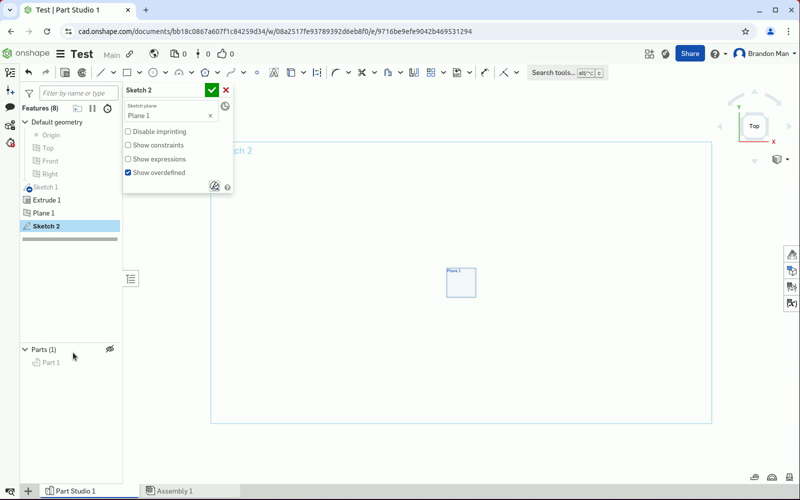
key(l)
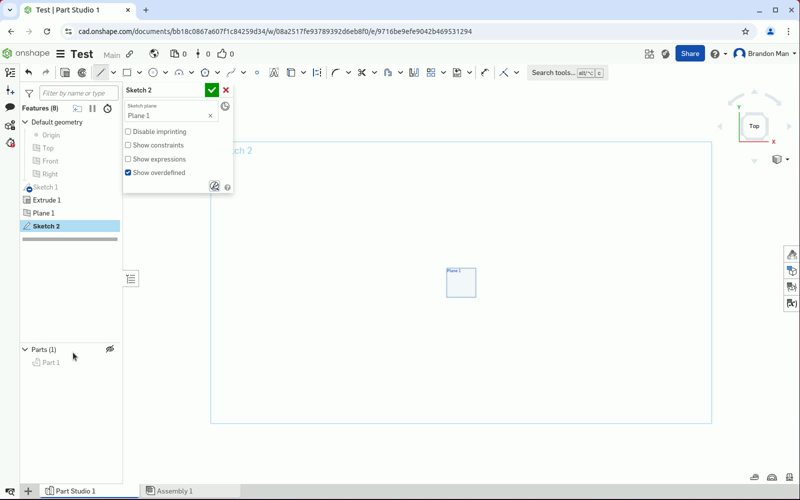
key_down(shift)
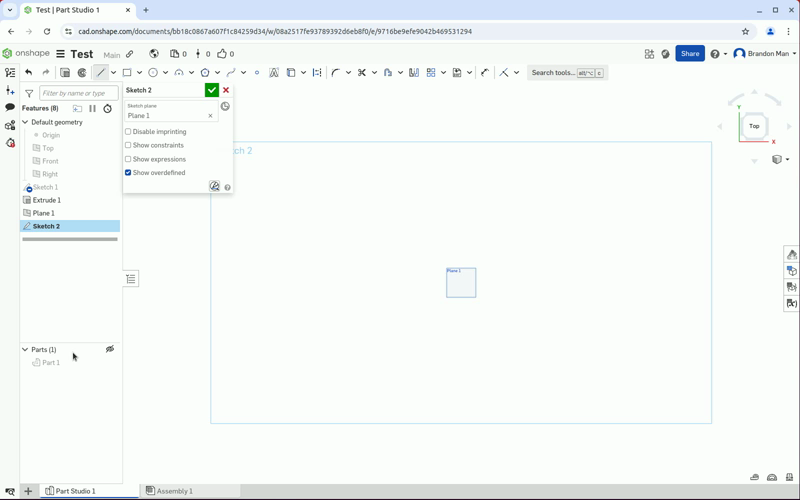
mouse_move(348, 294)
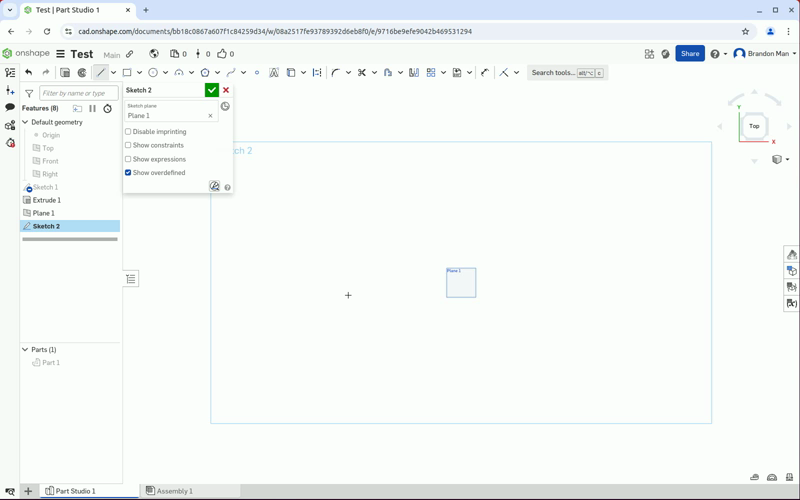
click(348, 294)
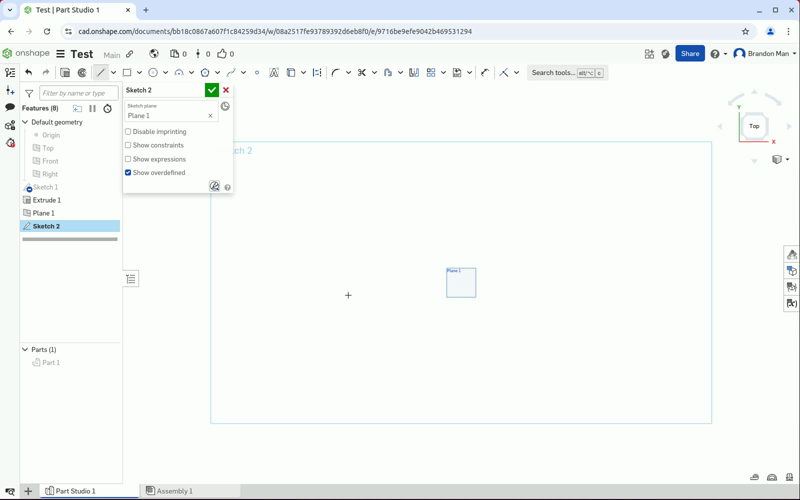
key_up(shift)
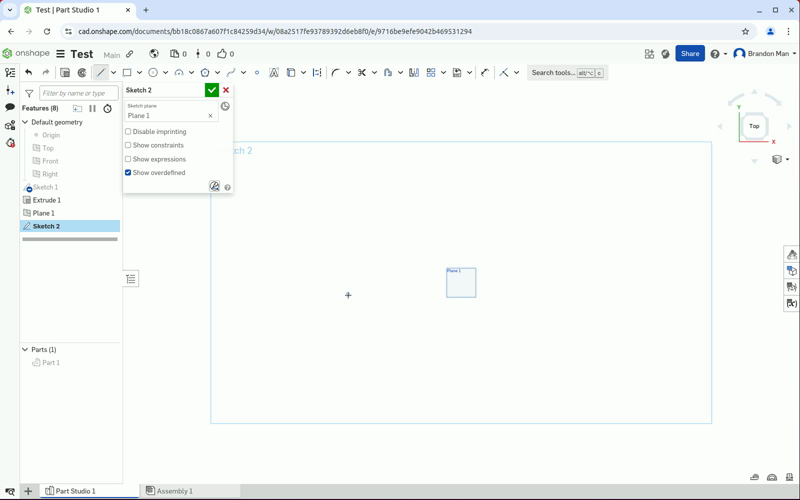
key_down(shift)
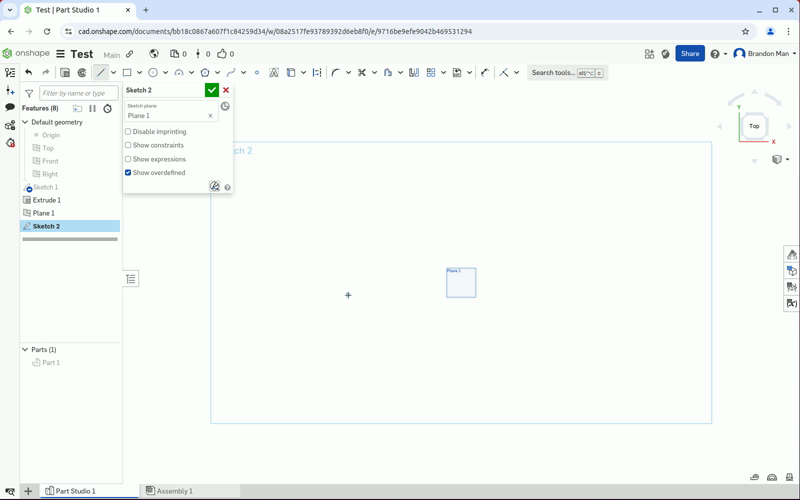
mouse_move(378, 294)
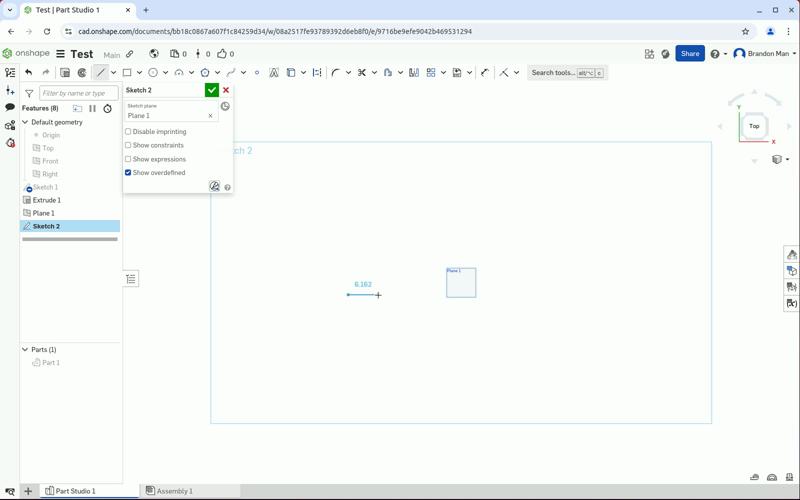
mouse_move(385, 294)
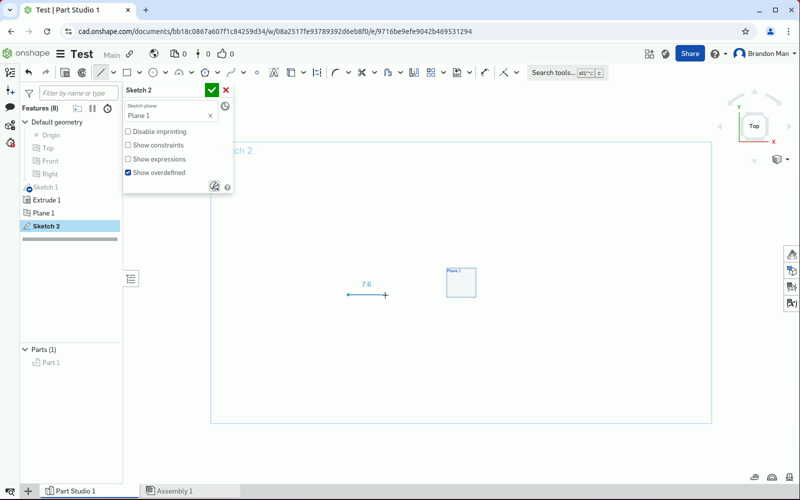
click(385, 294)
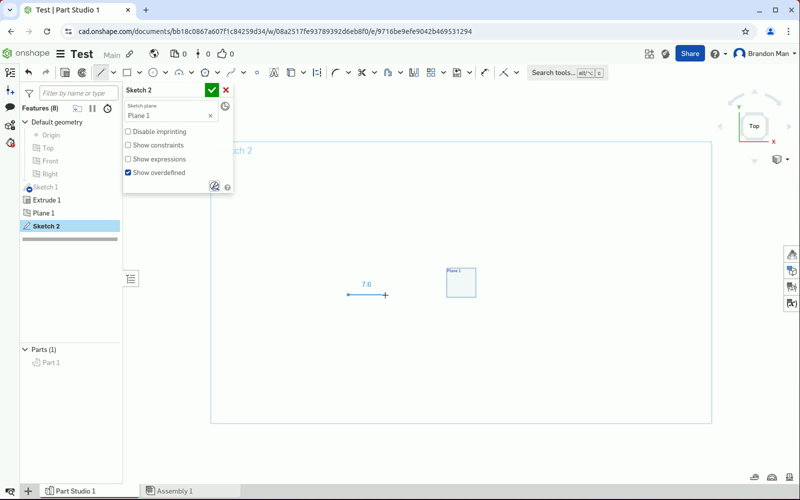
key_up(shift)
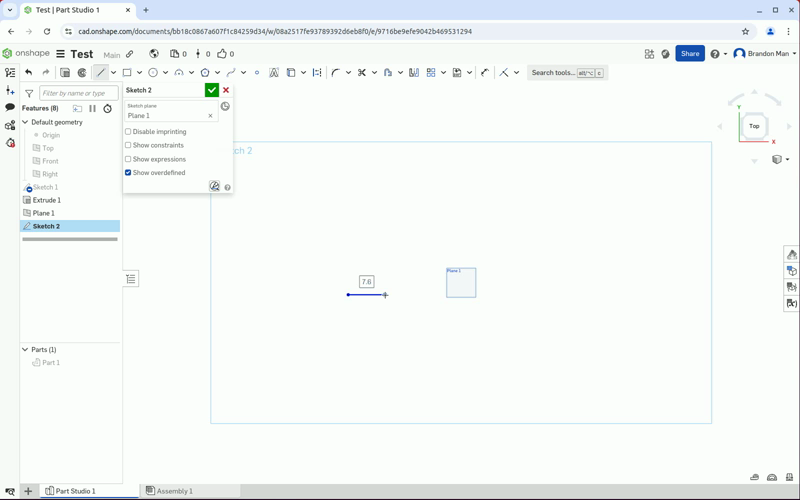
key_down(shift)
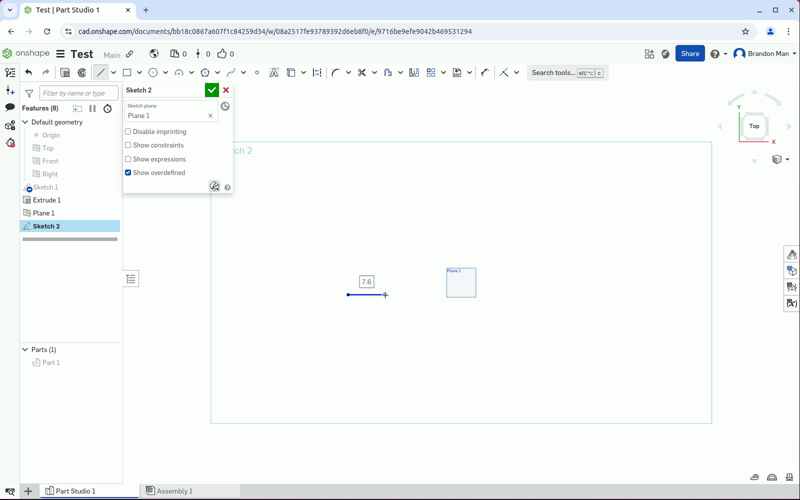
mouse_move(415, 294)
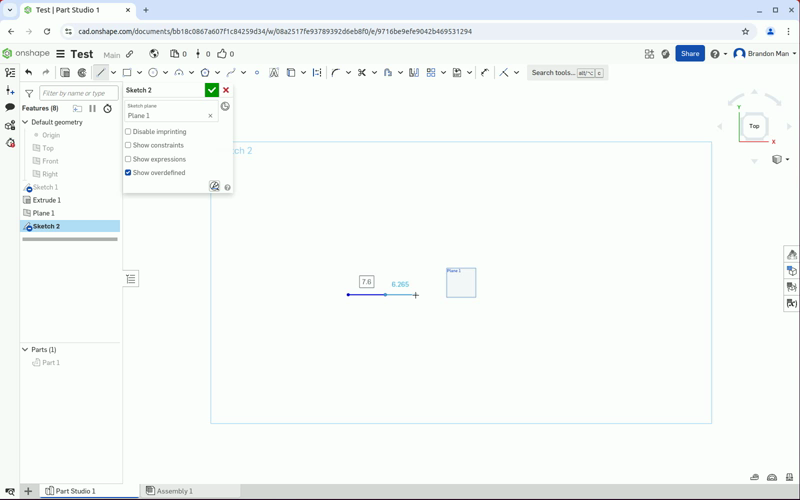
mouse_move(385, 283)
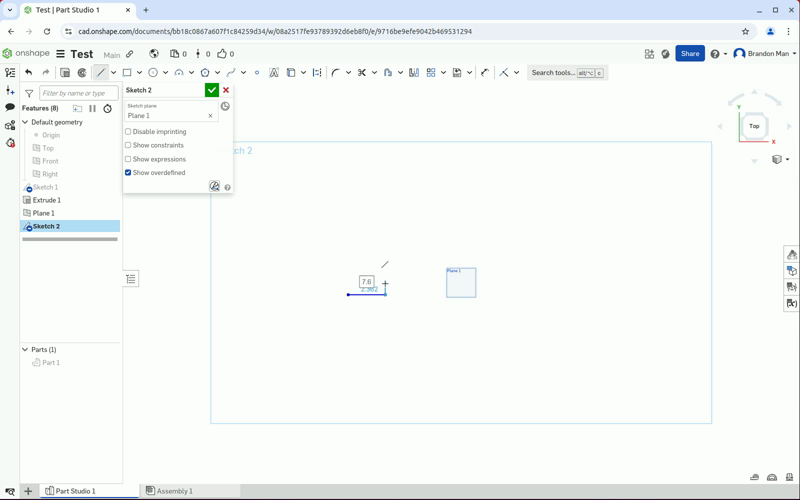
click(385, 283)
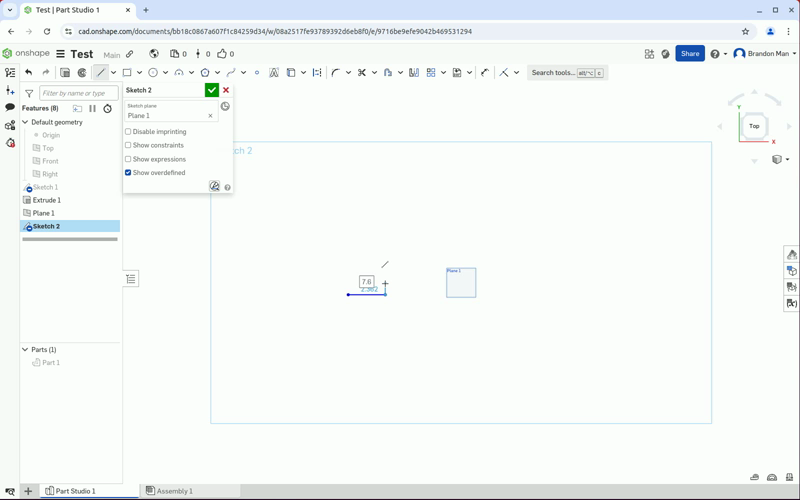
key_up(shift)
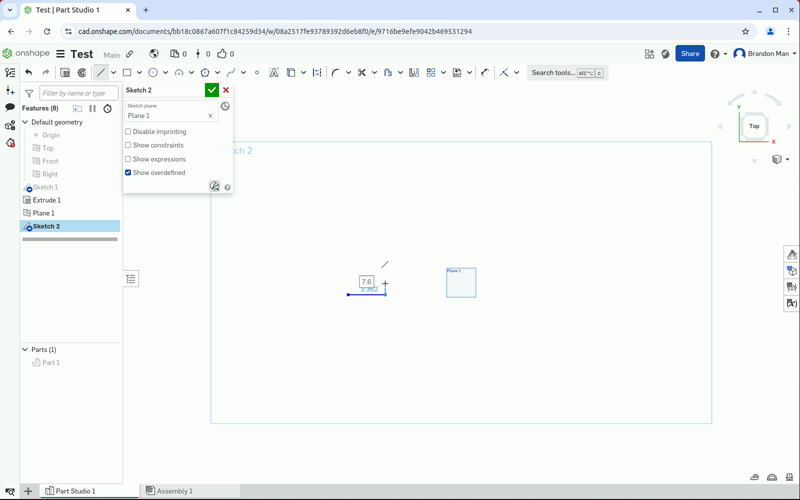
key_down(shift)
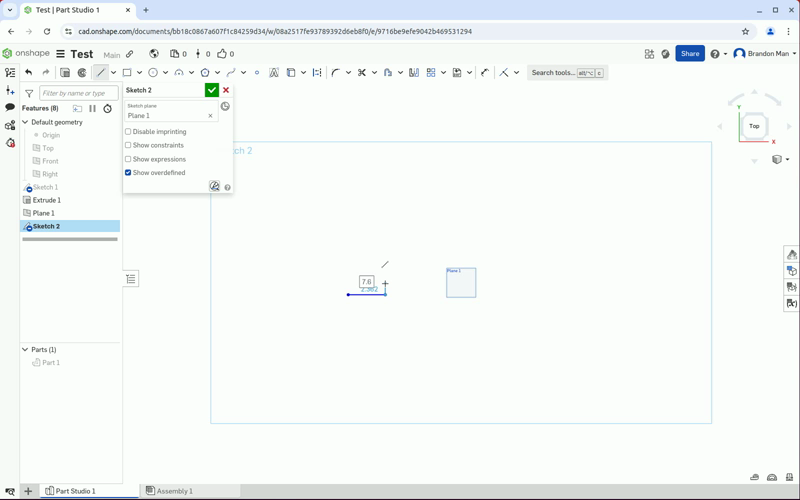
mouse_move(415, 283)
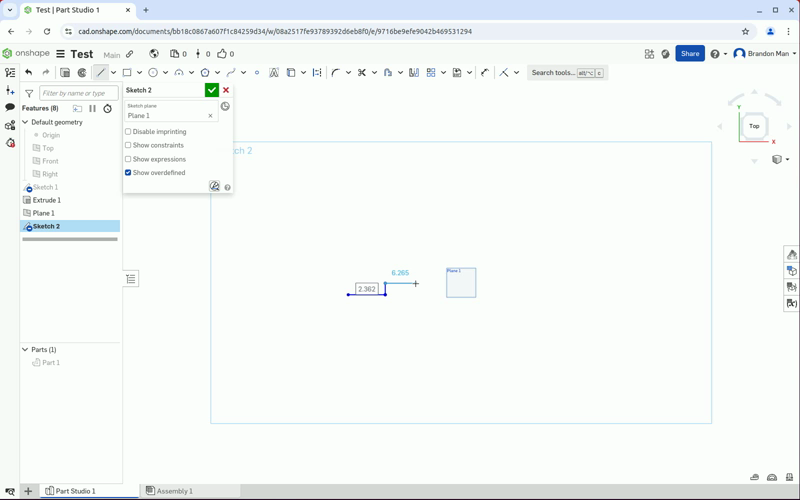
mouse_move(348, 283)
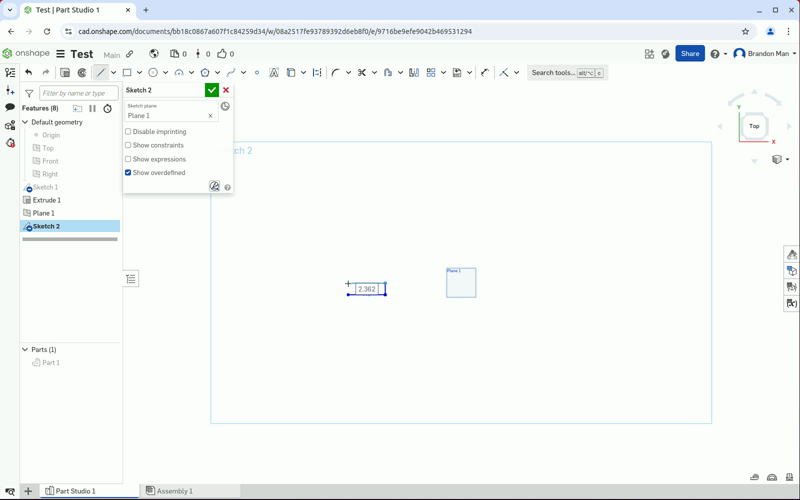
click(348, 283)
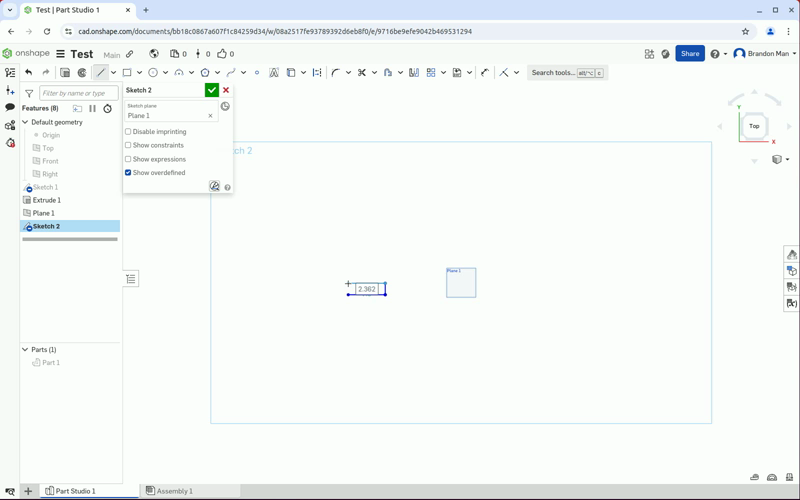
key_up(shift)
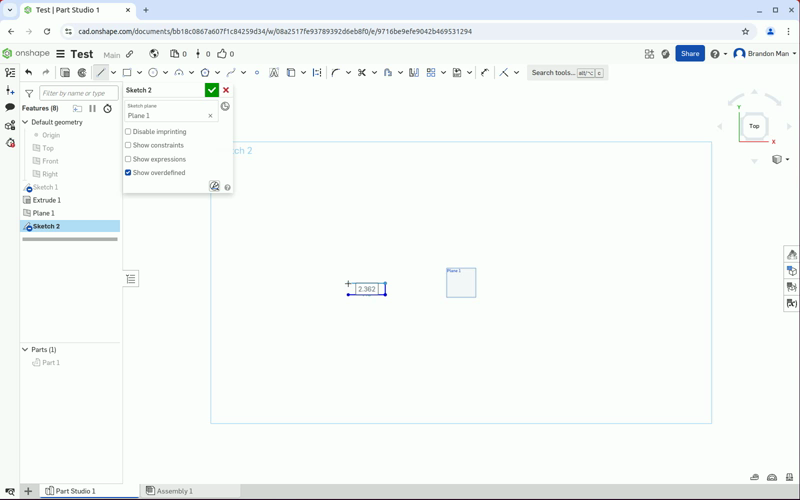
mouse_move(378, 283)
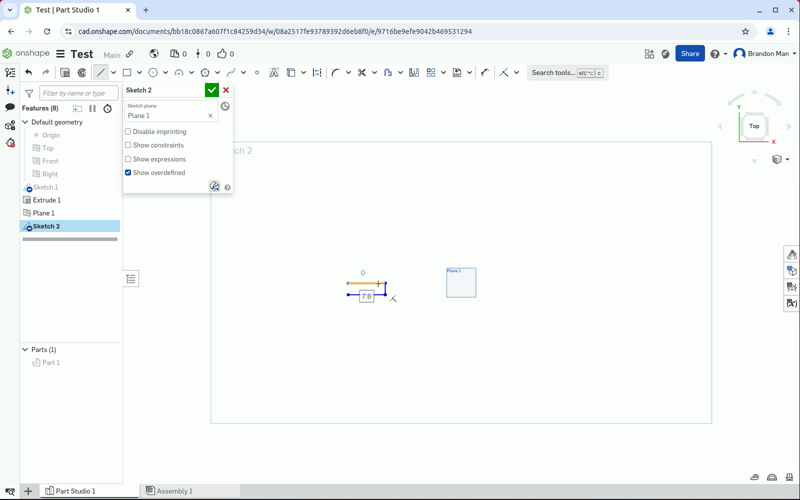
key_down(shift)
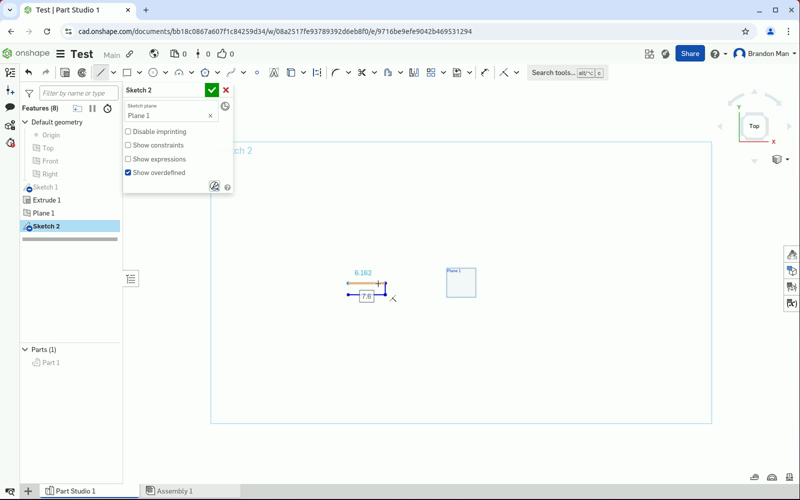
mouse_move(348, 294)
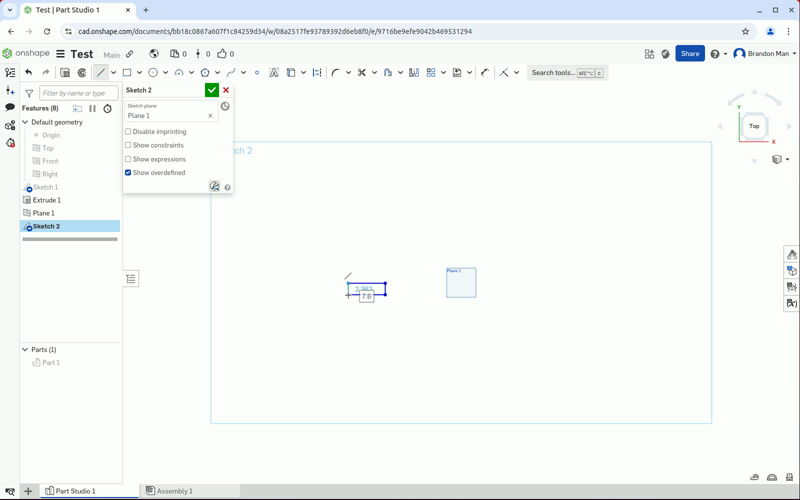
key_up(shift)
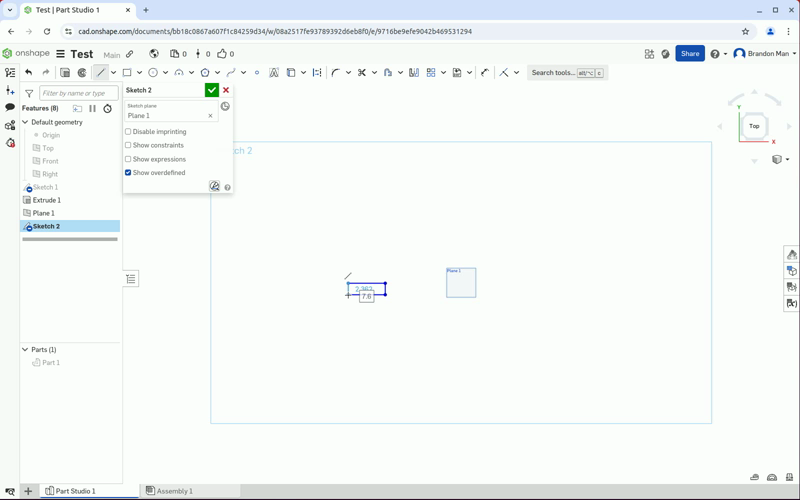
click(348, 294)
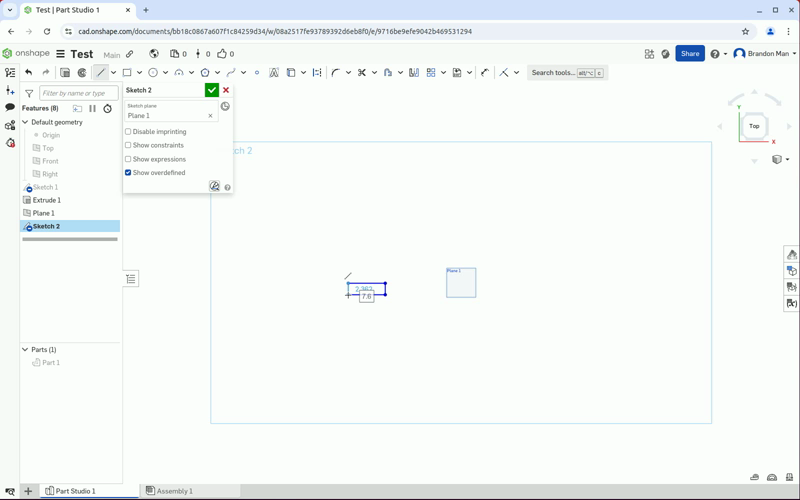
key(esc)
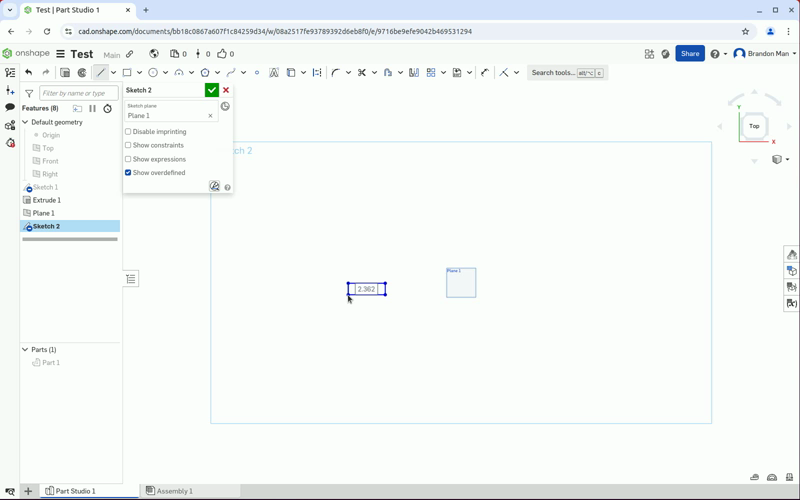
mouse_move(384, 288)
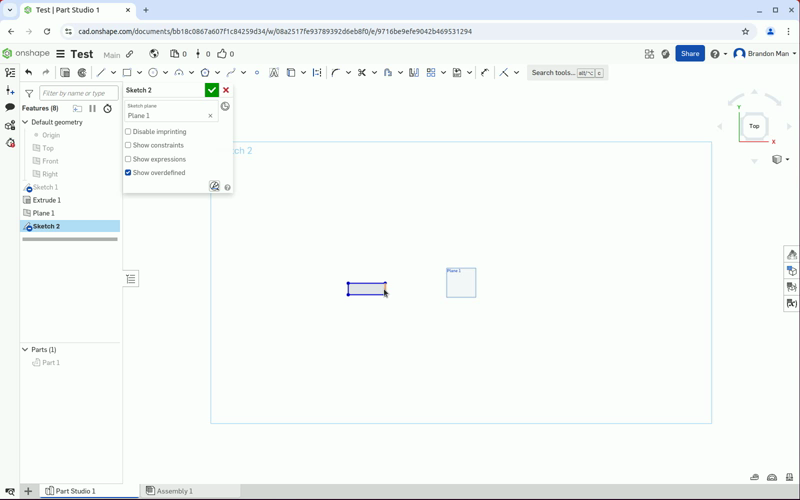
scroll(6)
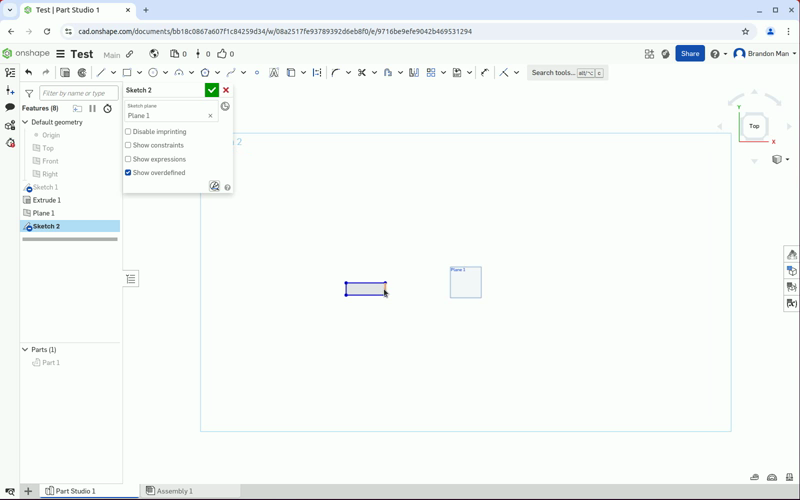
scroll(6)
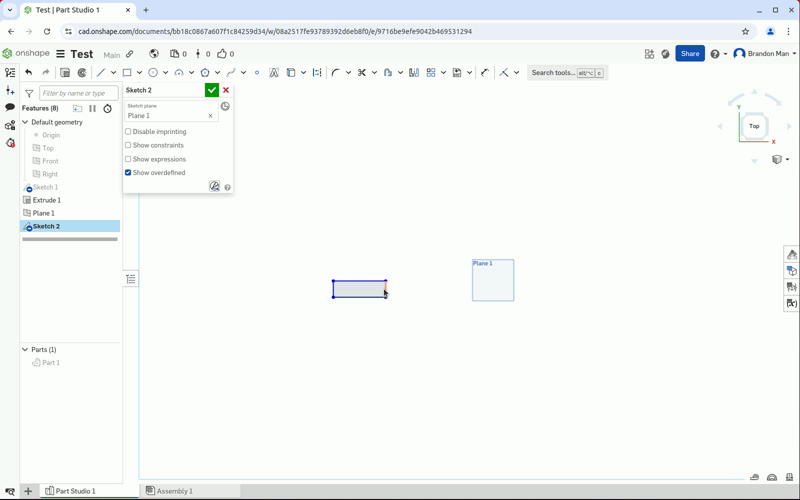
scroll(6)
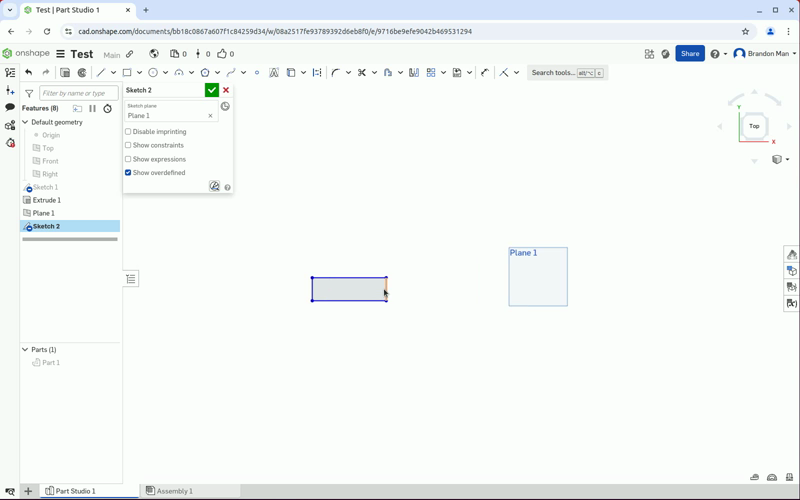
scroll(6)
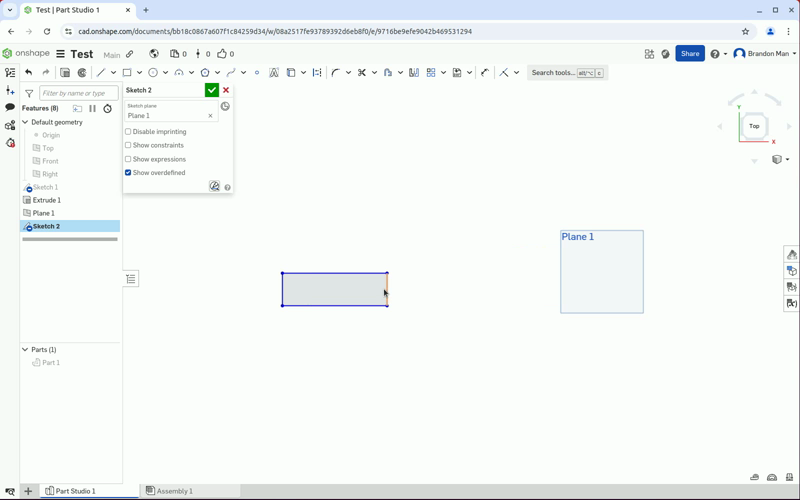
scroll(6)
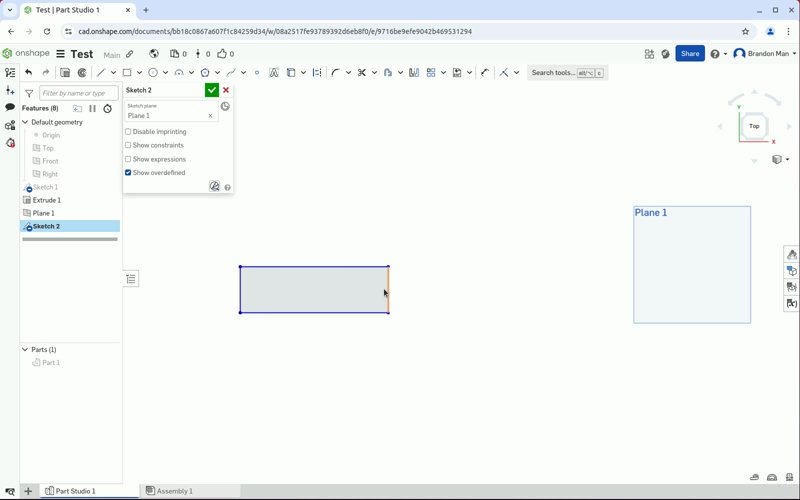
scroll(6)
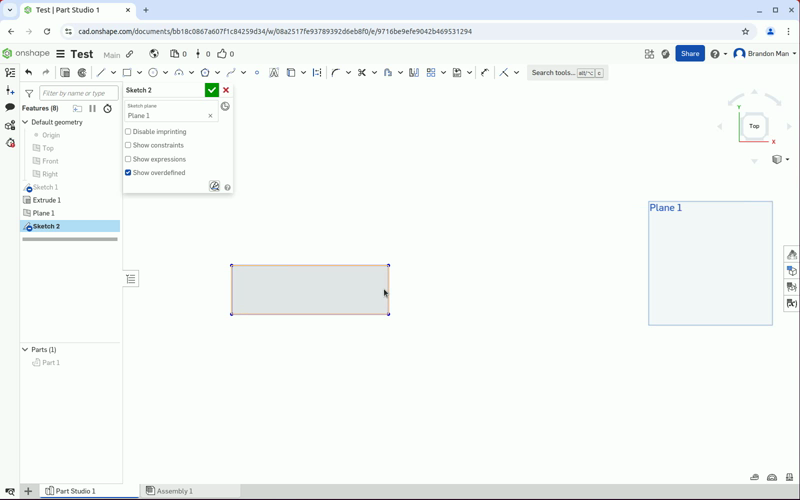
scroll(6)
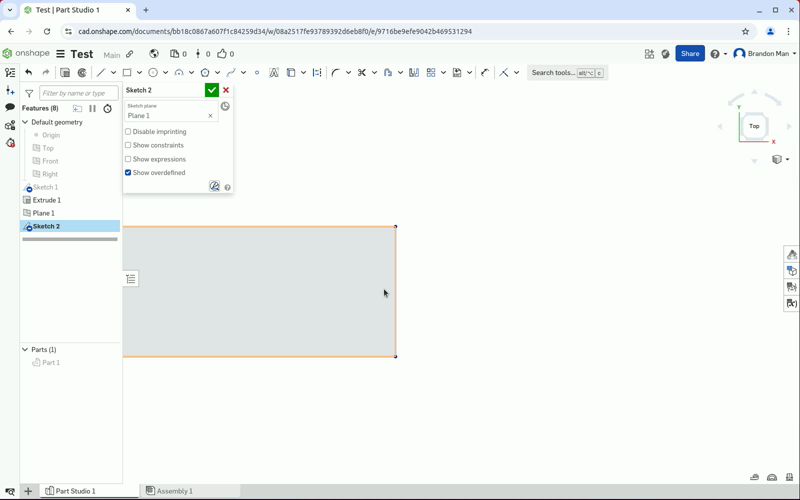
click(384, 288)
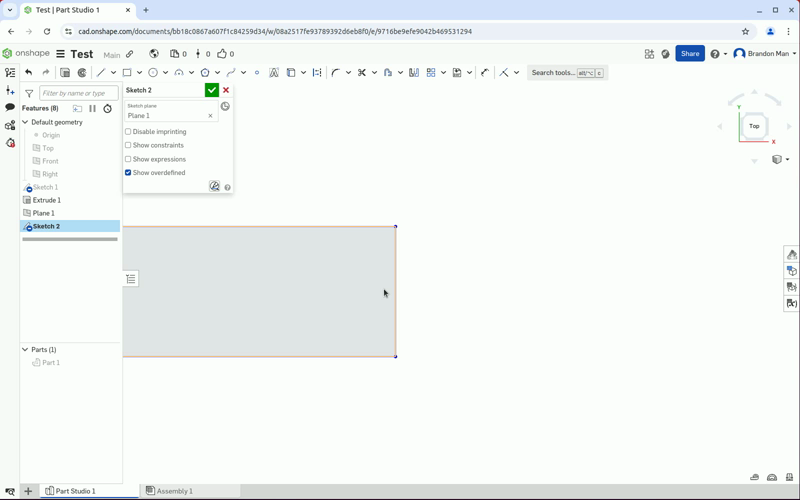
scroll(-6)
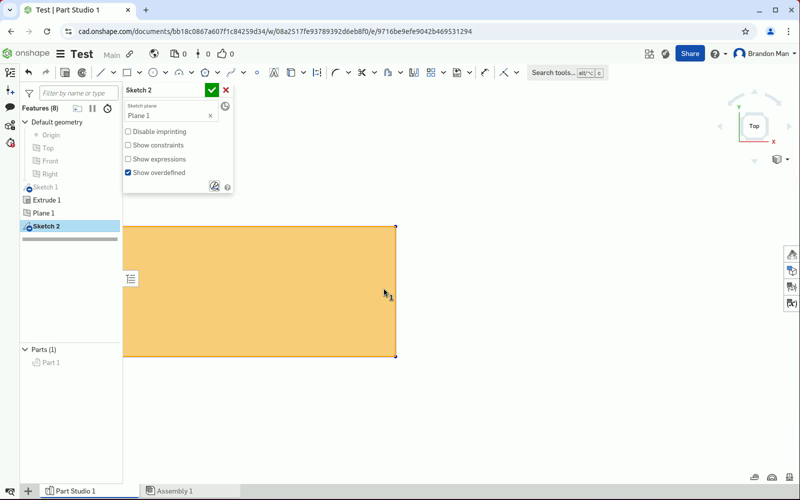
scroll(-6)
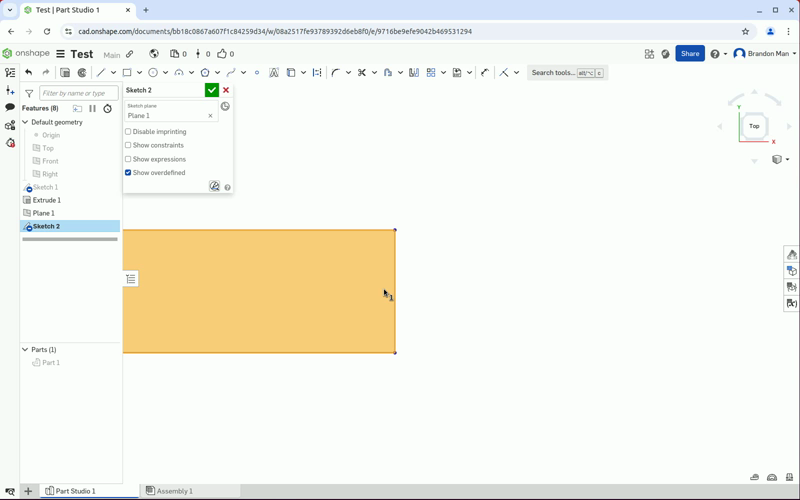
scroll(-6)
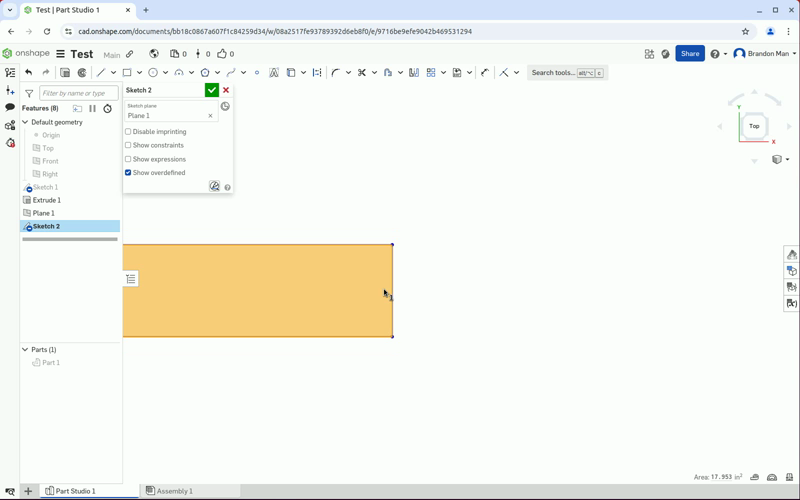
scroll(-6)
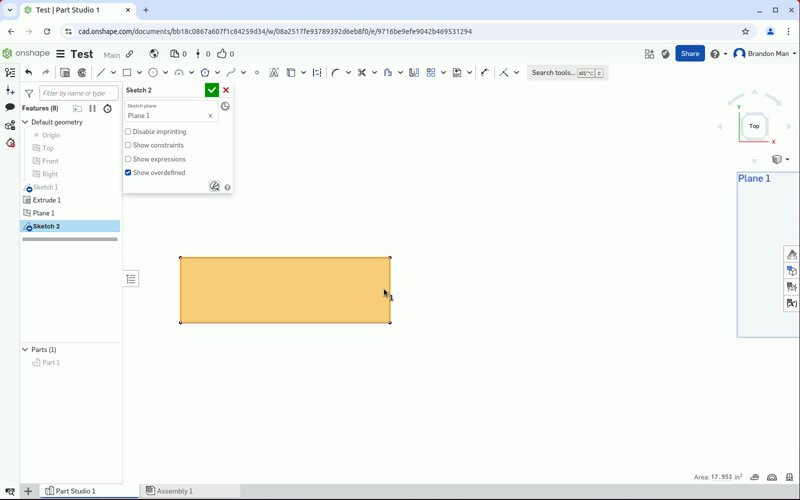
scroll(-6)
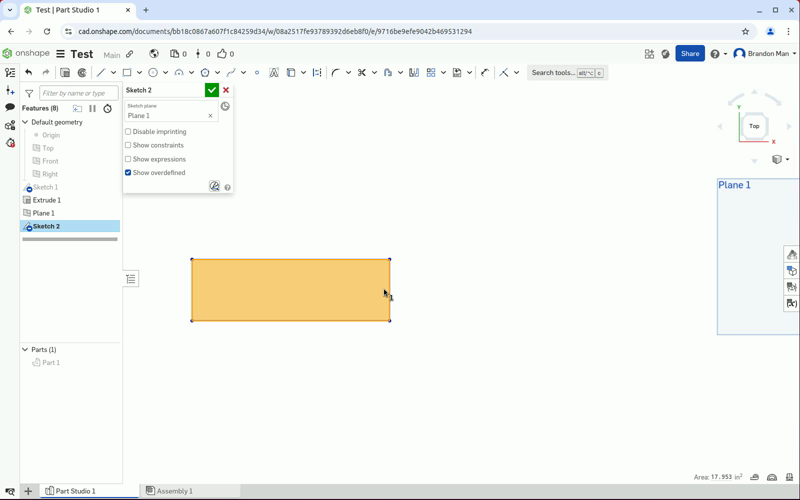
scroll(-6)
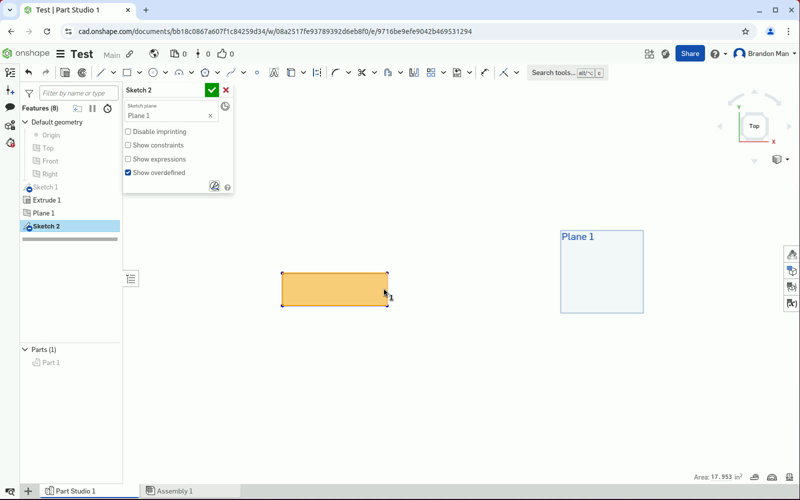
scroll(-6)
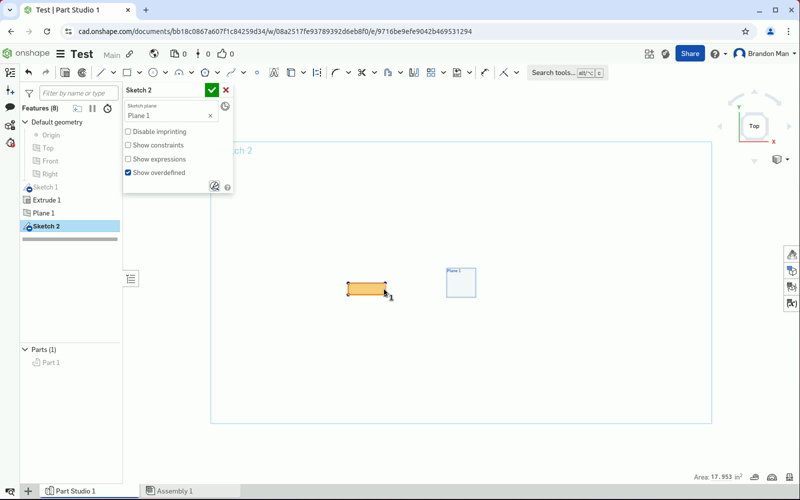
mouse_move(73, 352)
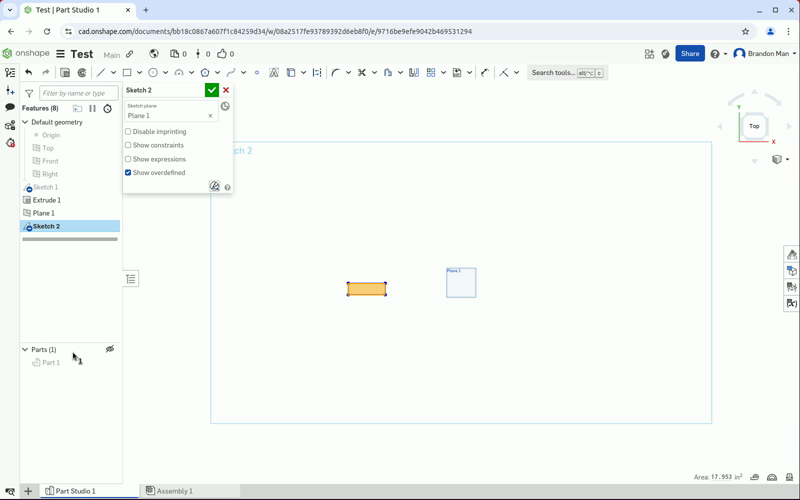
key(shift+y)
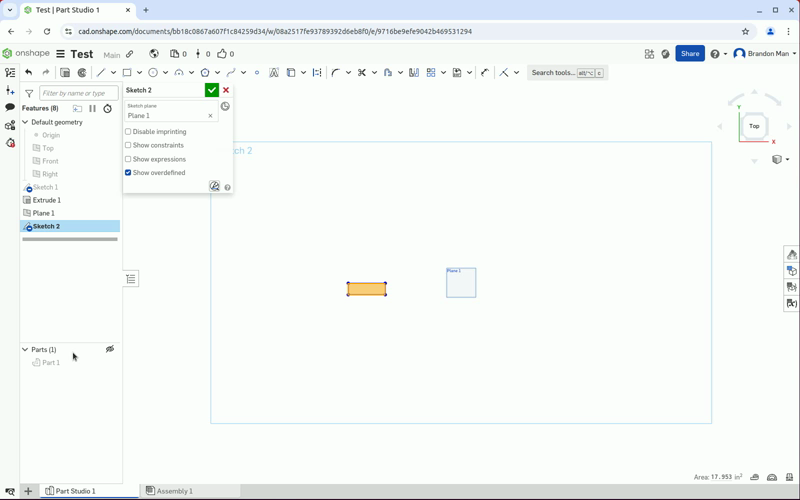
key(shift+e)
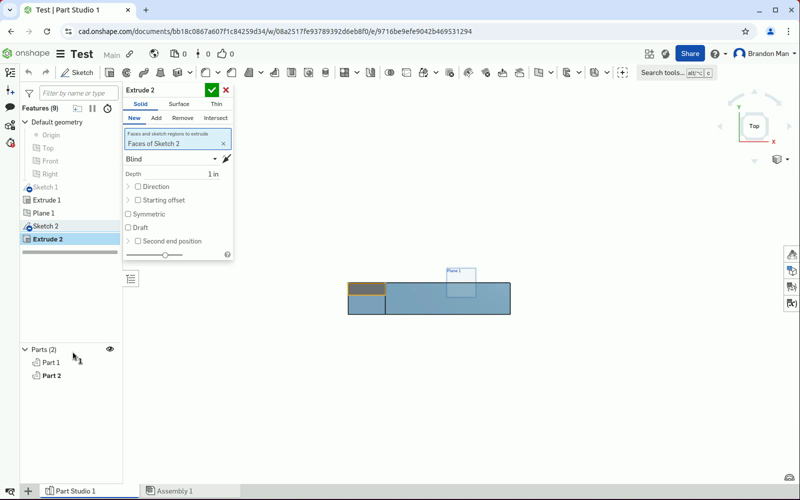
mouse_move(143, 106)
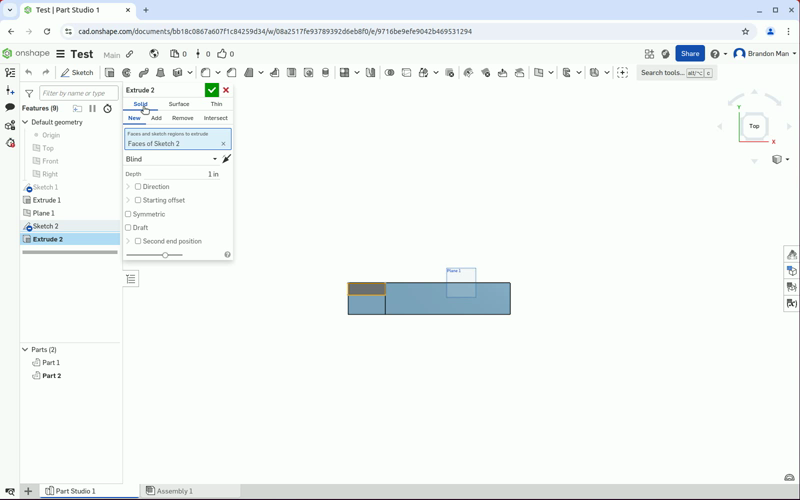
click(143, 106)
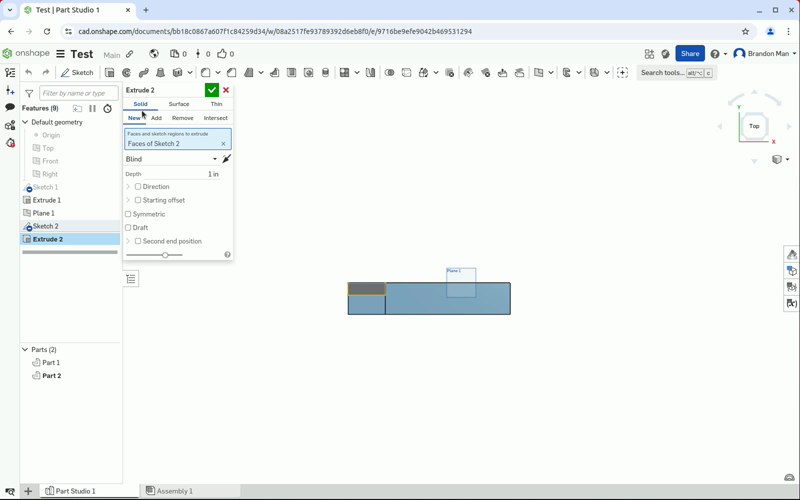
mouse_move(137, 120)
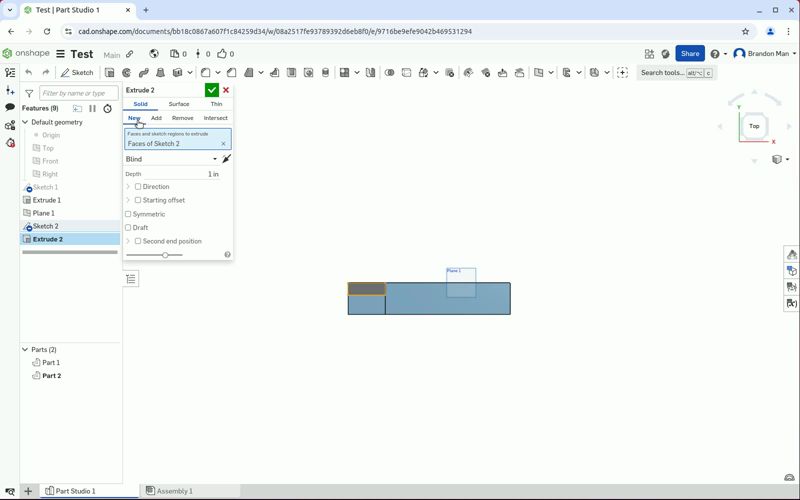
click(137, 120)
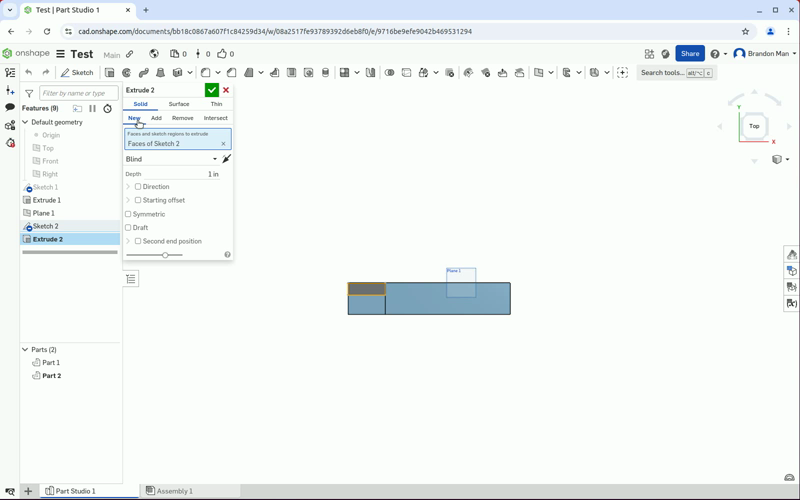
key(tab, 4)
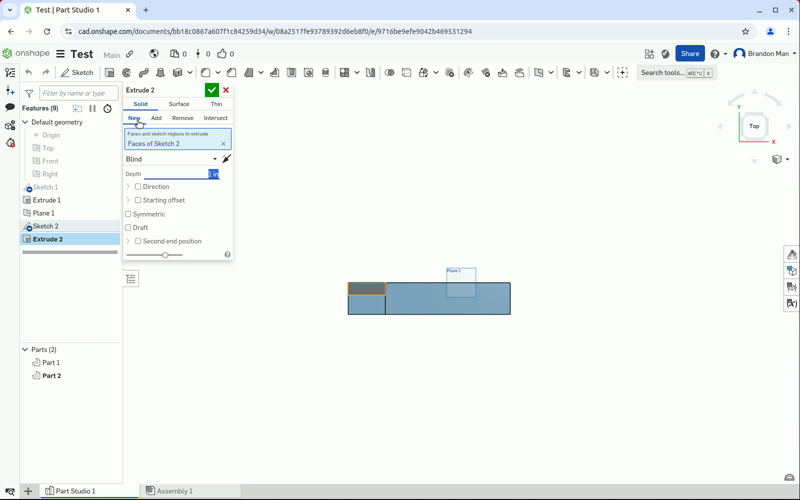
text(-5.055)
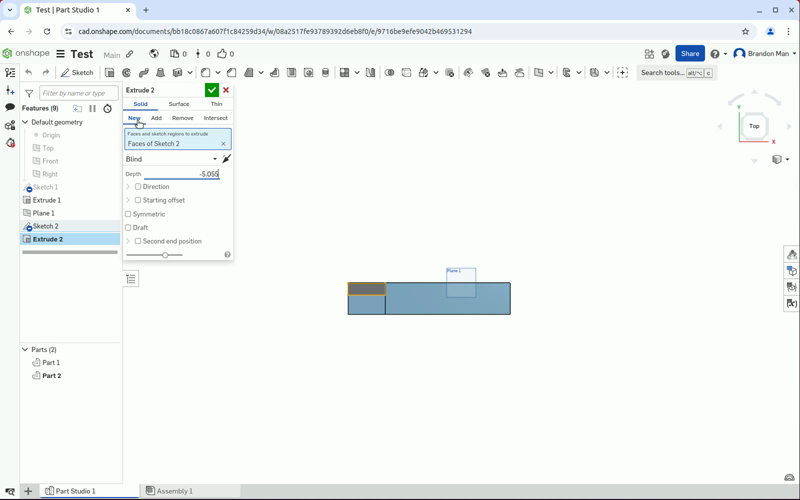
key(enter)
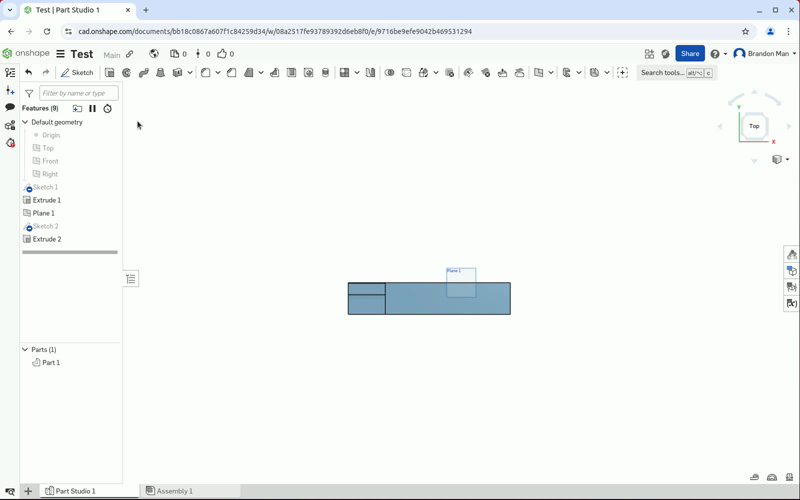
key(shift+h)
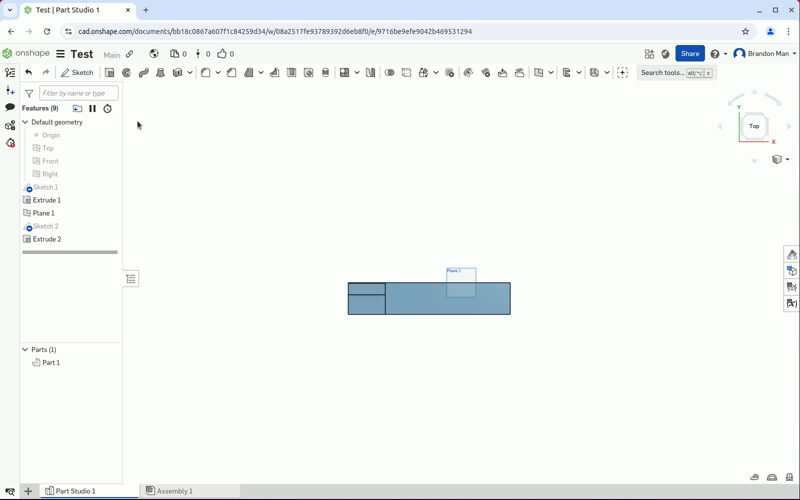
key(shift+h)
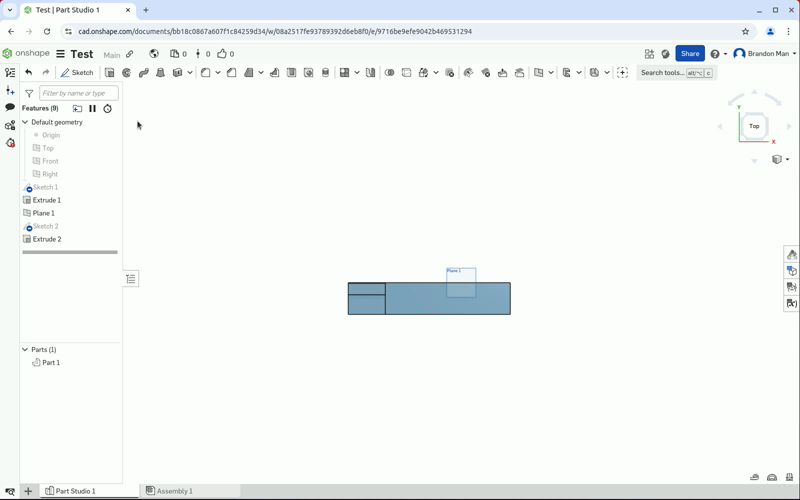
mouse_move(73, 189)
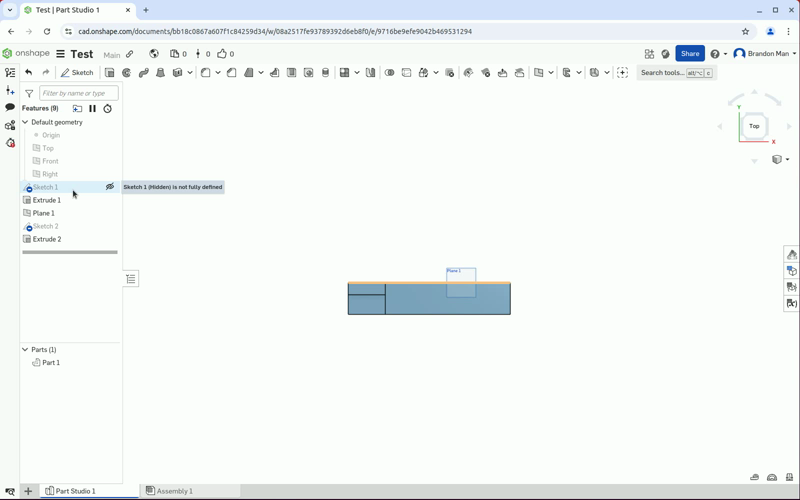
click(73, 189)
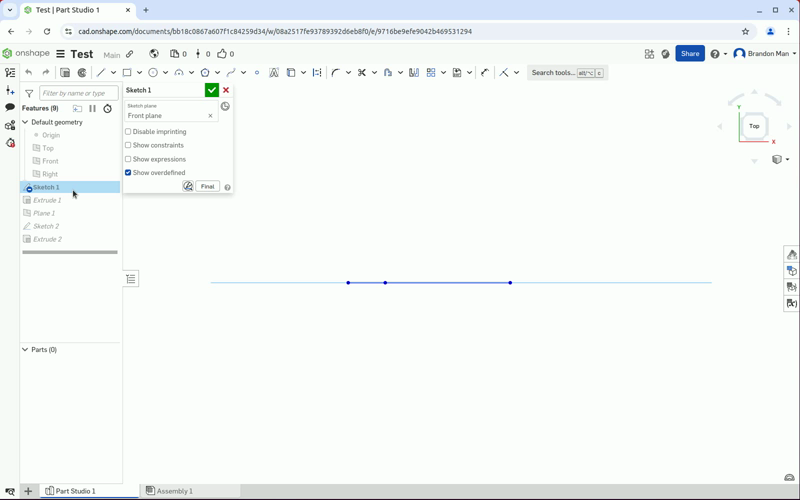
mouse_move(229, 92)
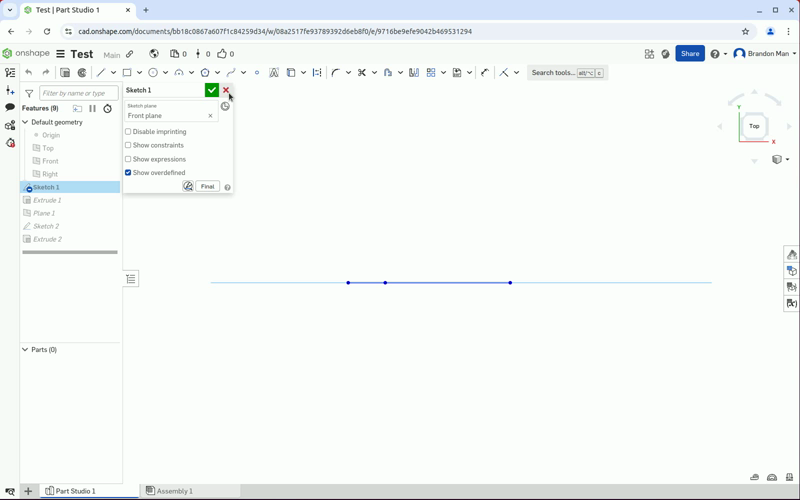
click(229, 92)
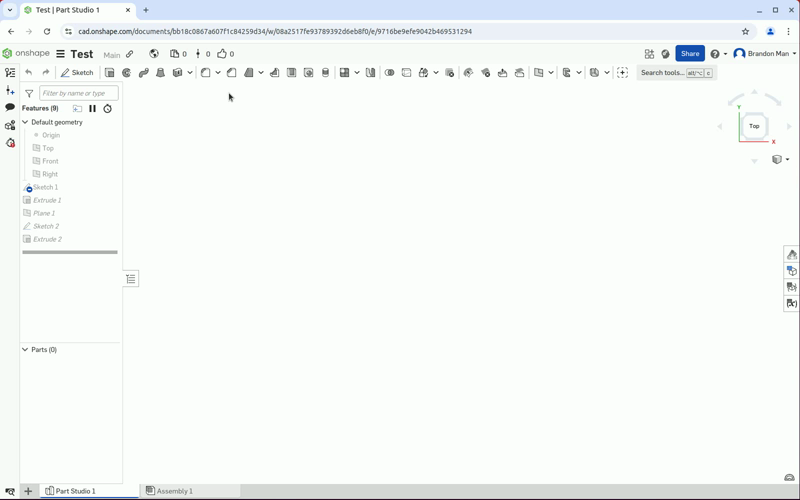
key(shift+s)
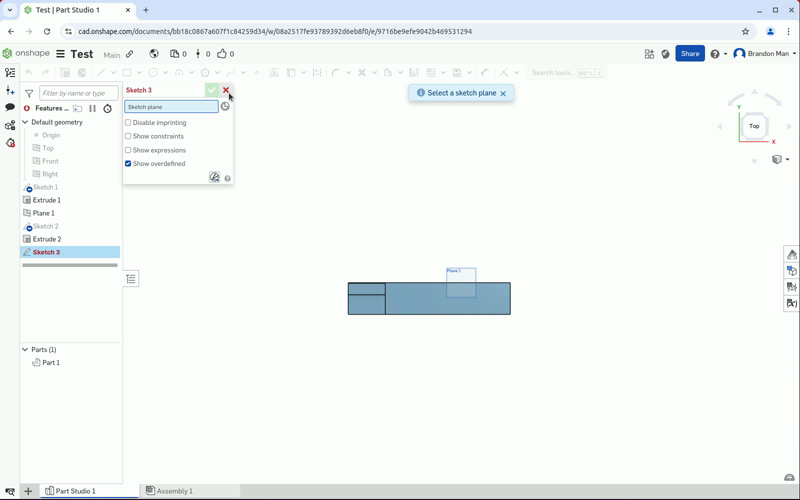
mouse_move(73, 215)
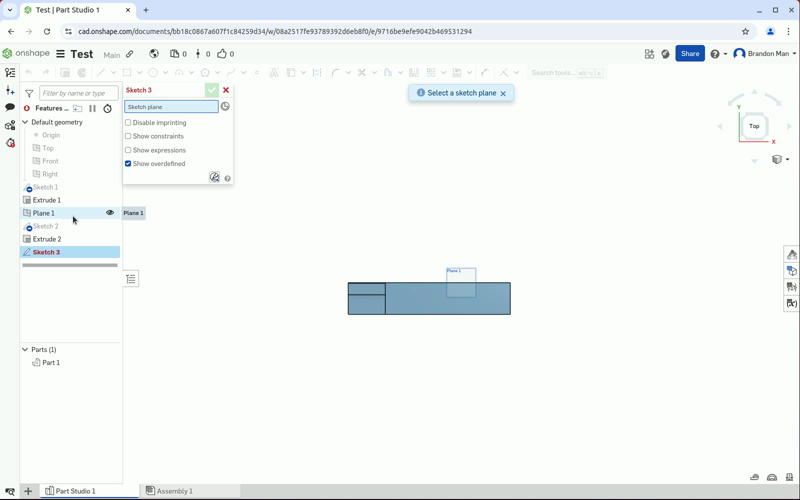
click(73, 215)
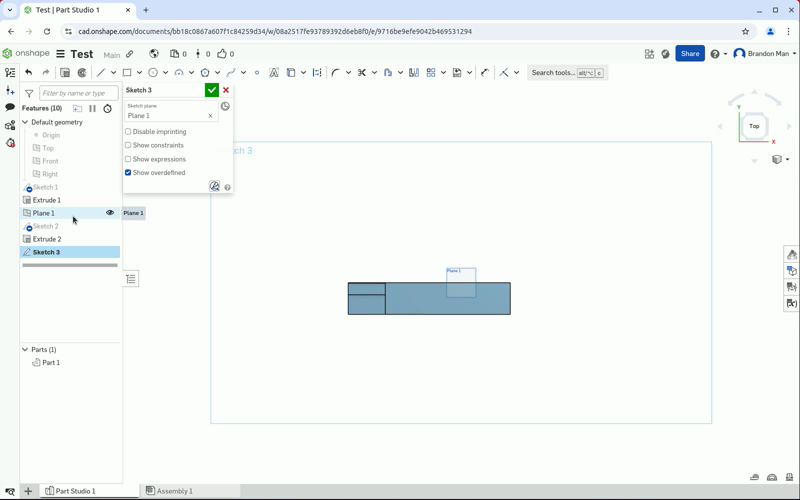
mouse_move(73, 352)
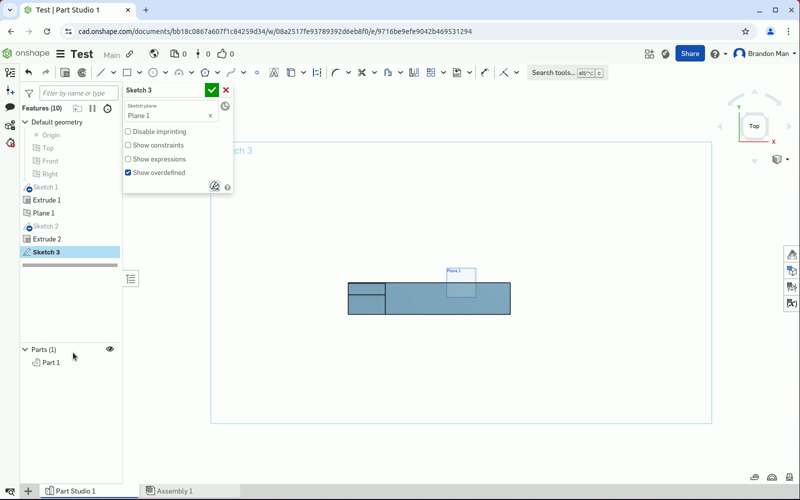
key(y)
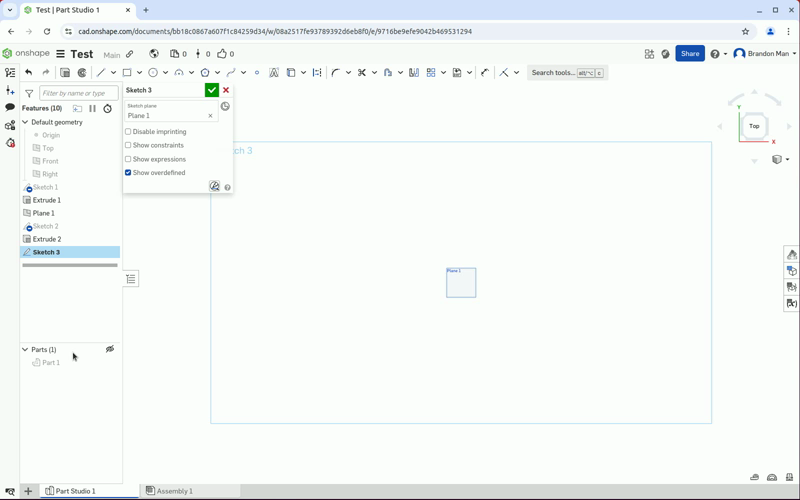
key(l)
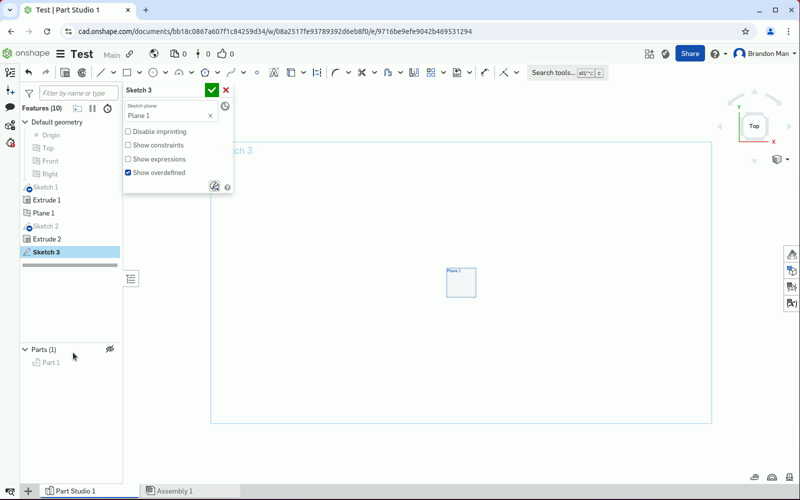
key_down(shift)
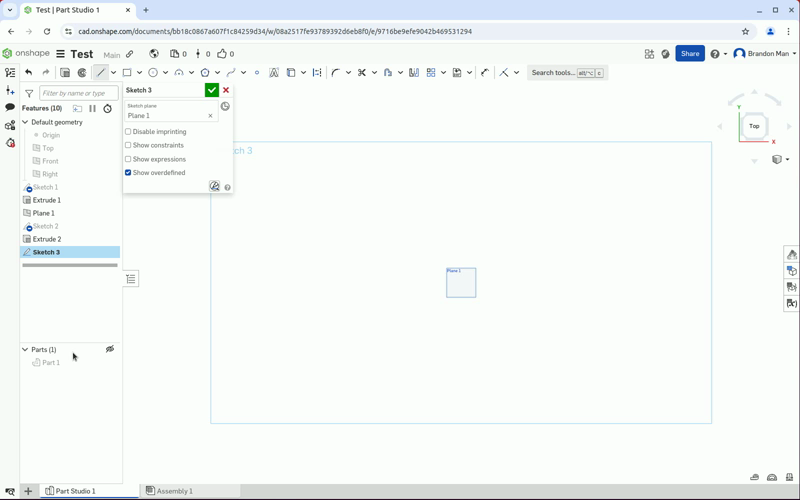
mouse_move(348, 282)
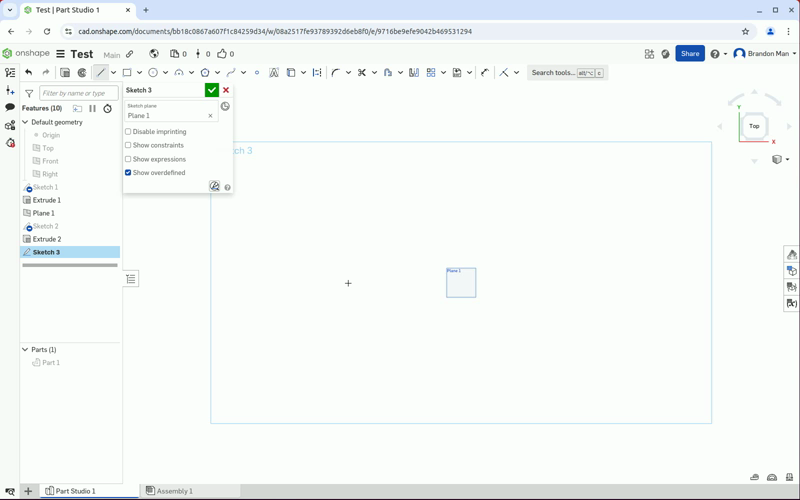
click(348, 282)
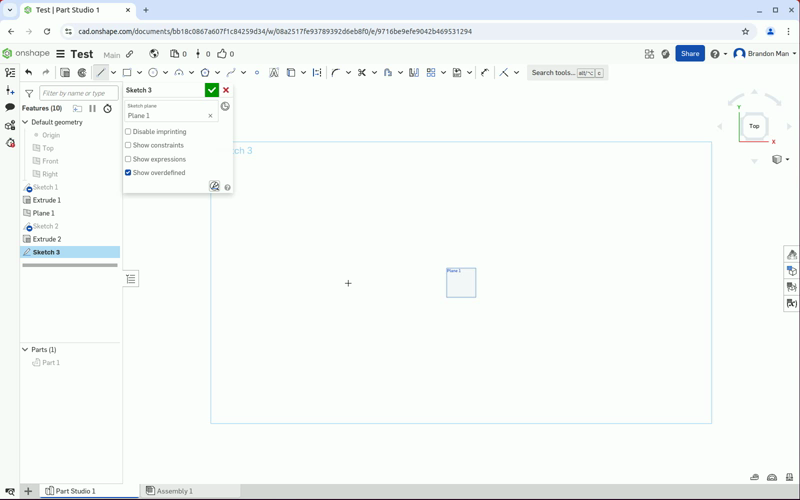
key_up(shift)
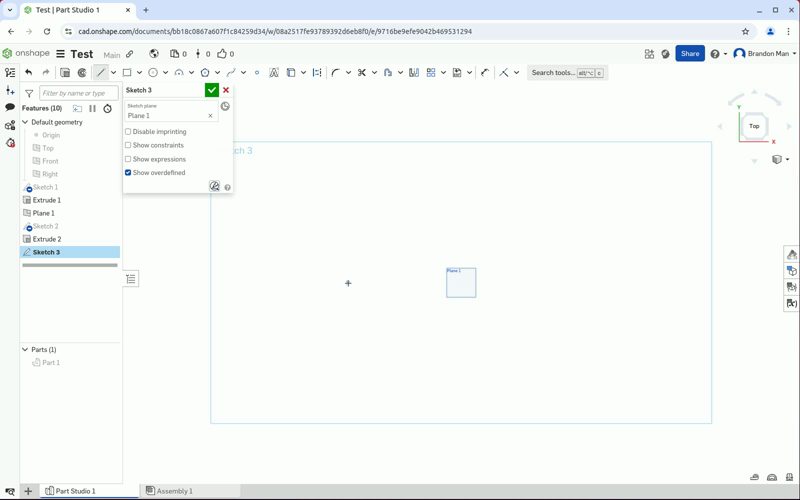
key_down(shift)
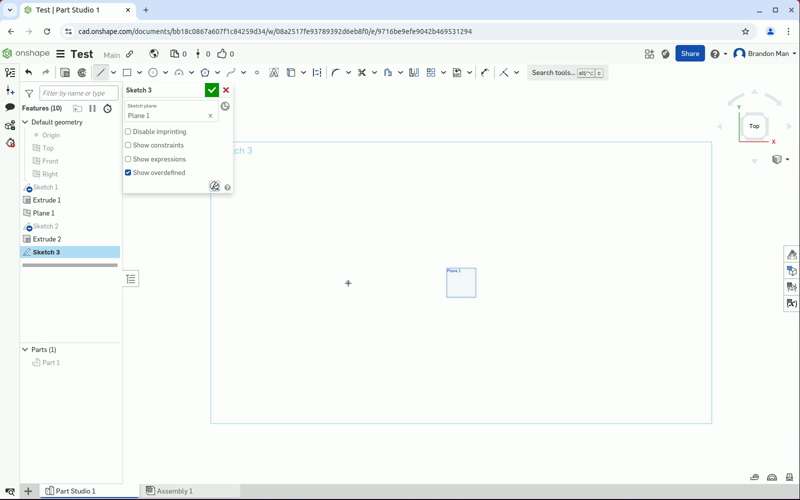
mouse_move(378, 282)
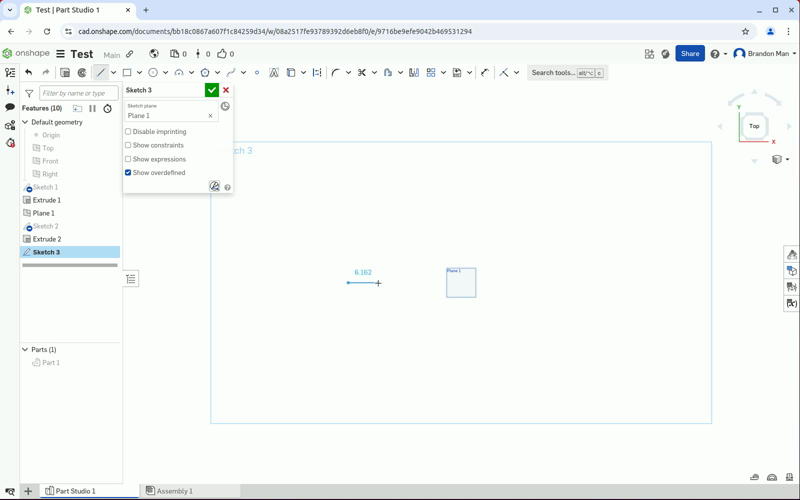
mouse_move(385, 282)
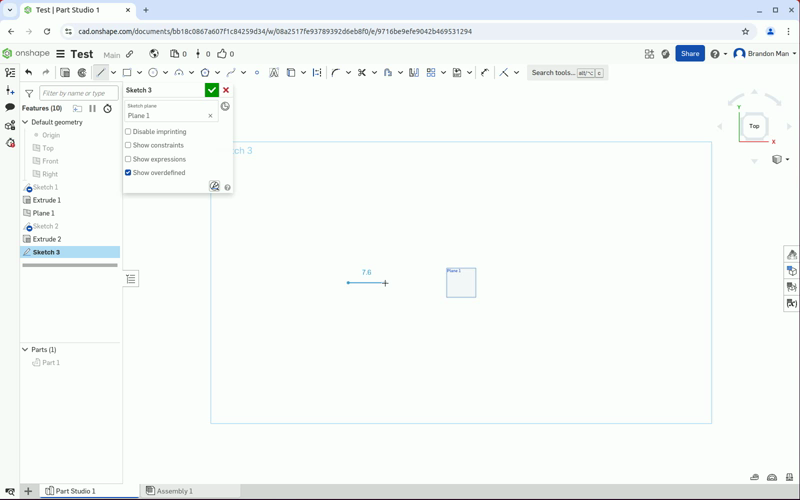
click(385, 282)
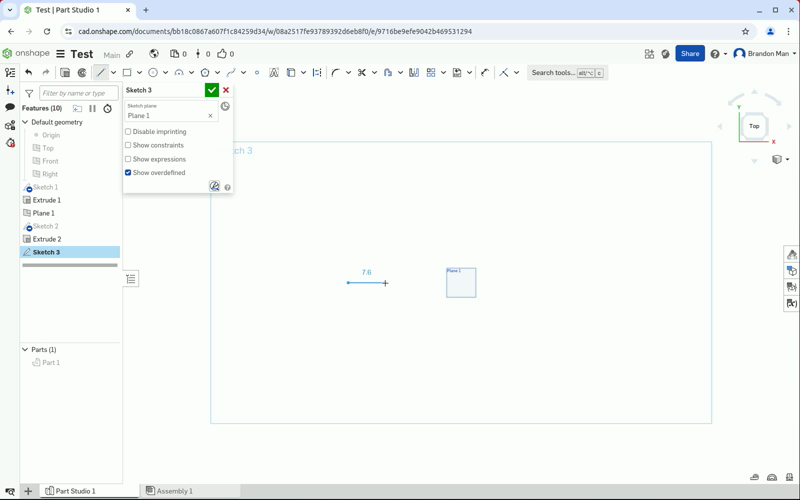
key_up(shift)
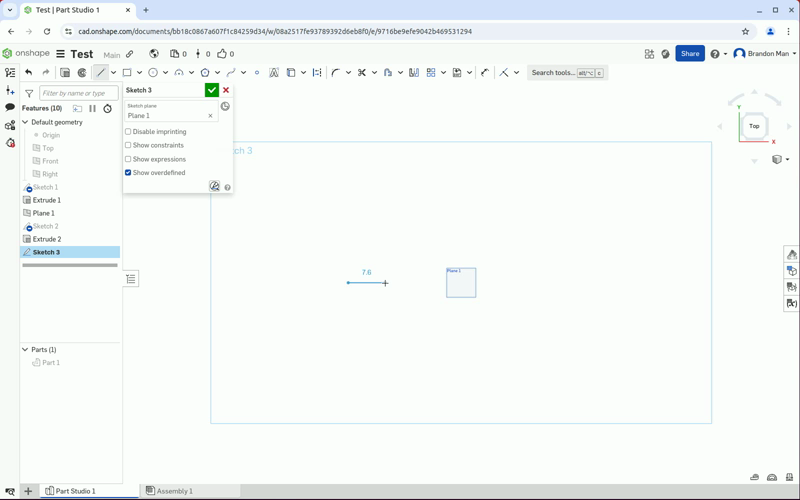
key_down(shift)
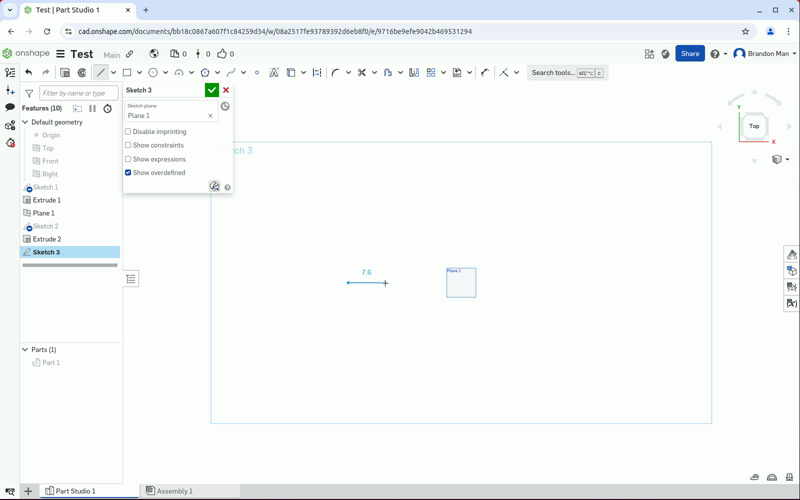
mouse_move(415, 282)
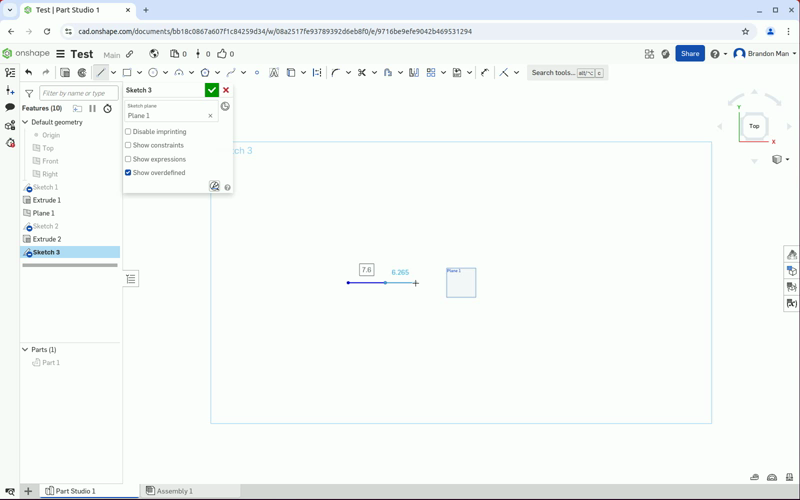
mouse_move(385, 225)
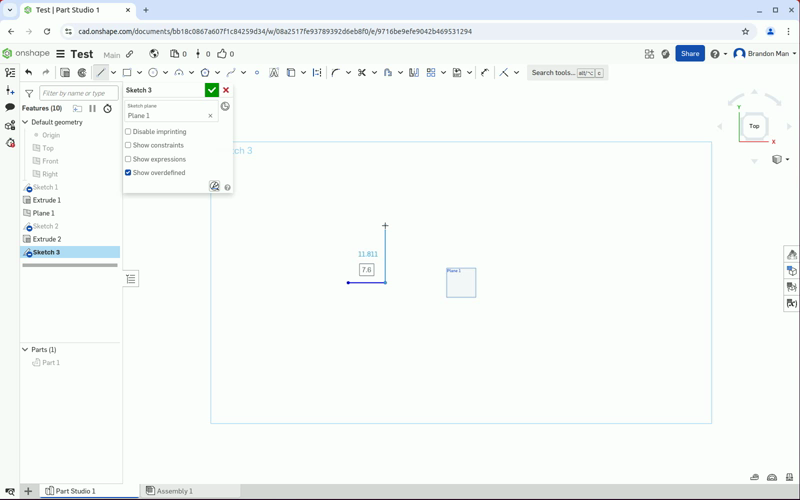
click(385, 225)
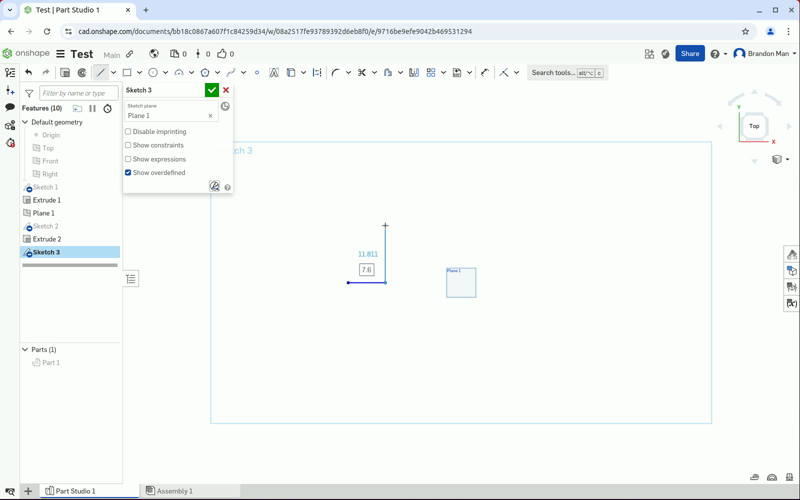
key_up(shift)
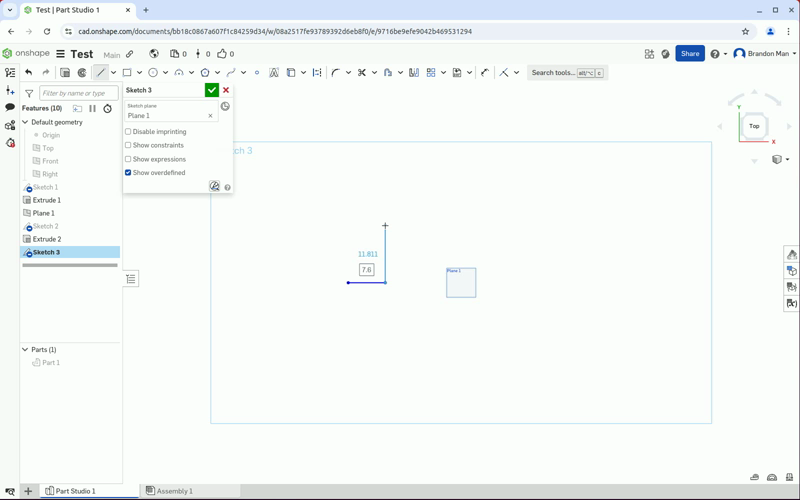
key_down(shift)
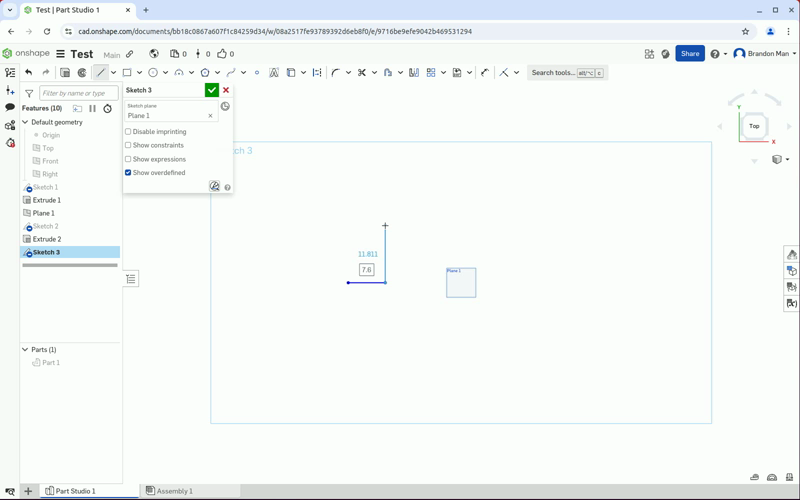
mouse_move(415, 225)
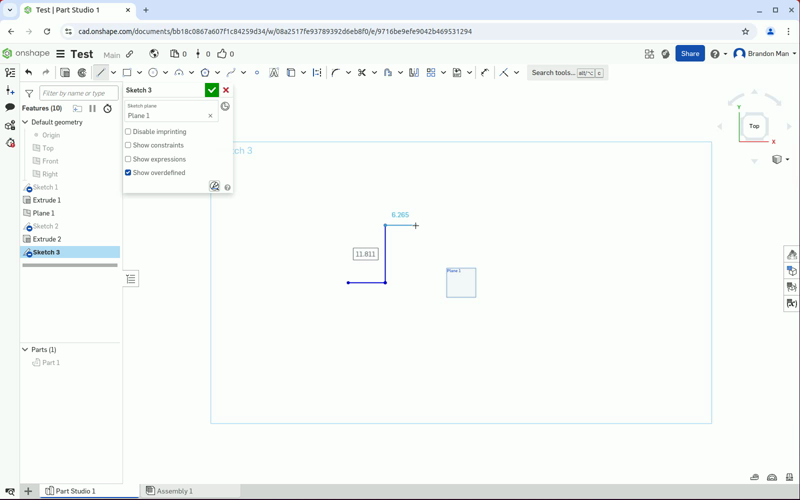
mouse_move(348, 225)
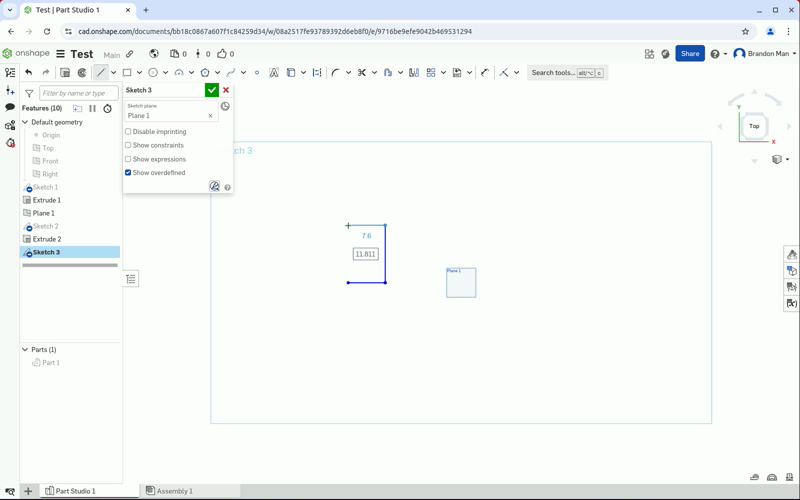
click(348, 225)
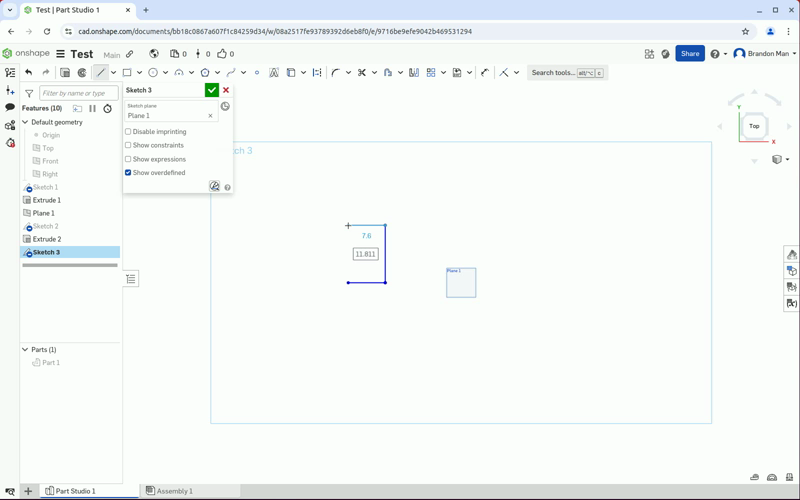
key_up(shift)
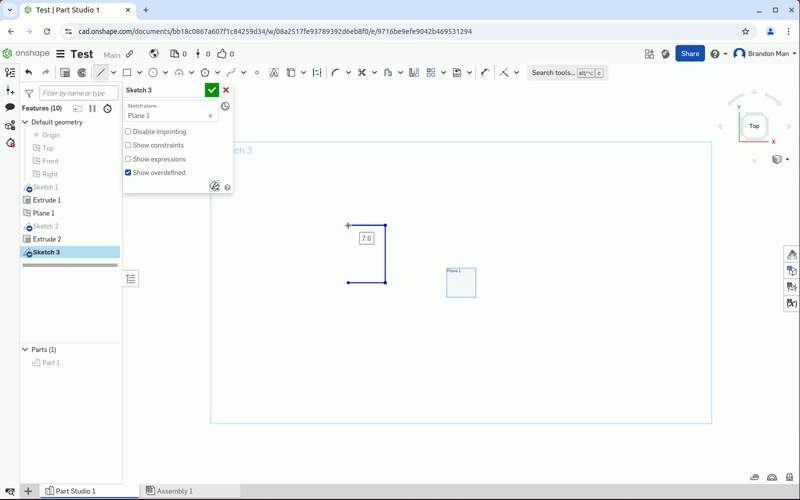
mouse_move(378, 225)
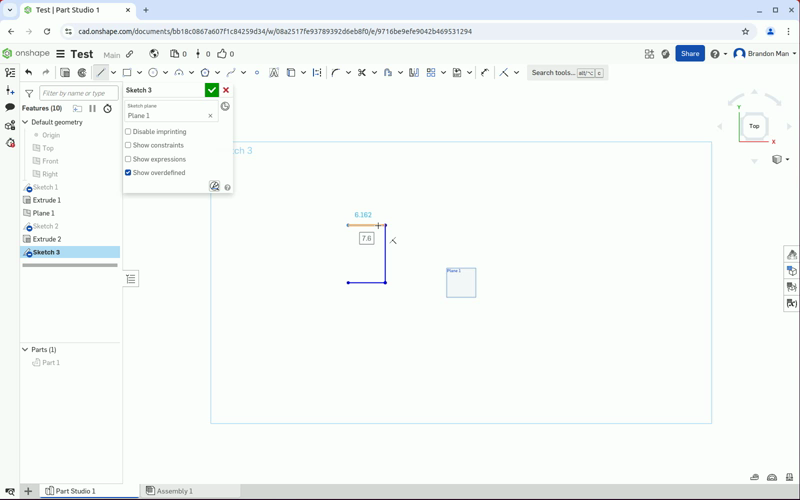
key_down(shift)
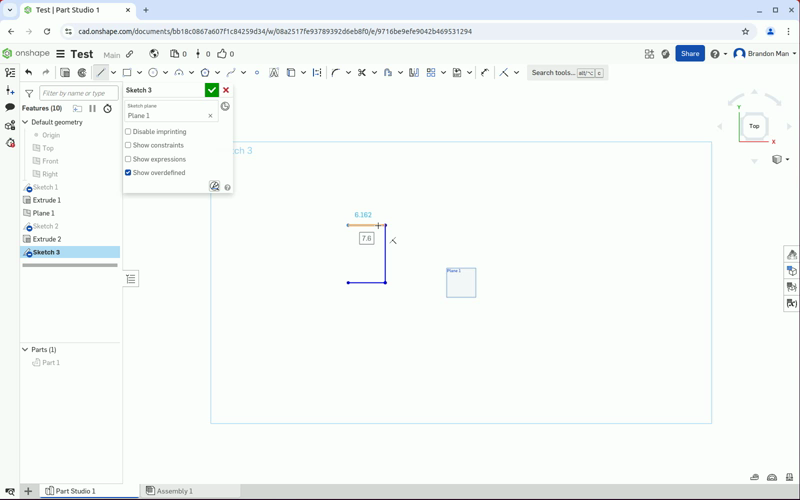
mouse_move(348, 282)
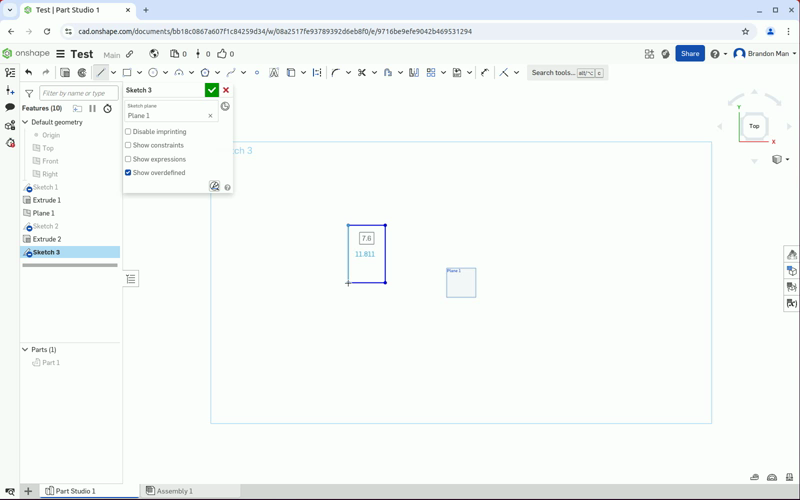
key_up(shift)
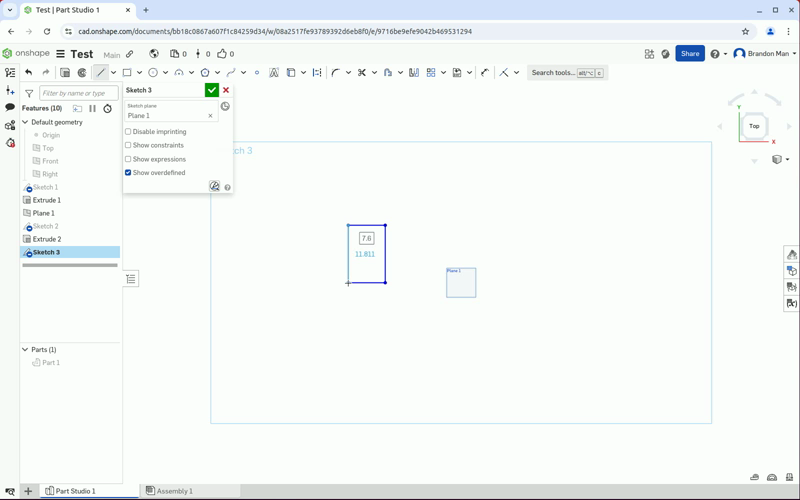
click(348, 282)
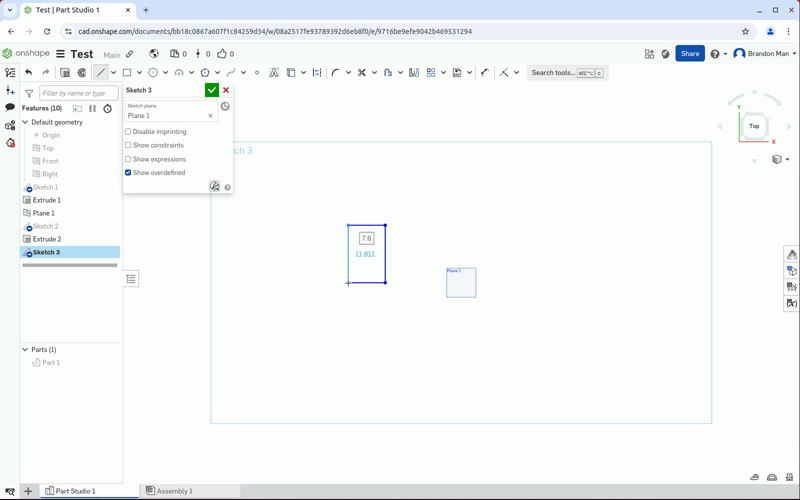
key(esc)
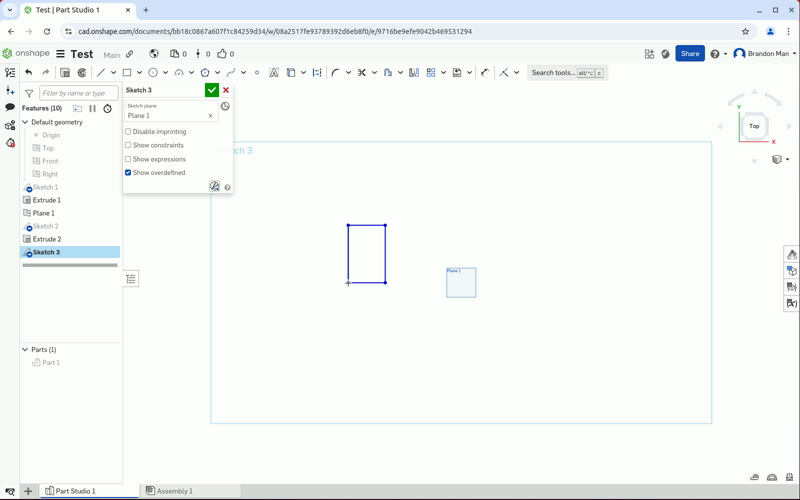
mouse_move(374, 249)
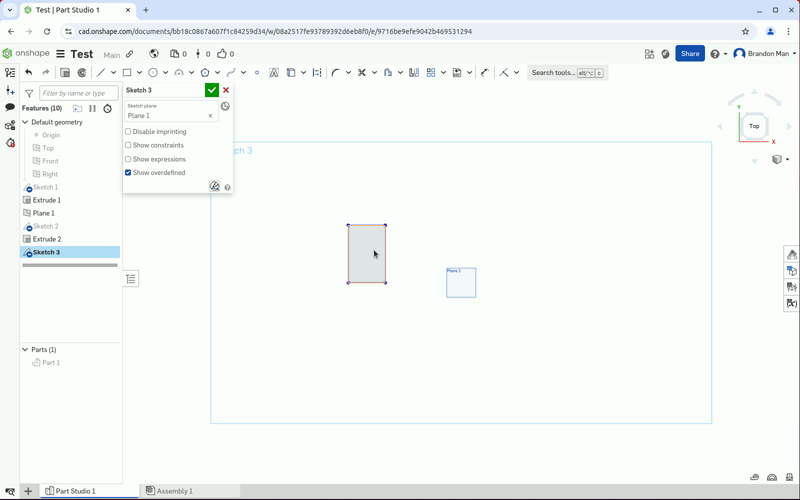
click(374, 249)
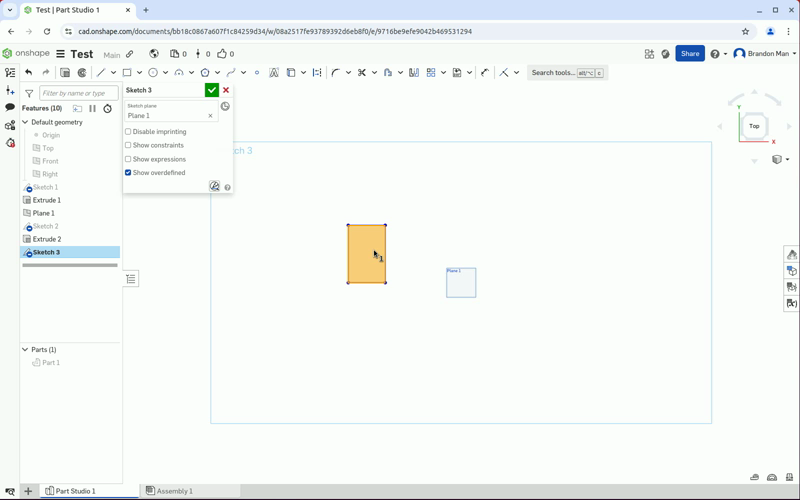
mouse_move(73, 352)
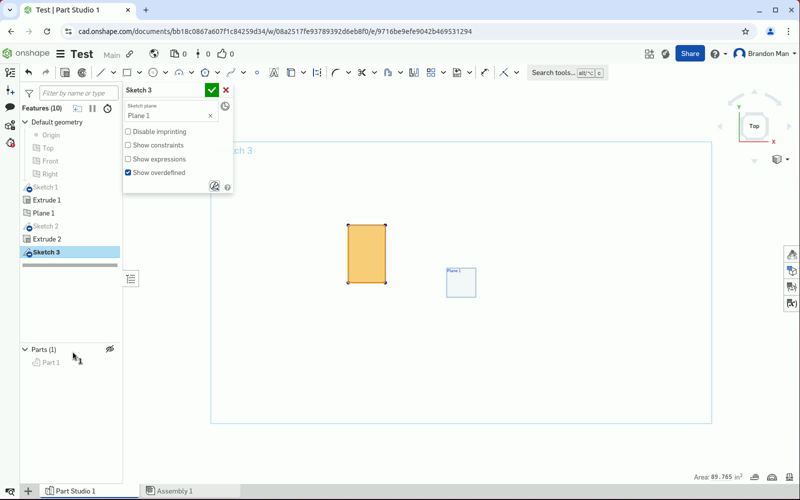
key(shift+y)
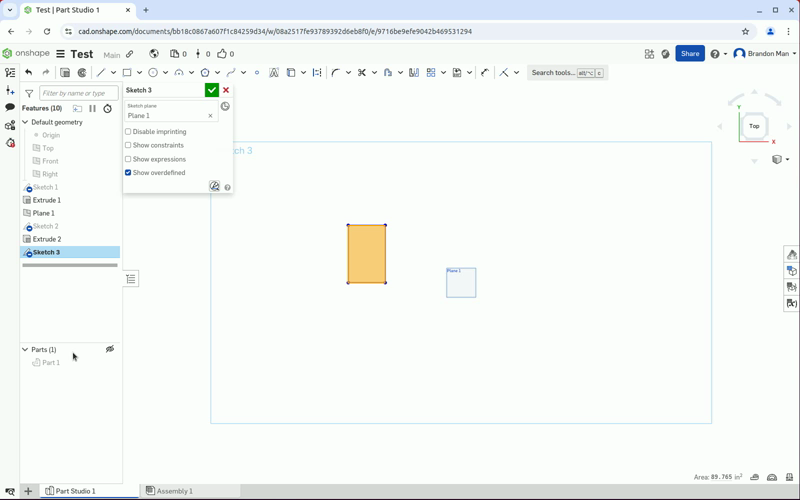
key(shift+e)
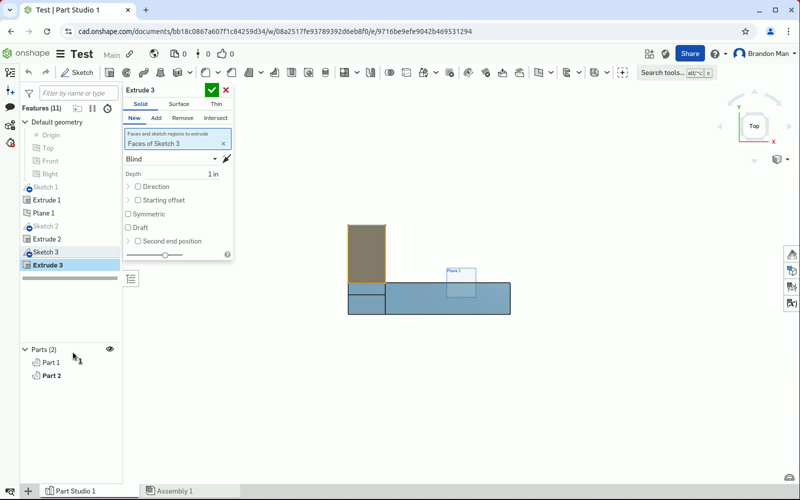
mouse_move(143, 106)
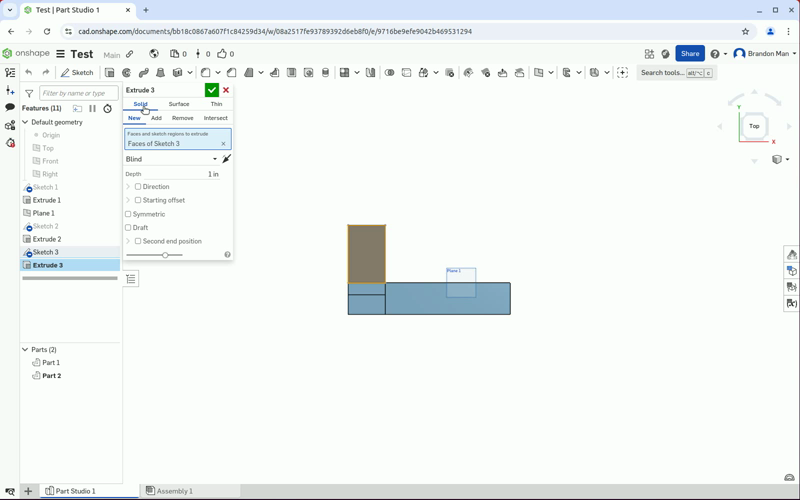
click(143, 106)
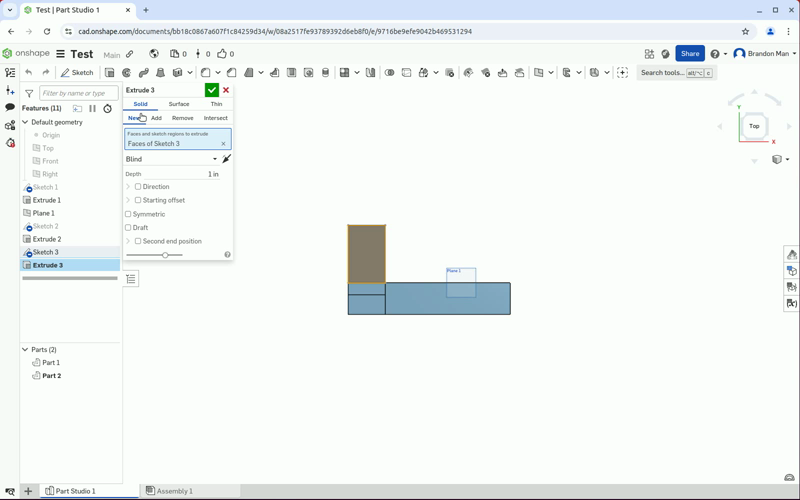
mouse_move(137, 120)
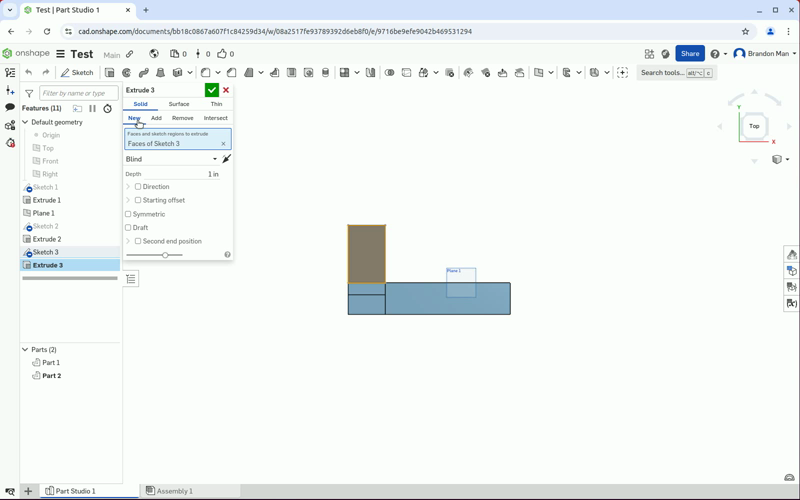
click(137, 120)
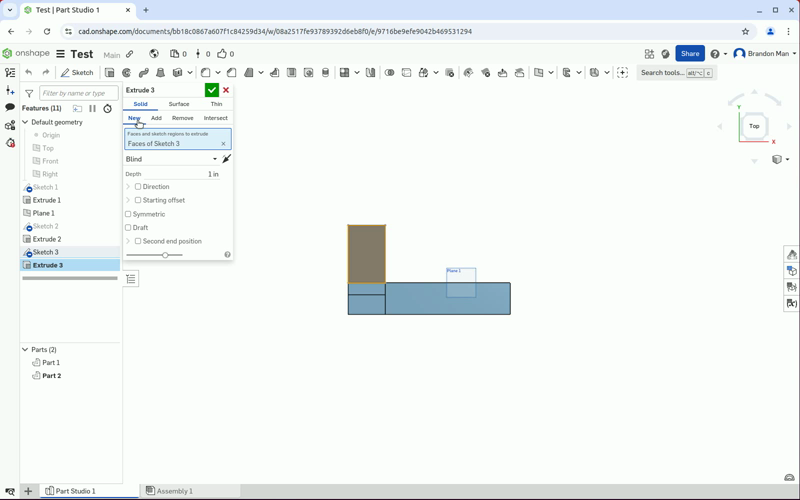
key(tab, 4)
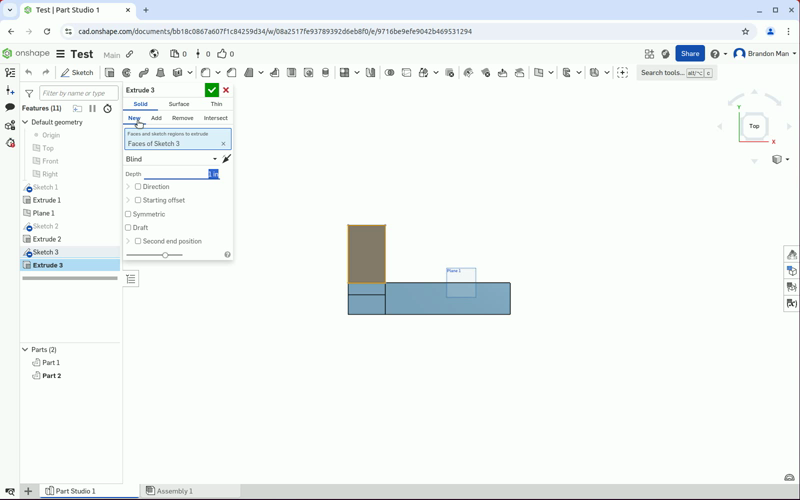
text(-5.055)
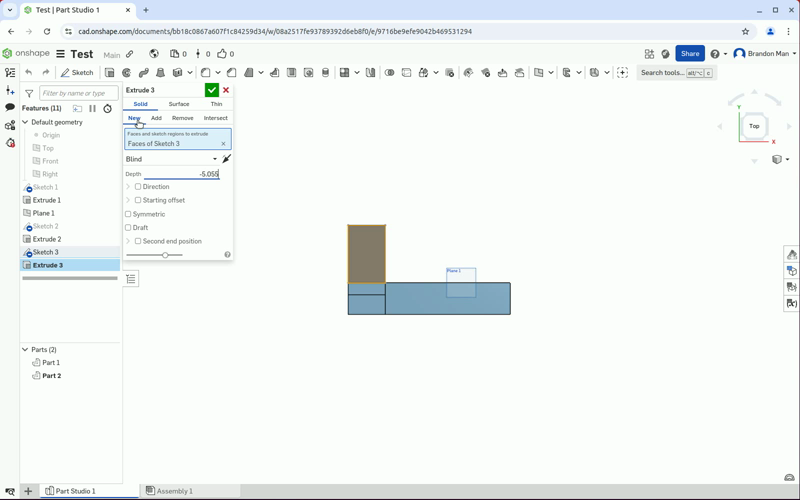
key(enter)
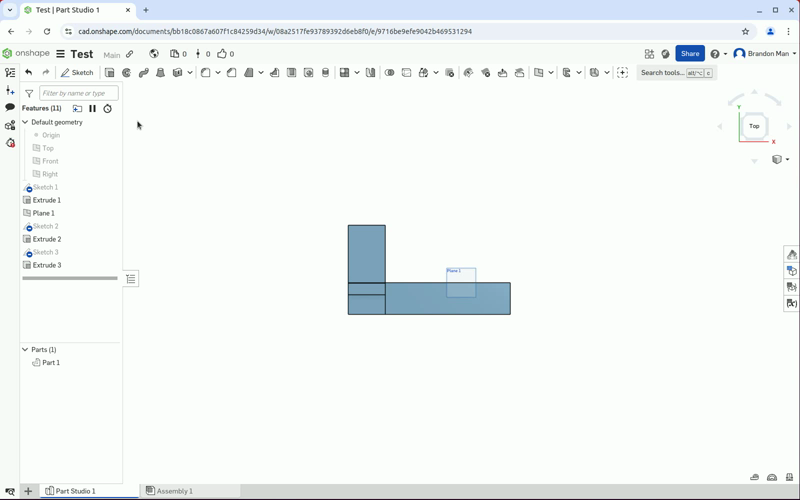
key(shift+h)
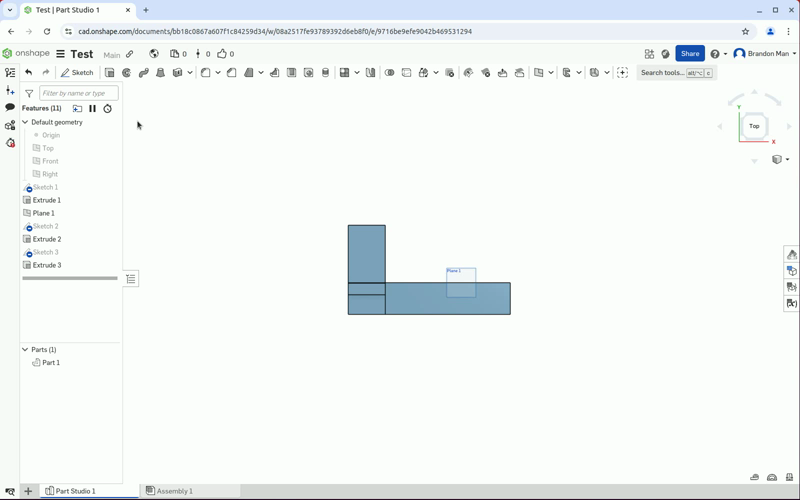
key(shift+h)
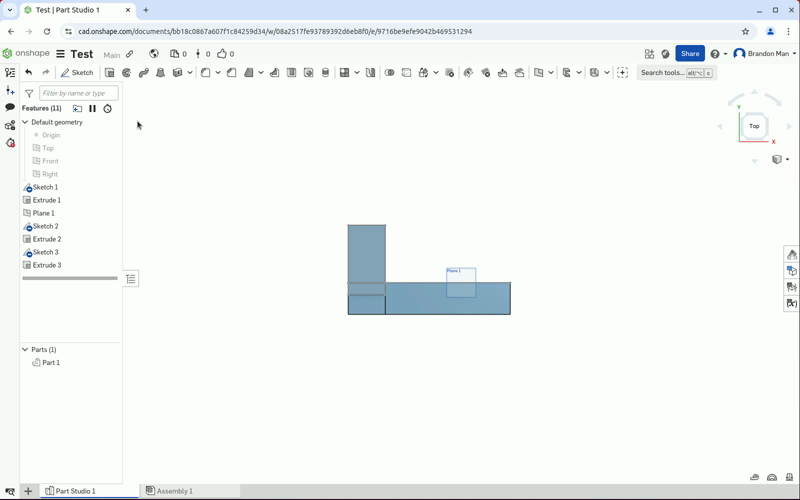
key(shift+7)
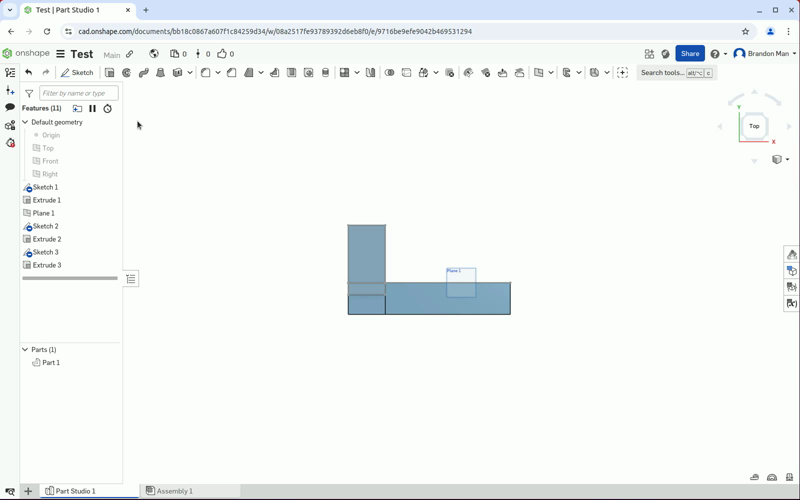
key(up, 3)
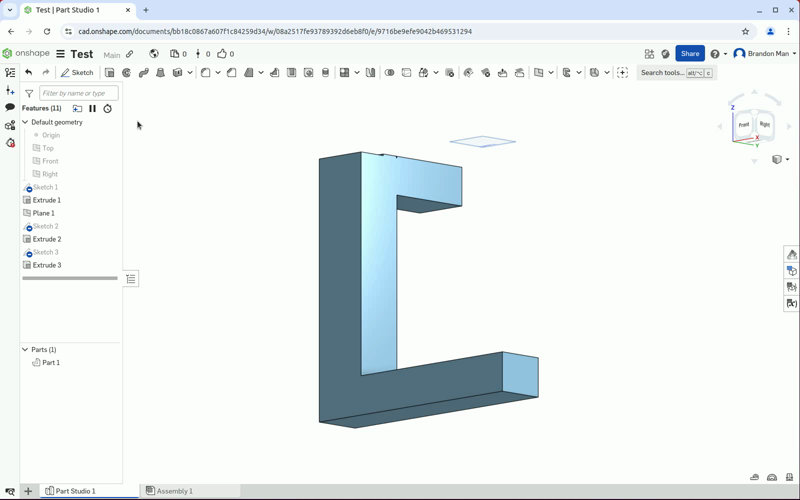
key(left, 3)
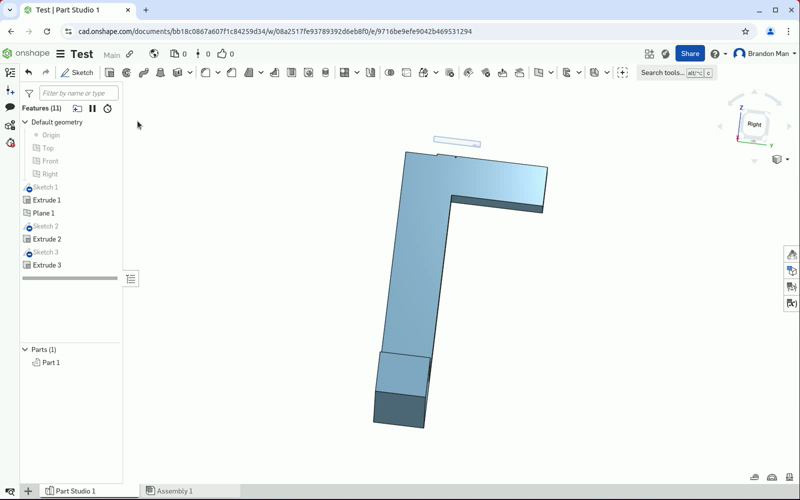
key(right, 3)
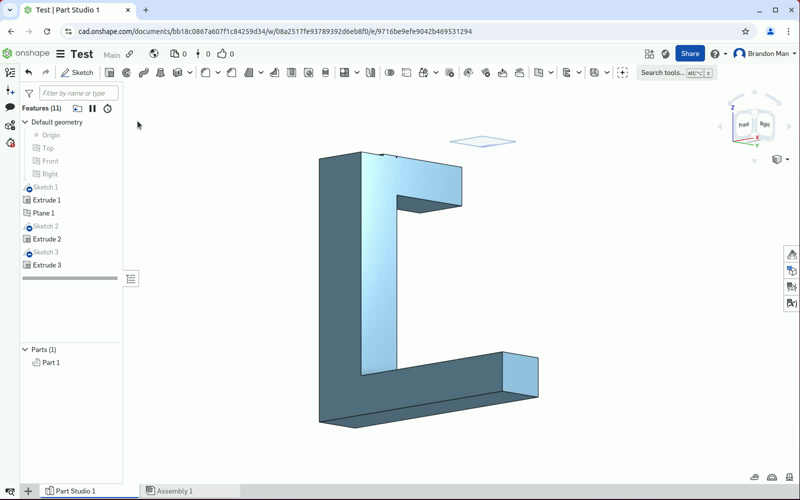
key(down, 3)
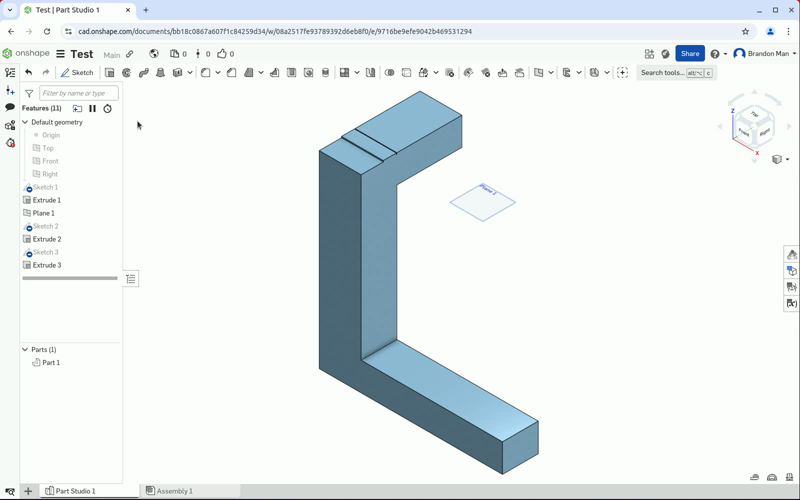
mouse_move(73, 189)
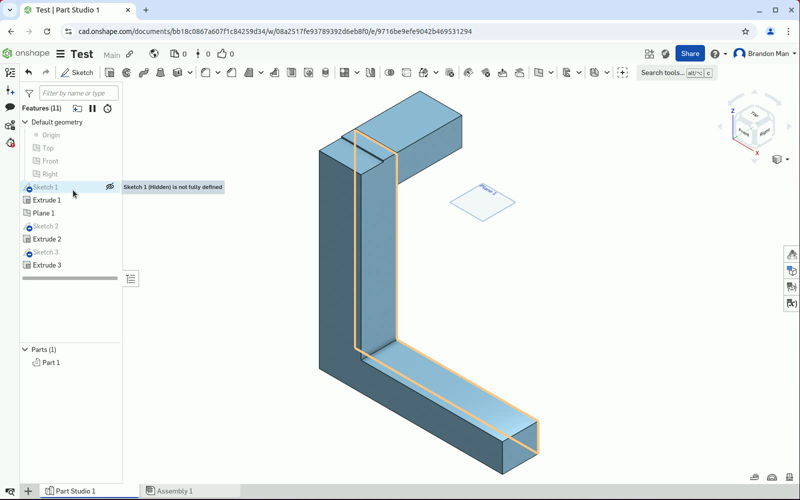
click(73, 189)